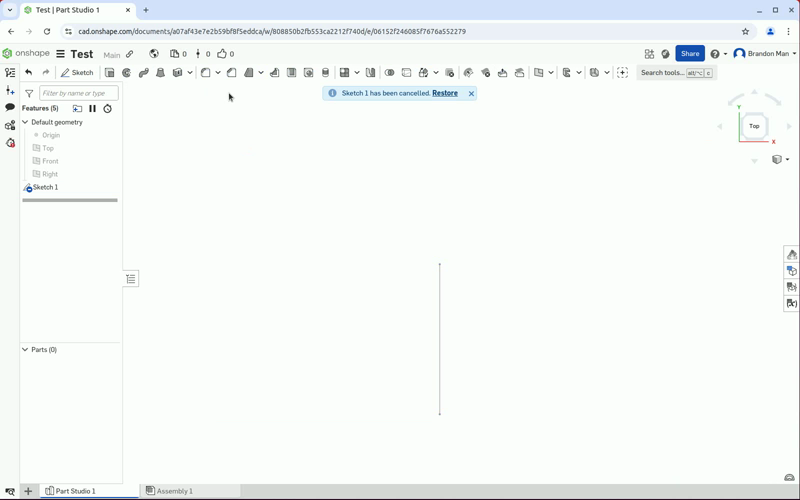
key(shift+h)
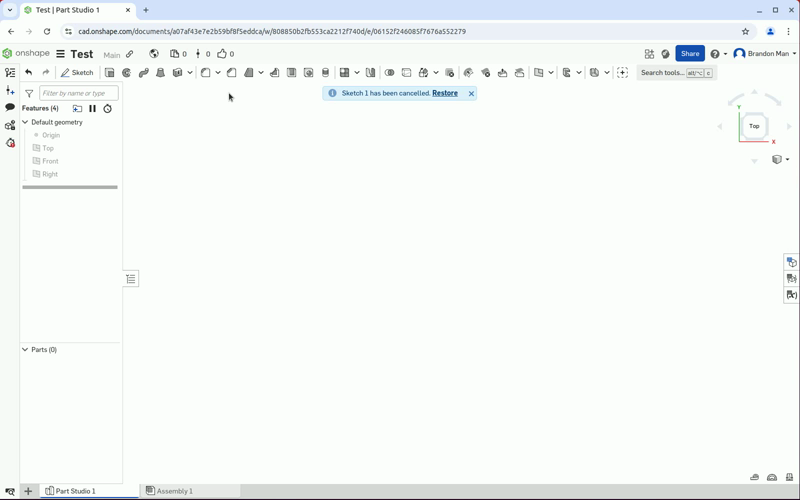
mouse_move(73, 352)
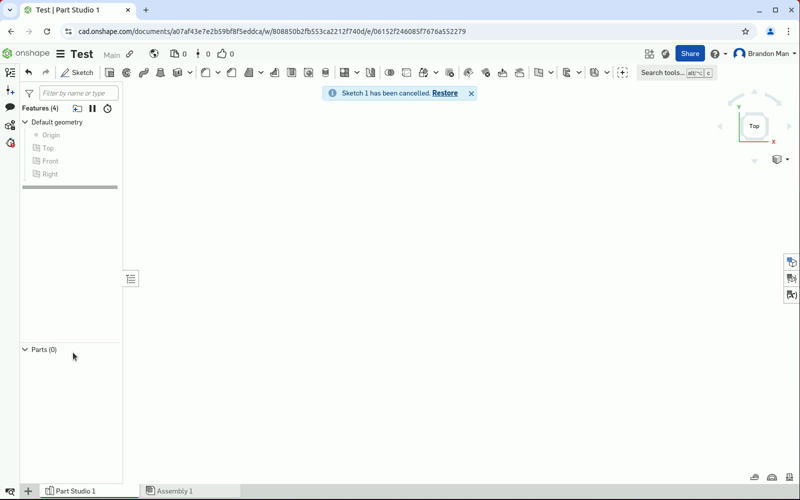
key(y)
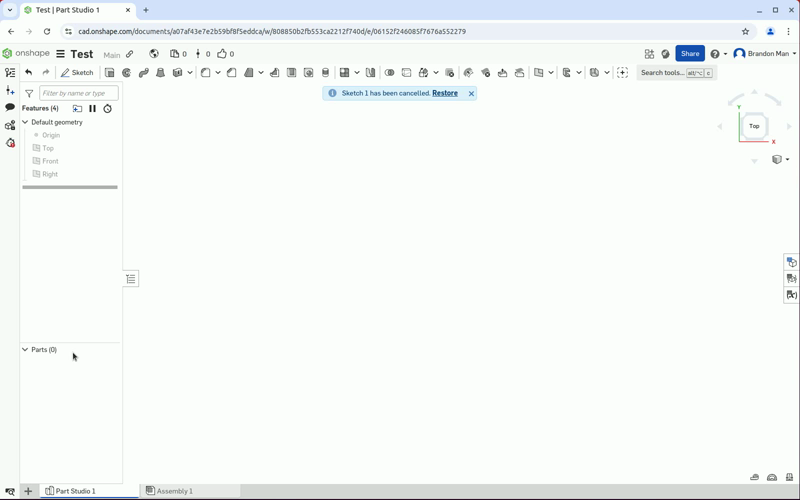
key(shift+p)
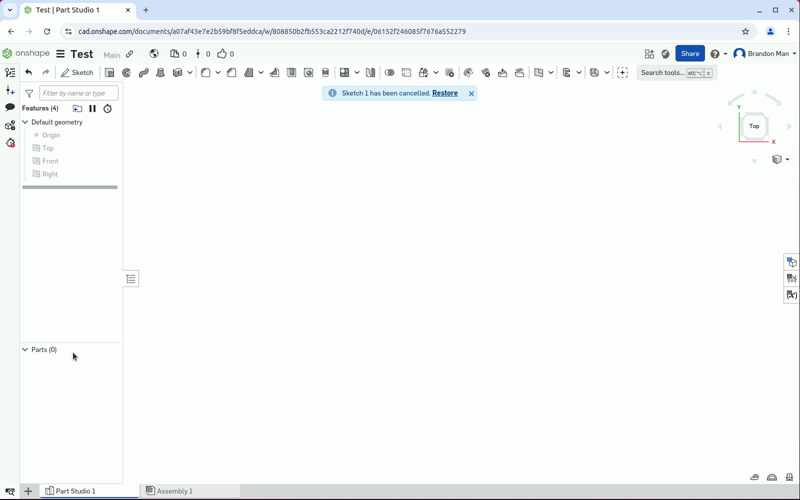
key(space)
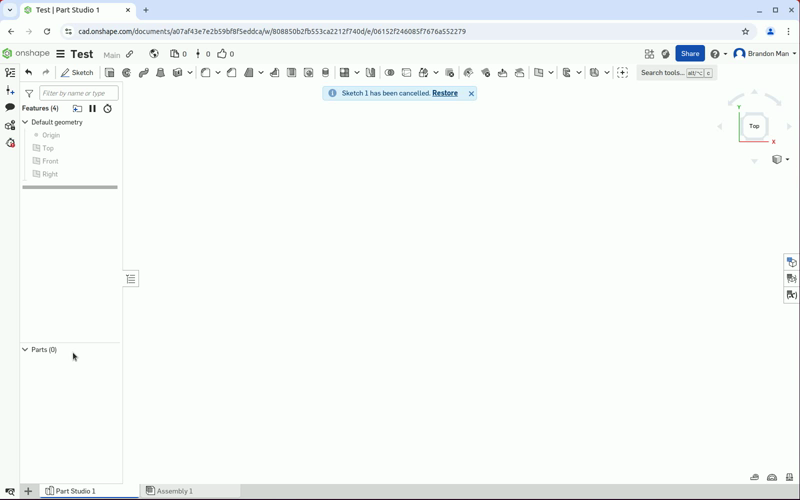
key_down(shift)
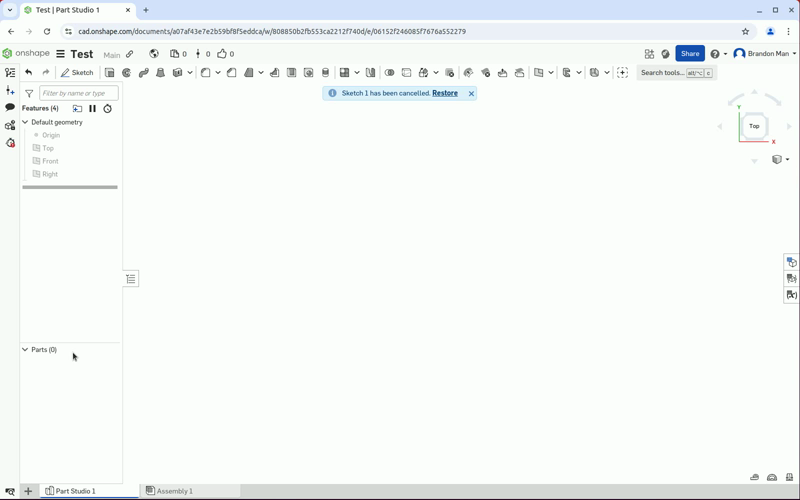
key(up)
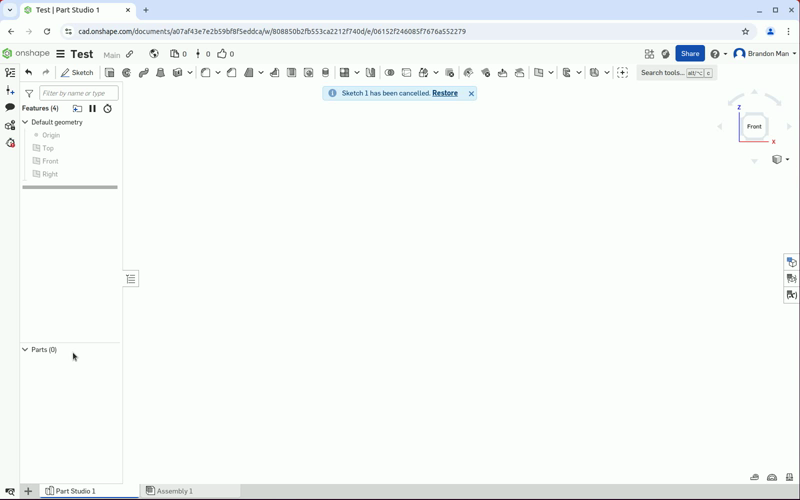
key_up(shift)
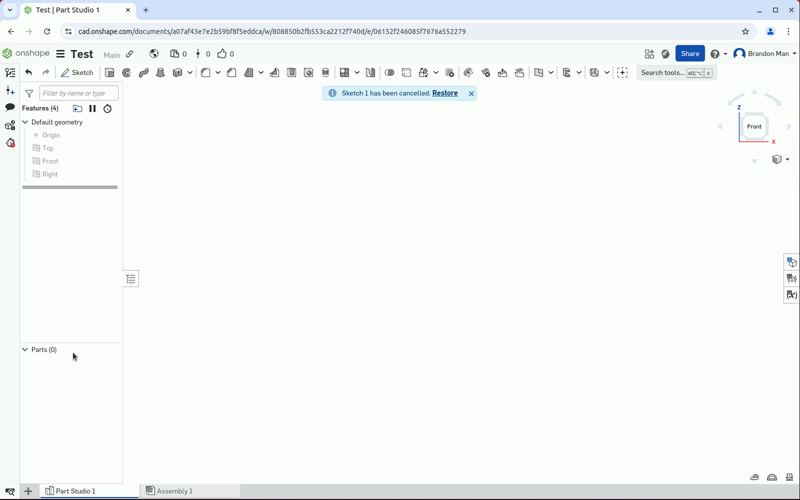
mouse_move(73, 352)
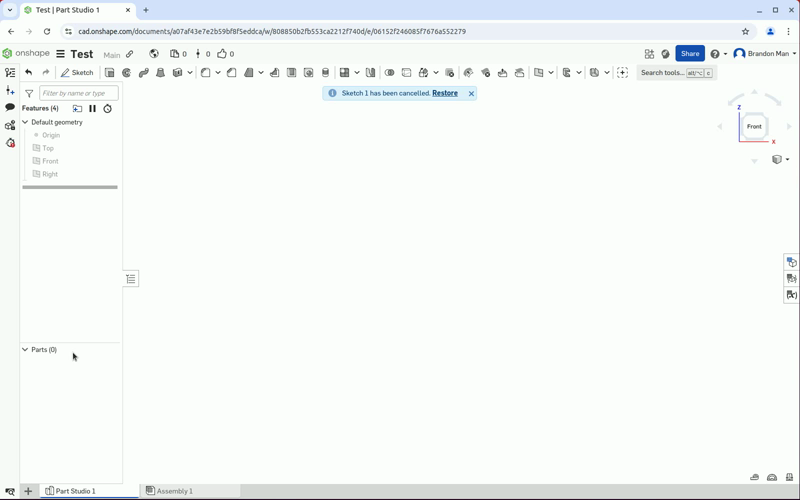
key(shift+y)
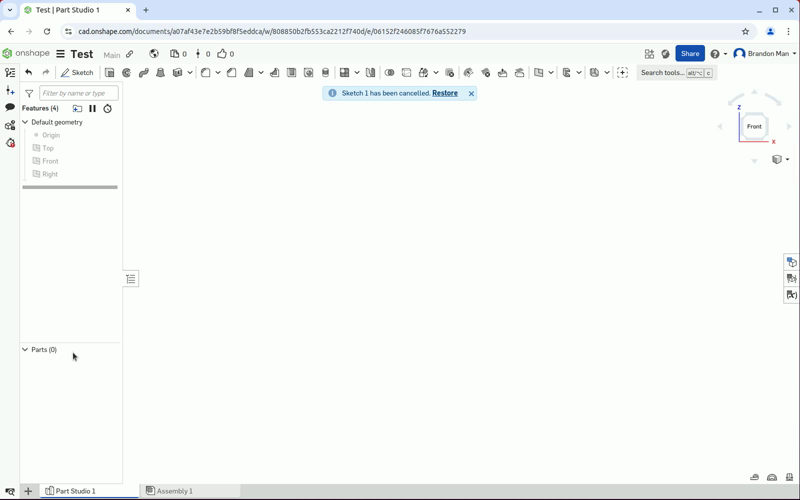
key(shift+s)
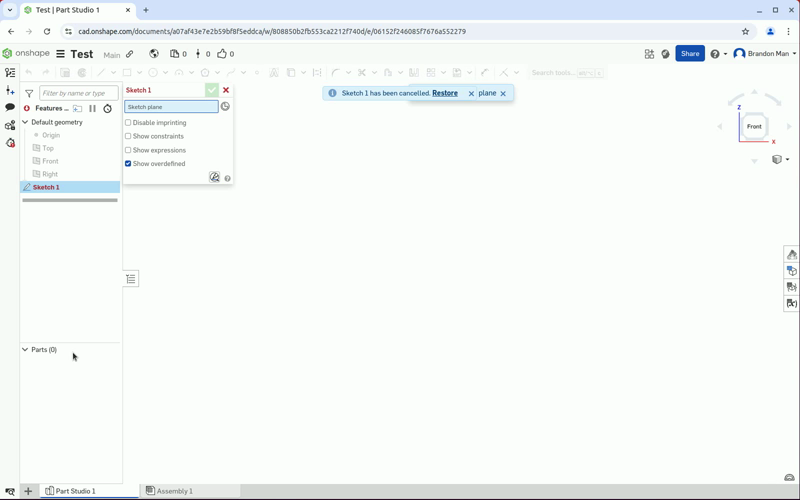
mouse_move(73, 163)
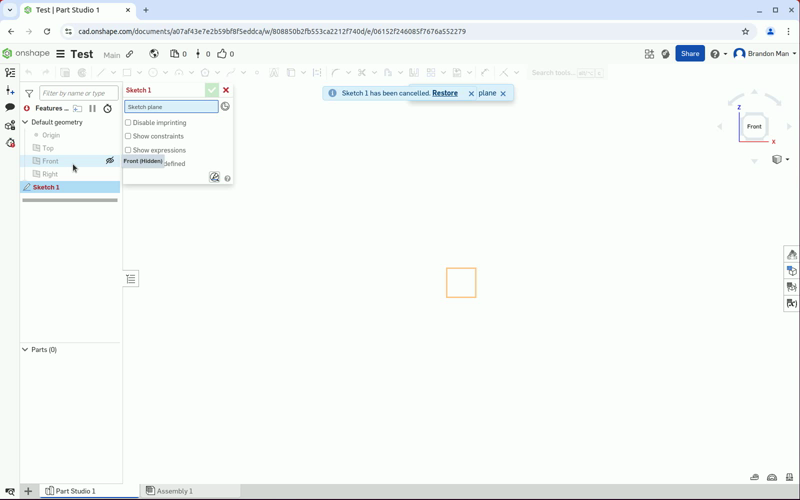
click(73, 163)
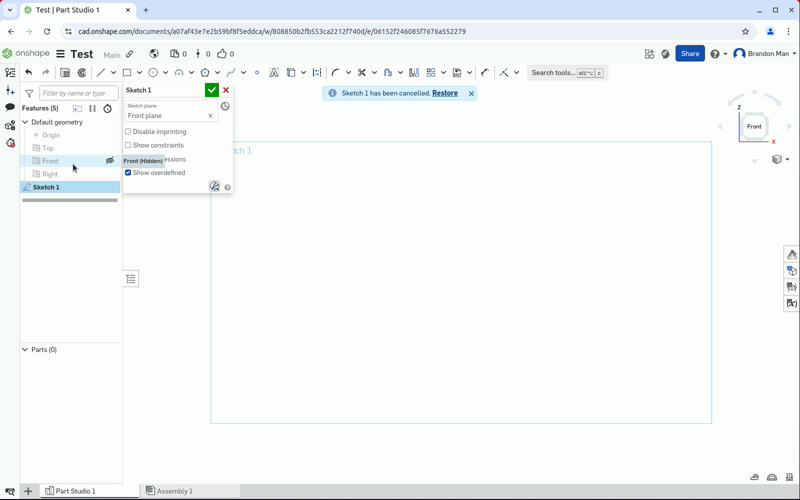
mouse_move(73, 352)
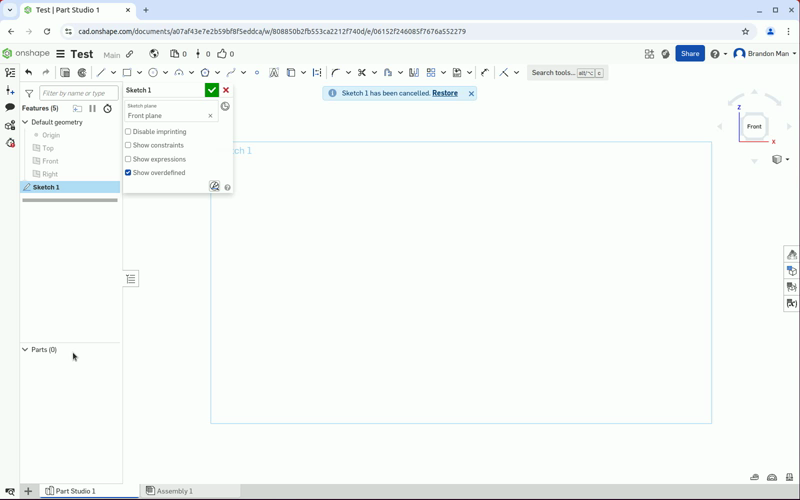
key(y)
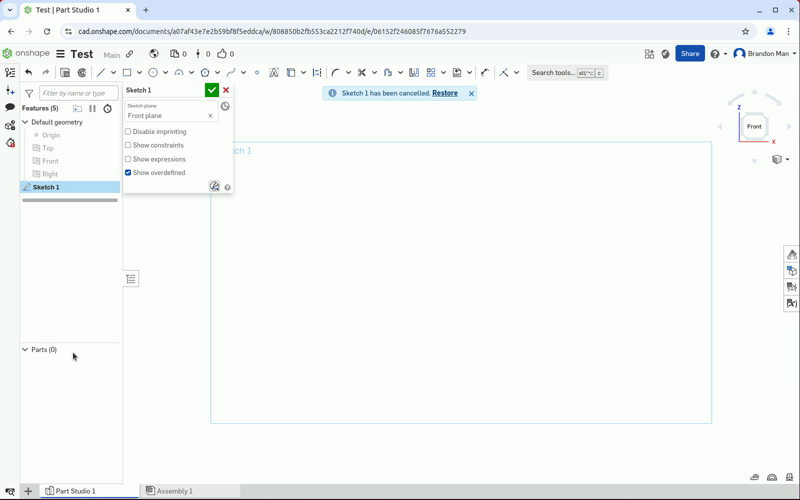
key(l)
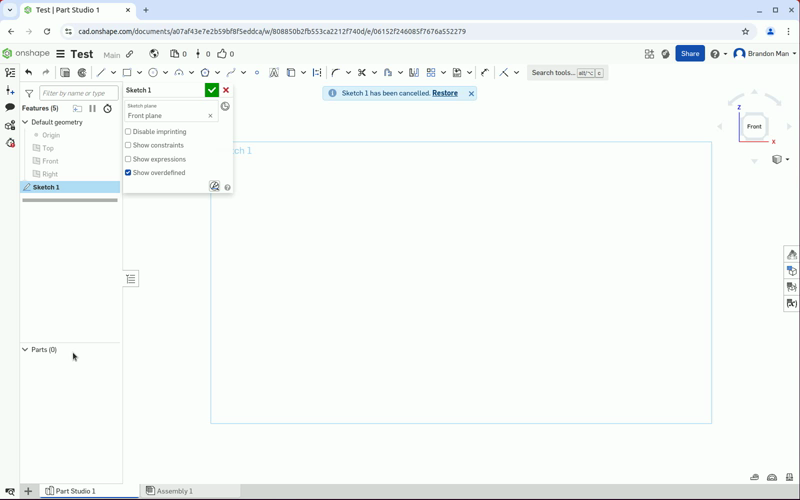
key_down(shift)
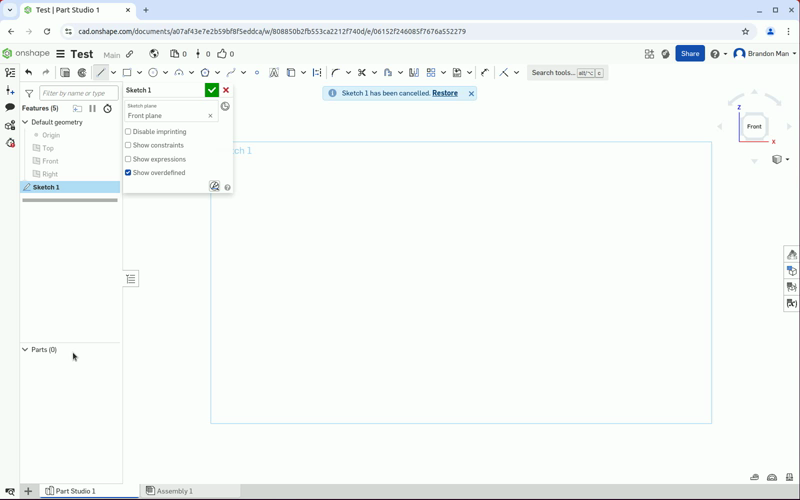
mouse_move(460, 282)
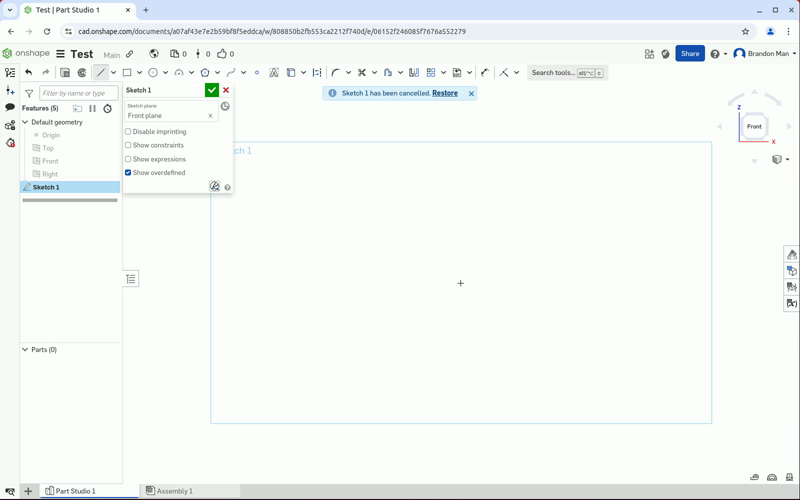
click(460, 282)
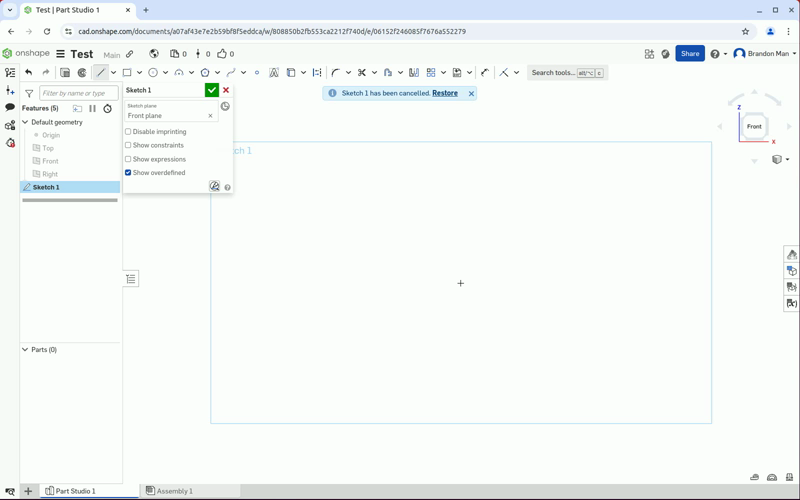
key_up(shift)
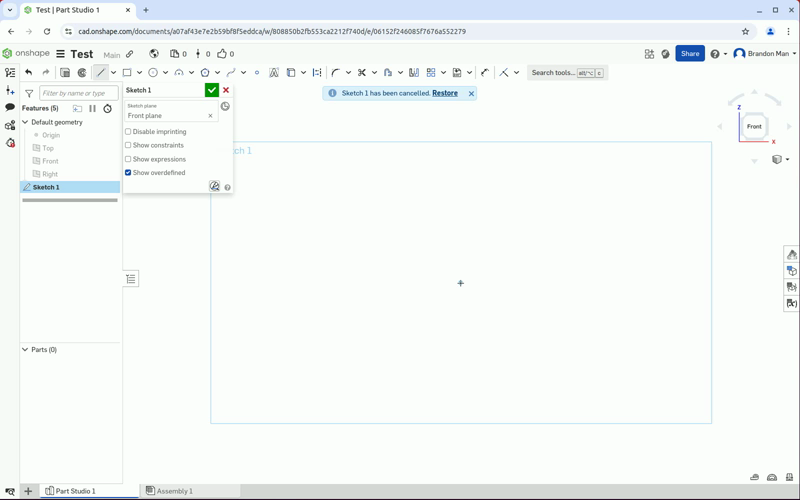
key_down(shift)
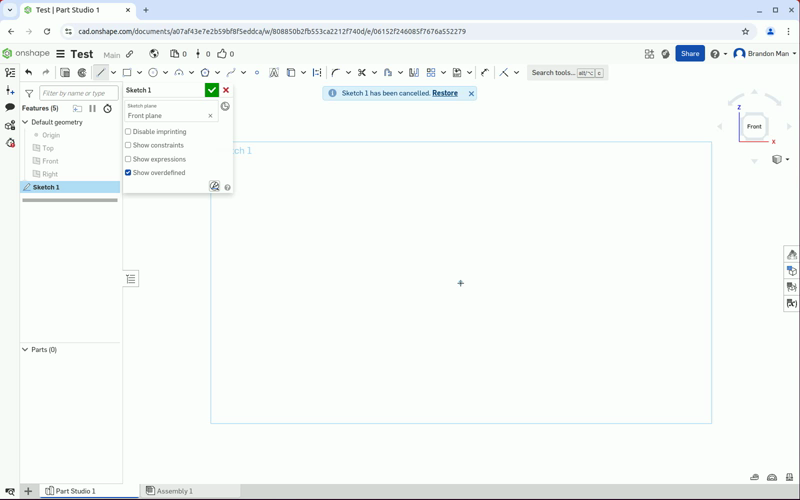
mouse_move(536, 282)
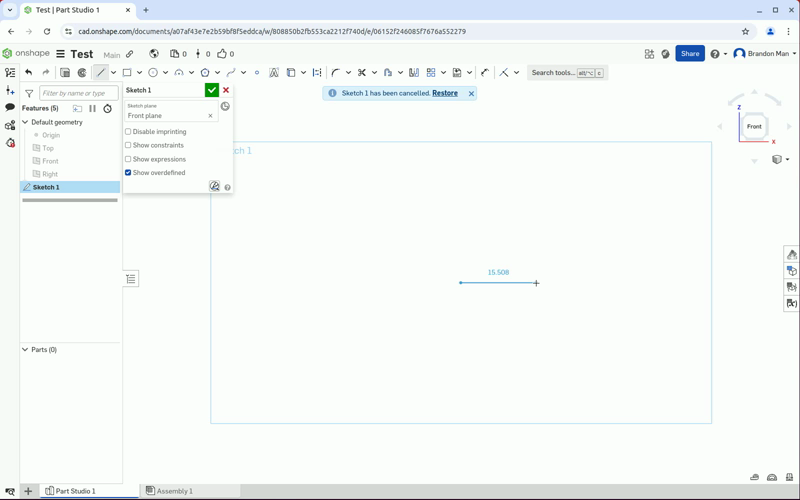
click(536, 282)
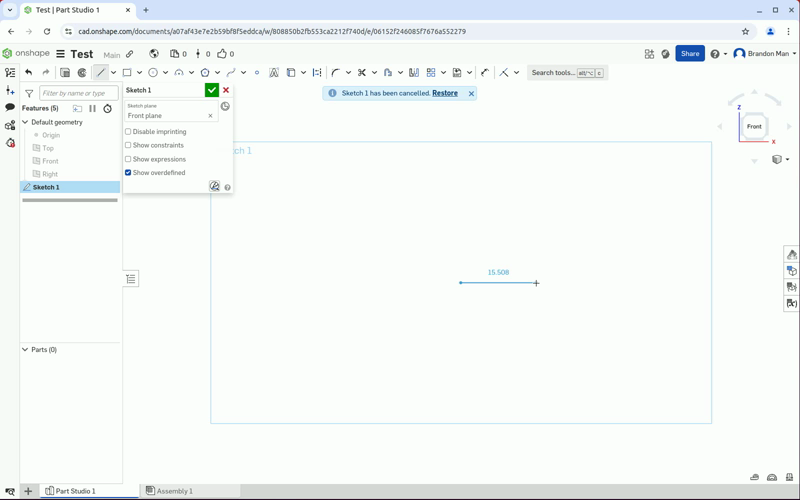
key_up(shift)
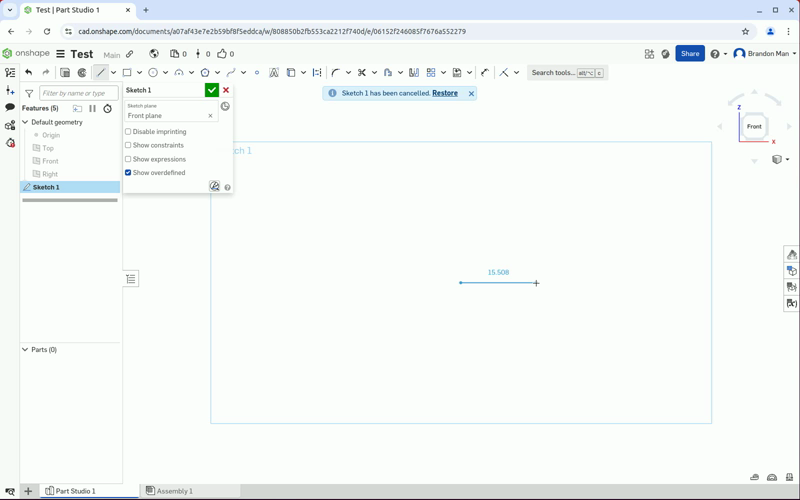
key_down(shift)
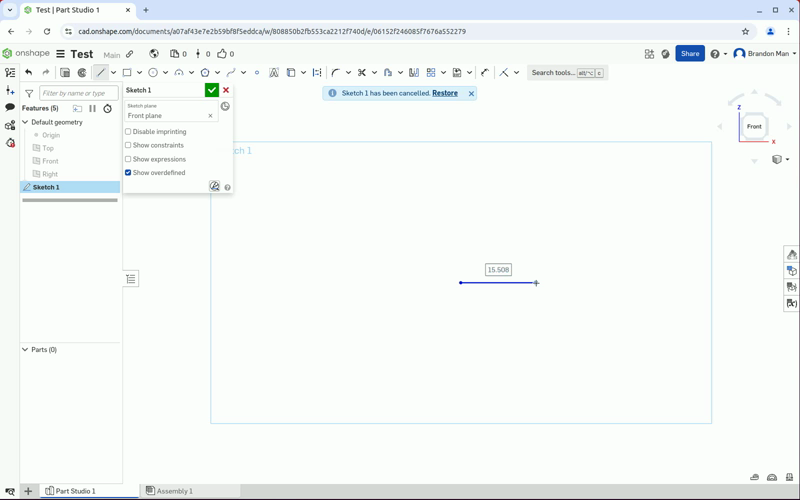
mouse_move(566, 282)
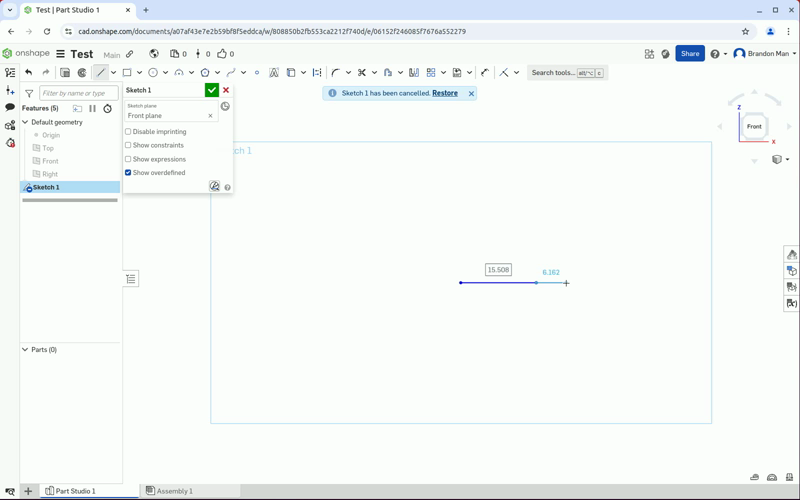
mouse_move(536, 264)
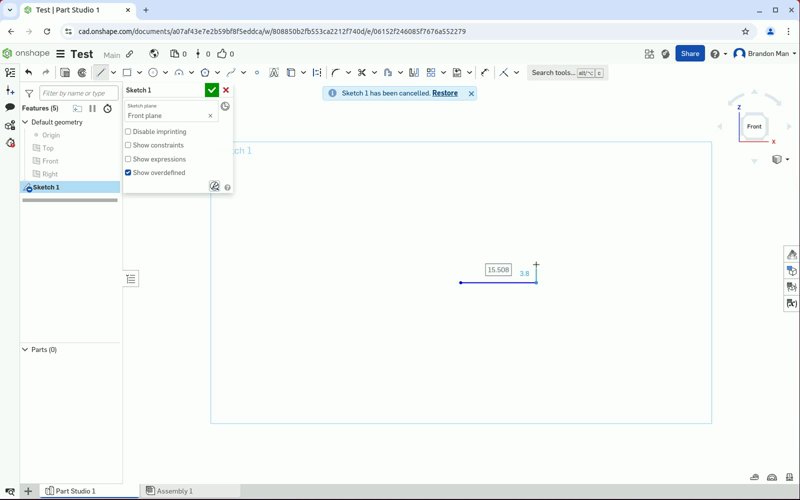
click(536, 264)
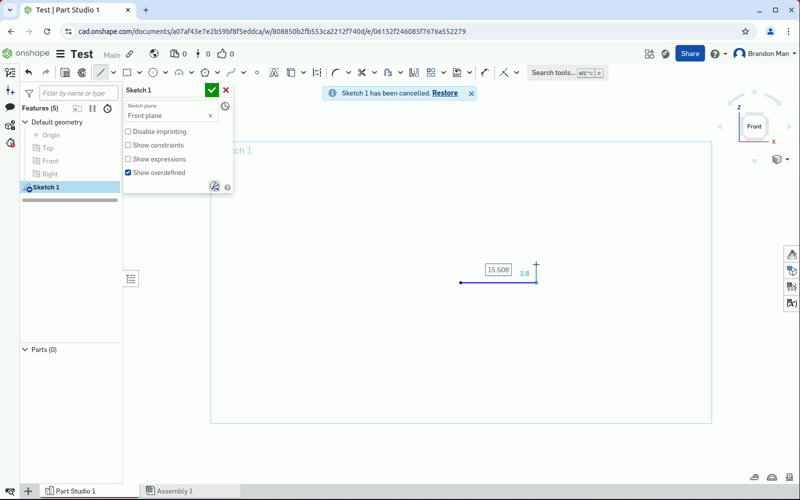
key_up(shift)
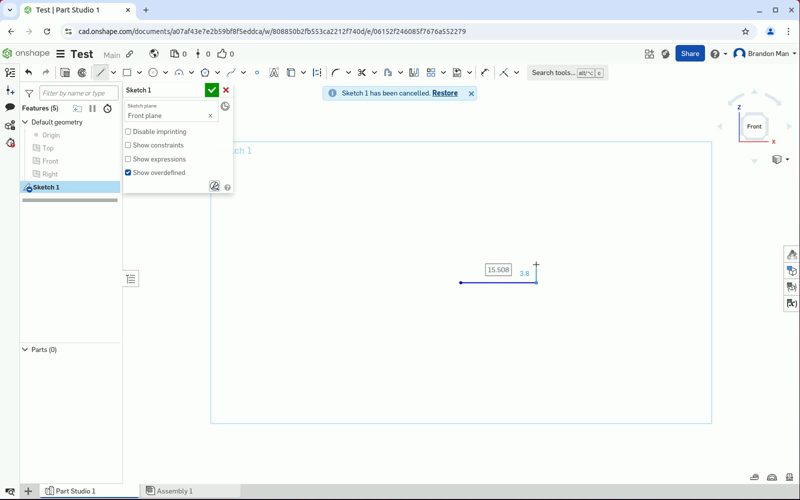
key_down(shift)
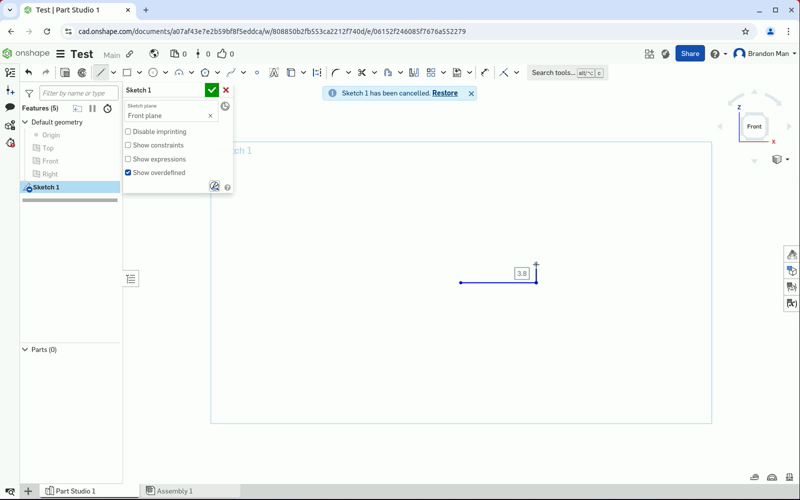
mouse_move(566, 264)
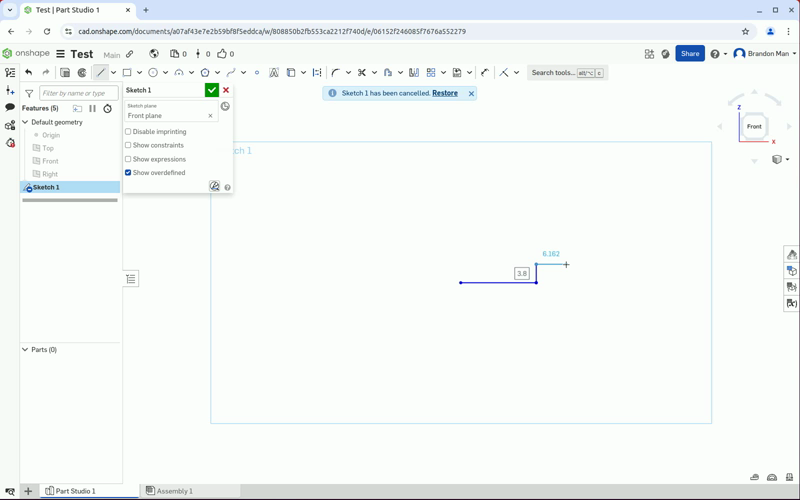
mouse_move(536, 244)
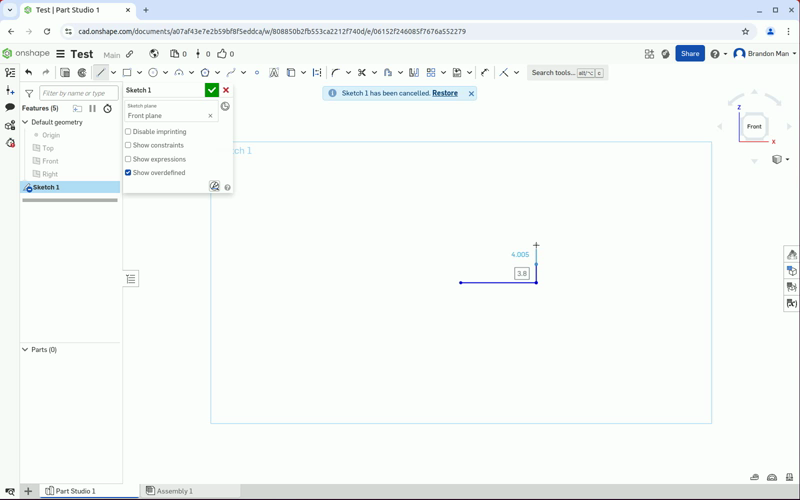
click(536, 244)
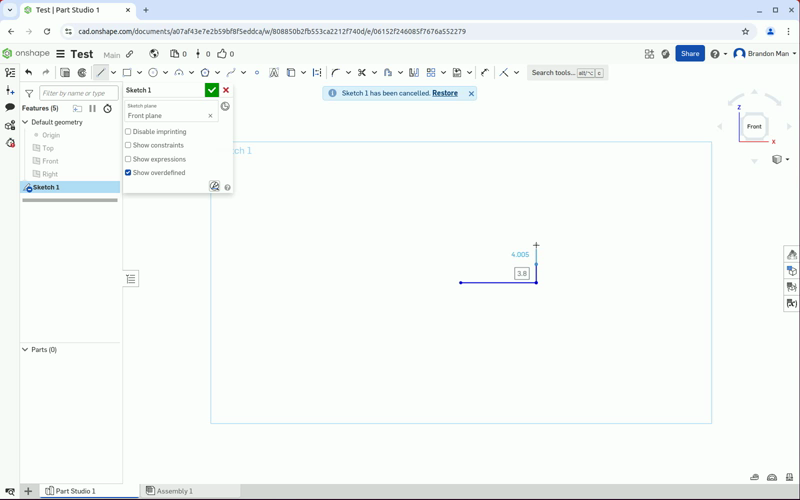
key_up(shift)
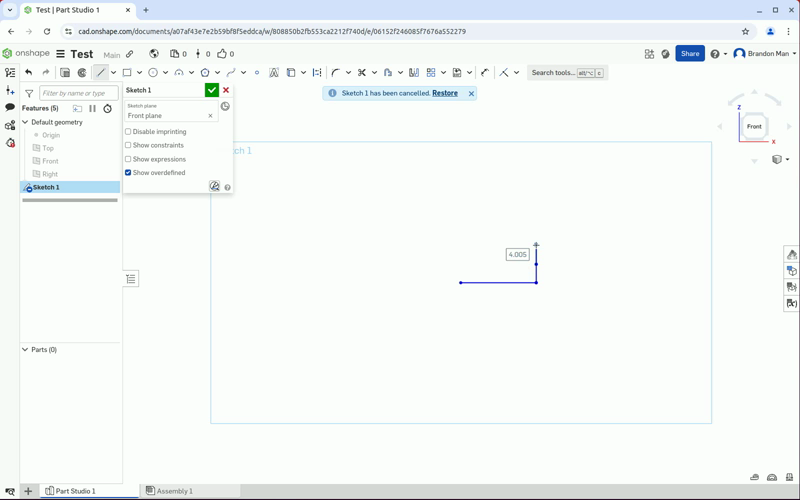
key_down(shift)
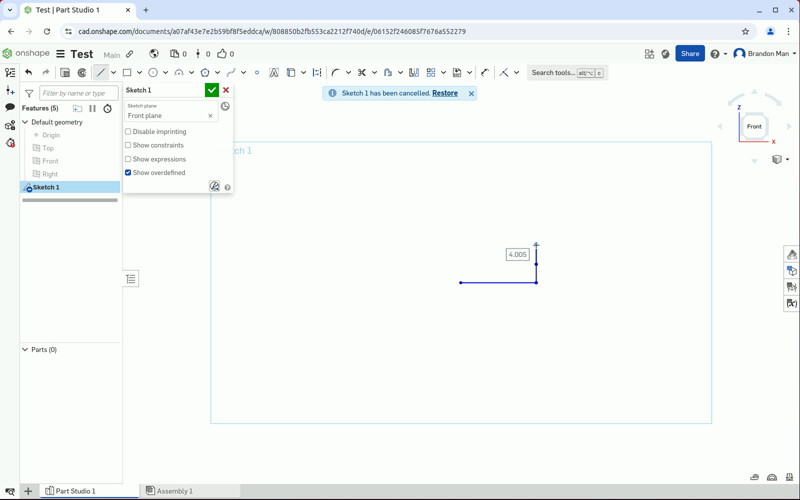
mouse_move(460, 244)
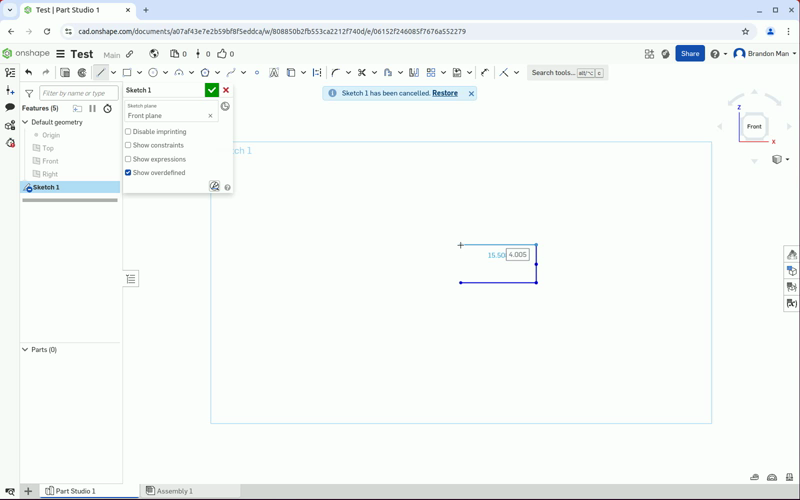
click(460, 244)
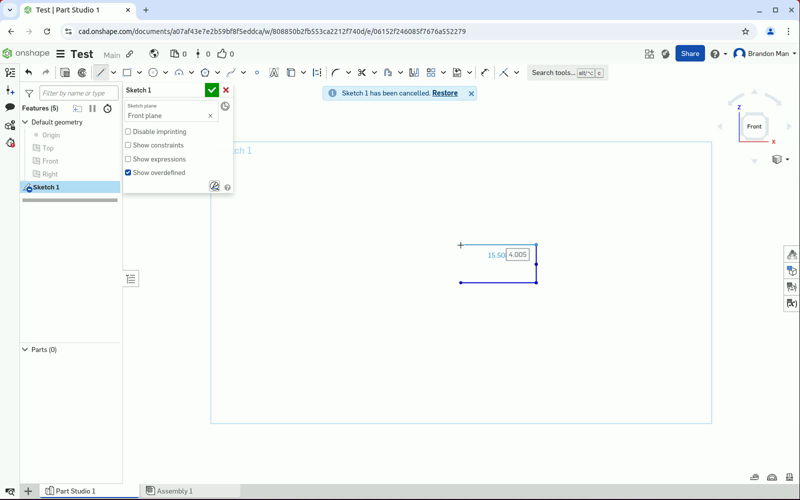
key_up(shift)
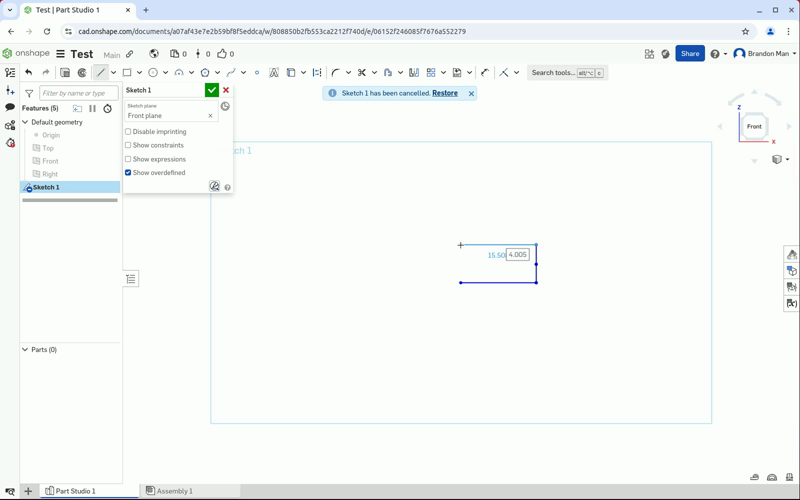
mouse_move(490, 244)
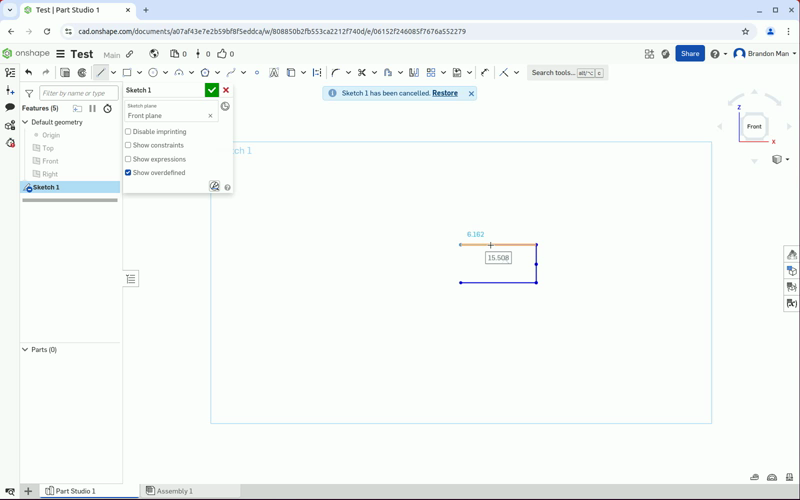
key_down(shift)
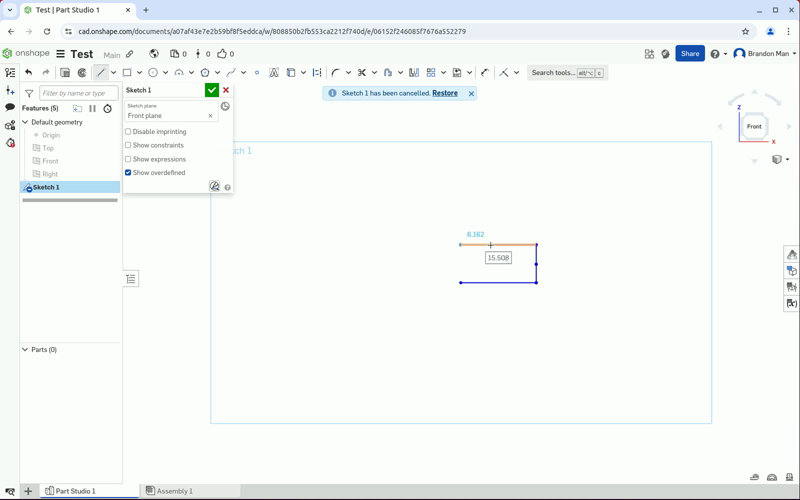
mouse_move(460, 282)
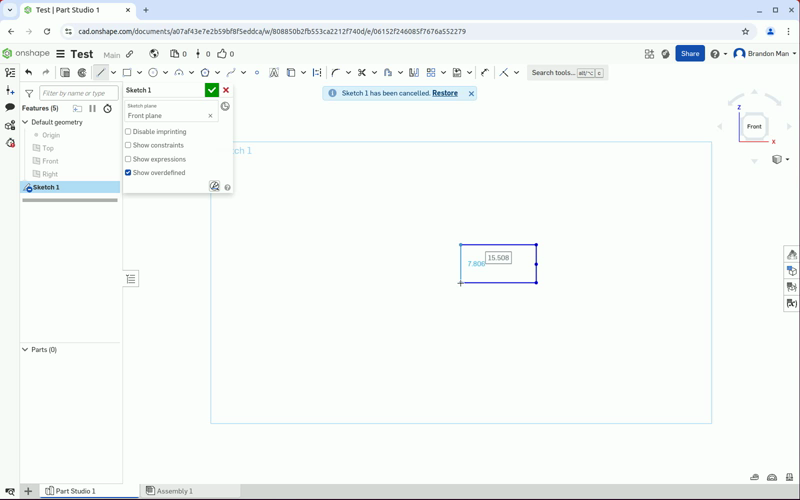
key_up(shift)
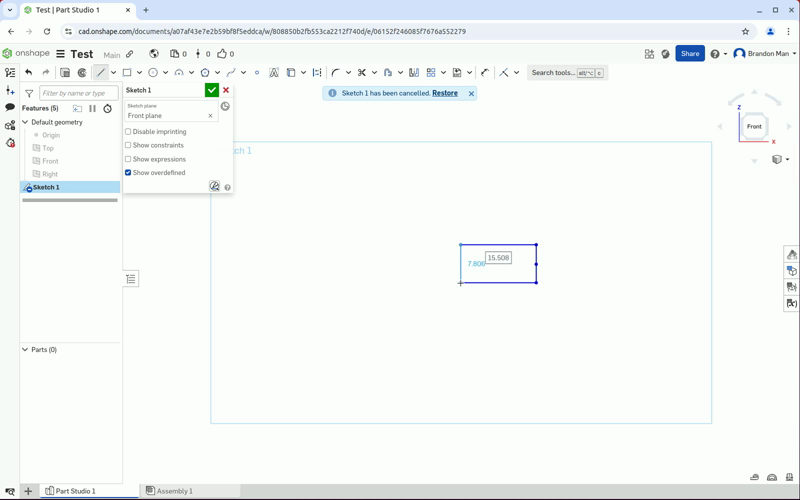
click(460, 282)
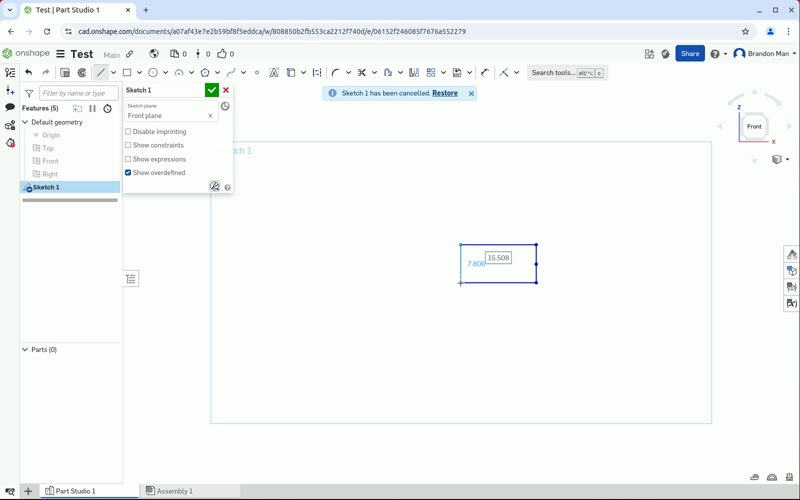
key(esc)
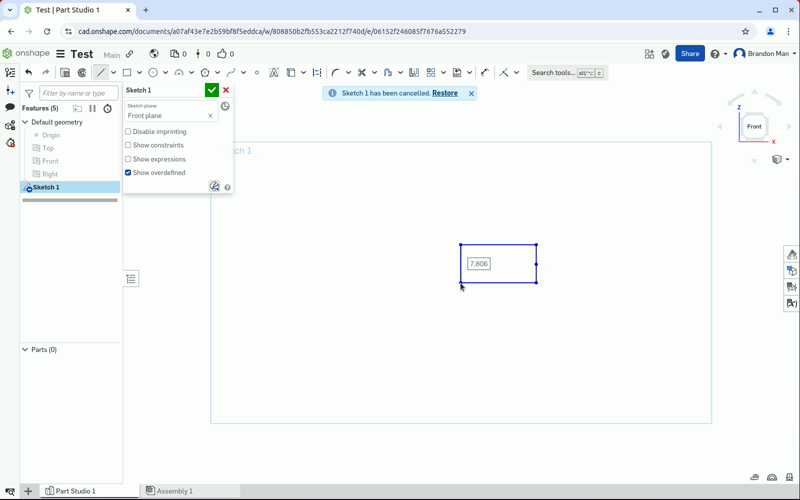
mouse_move(497, 248)
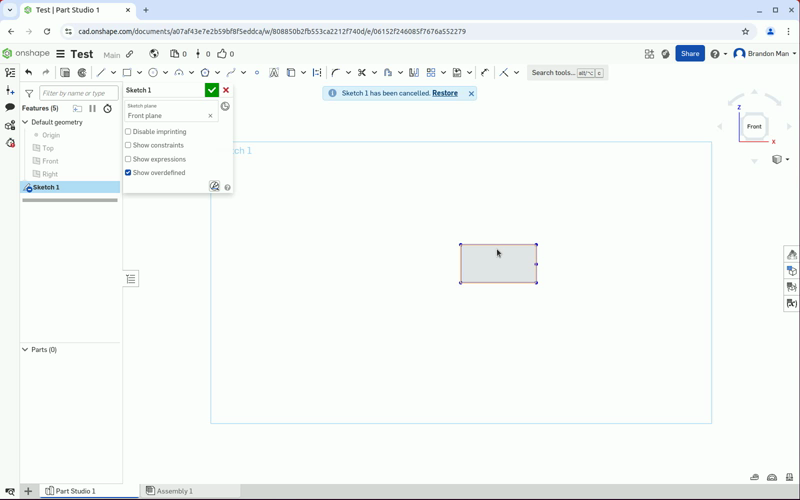
click(497, 248)
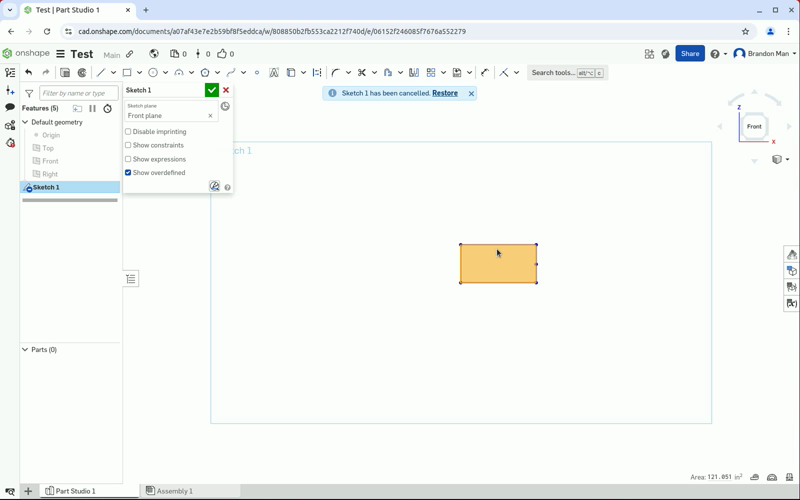
mouse_move(73, 352)
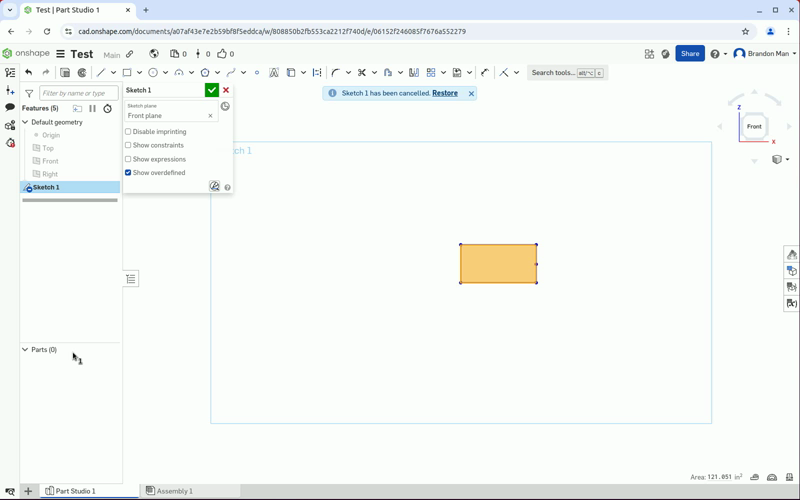
key(shift+y)
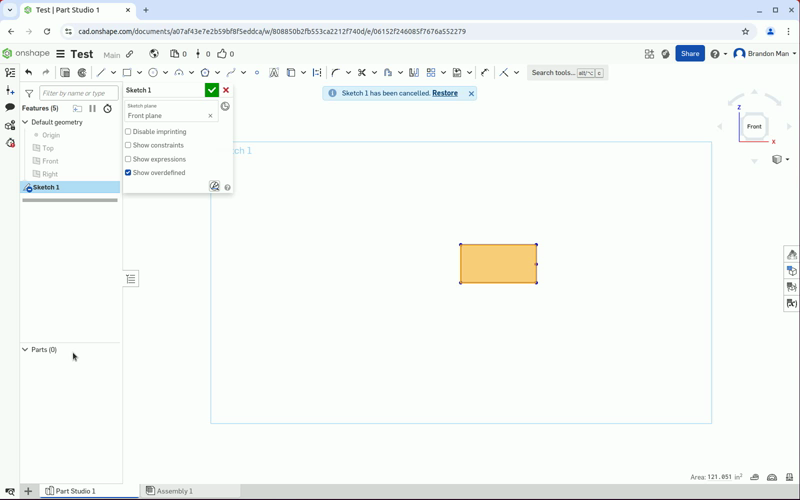
key(shift+e)
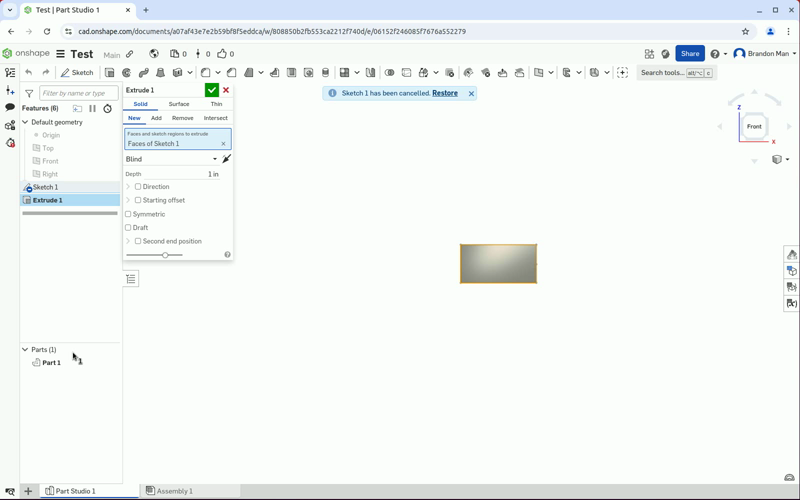
mouse_move(143, 106)
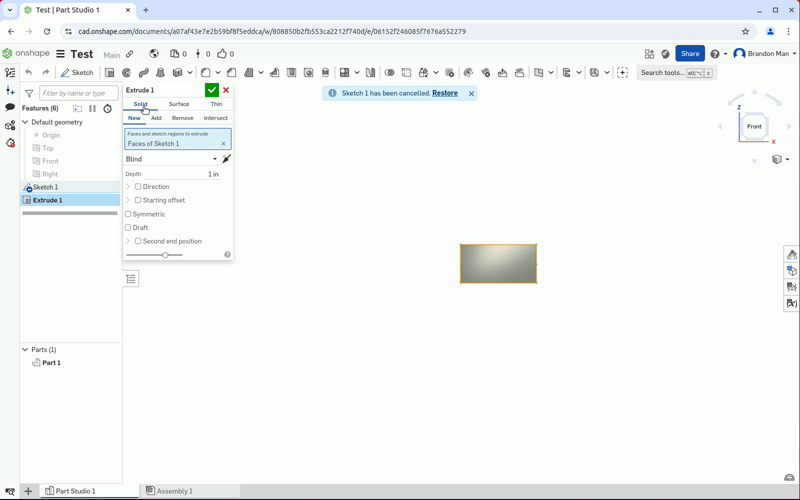
click(143, 106)
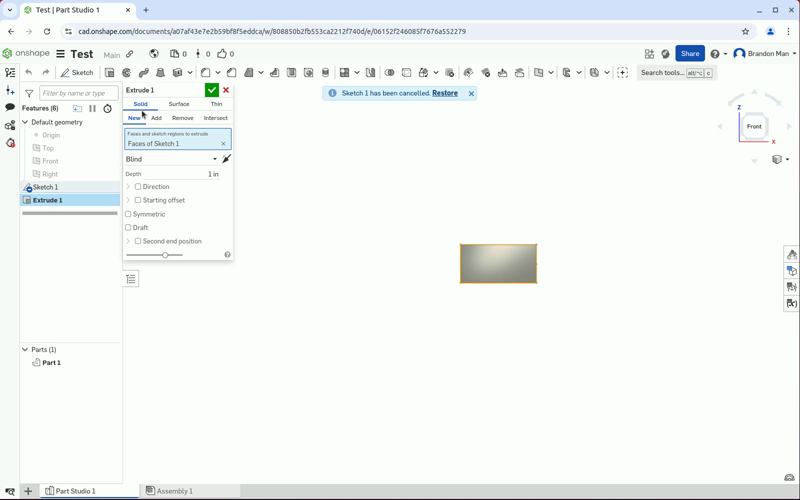
mouse_move(137, 120)
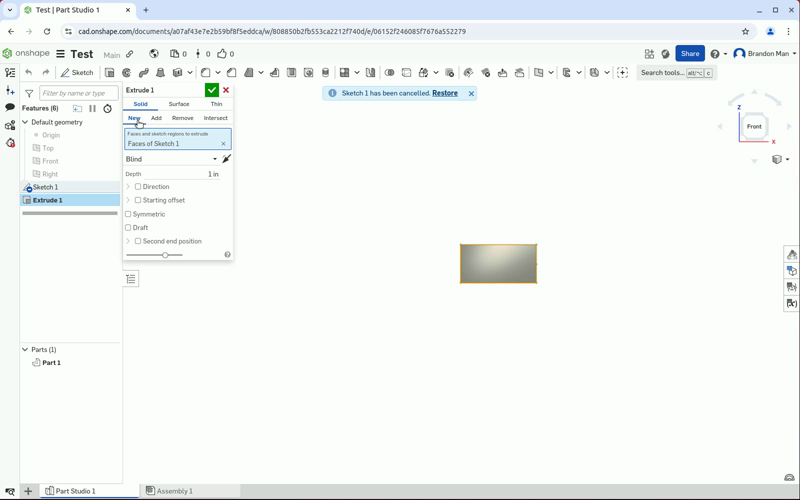
click(137, 120)
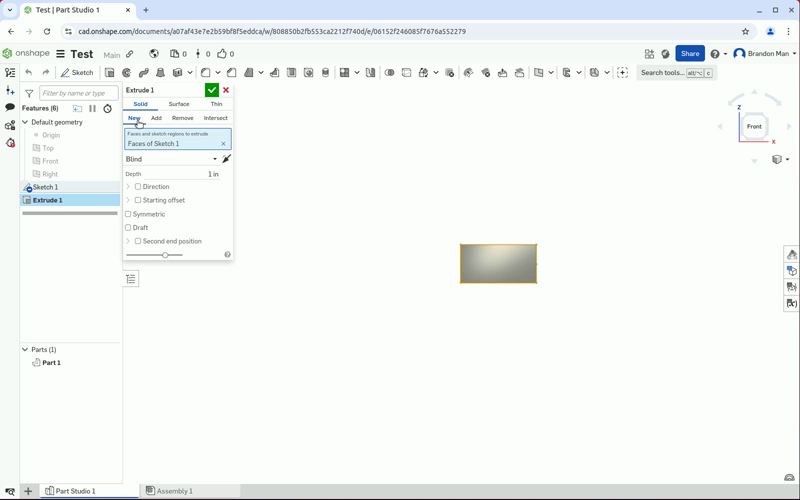
key(tab, 4)
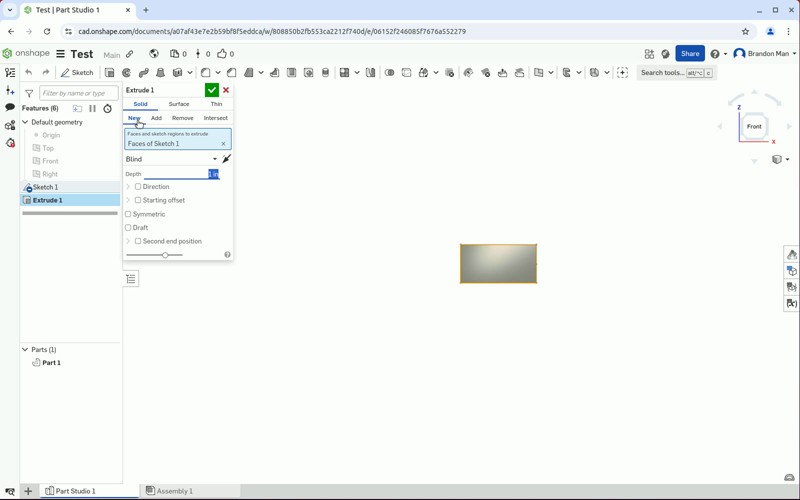
text(11.554)
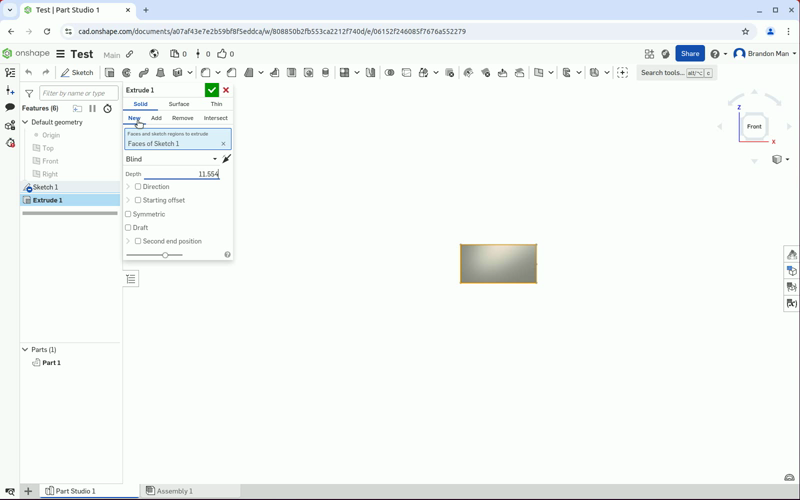
key(enter)
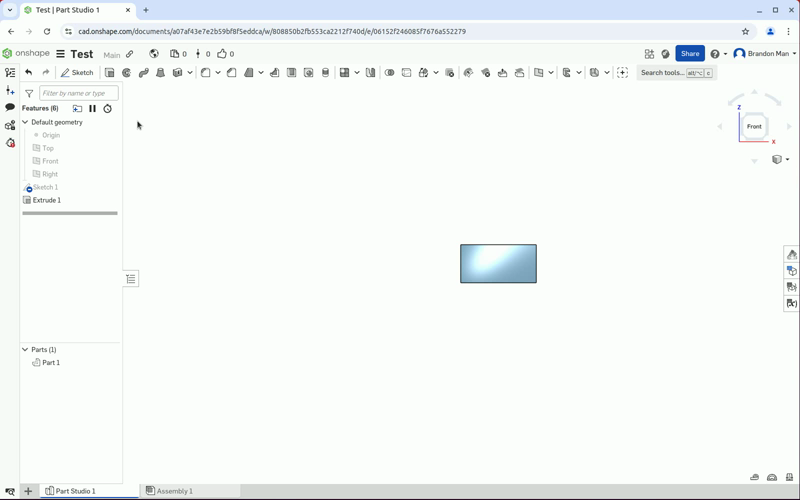
key(shift+h)
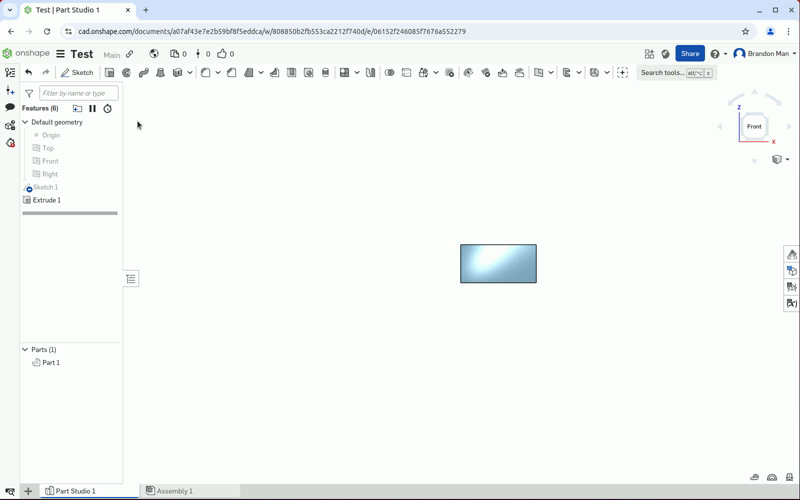
key(shift+h)
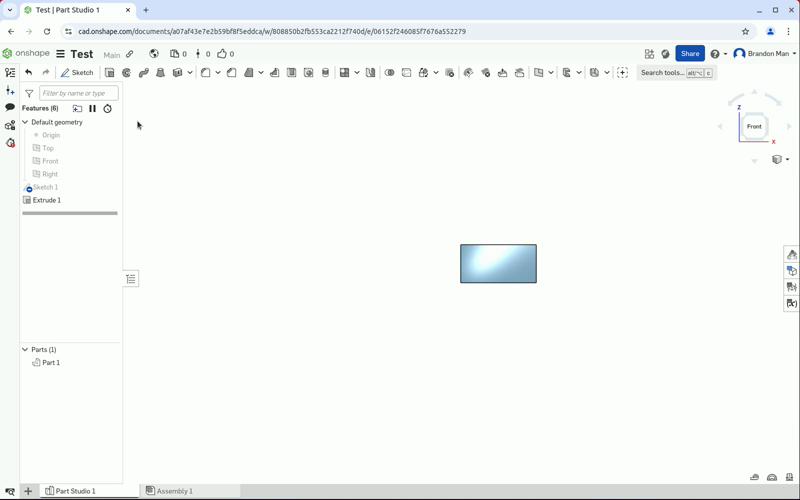
mouse_move(73, 189)
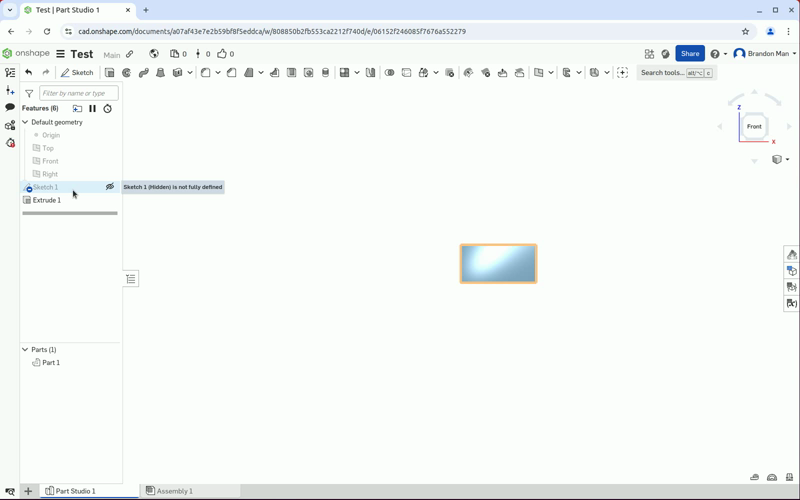
click(73, 189)
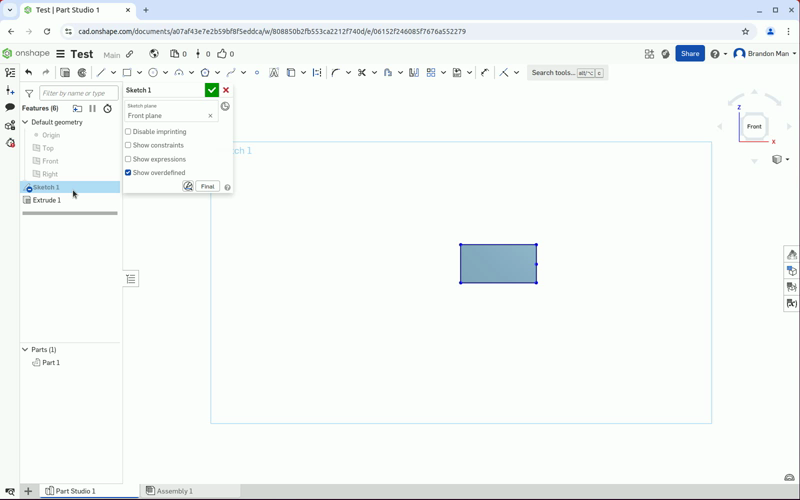
mouse_move(229, 92)
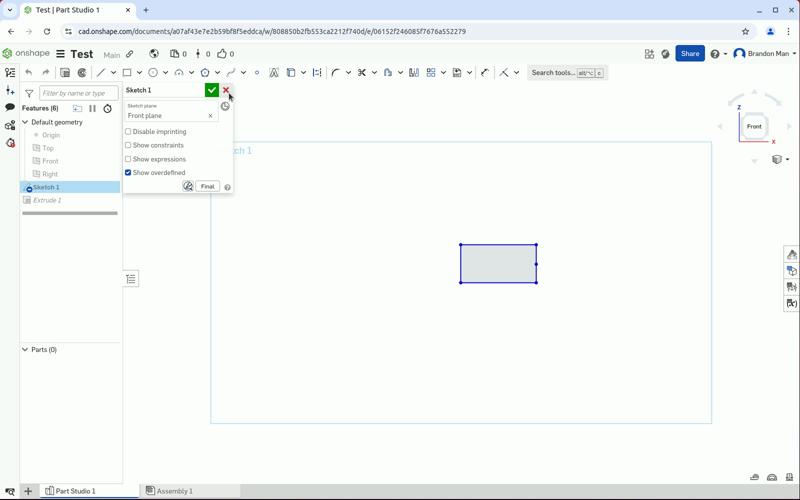
click(229, 92)
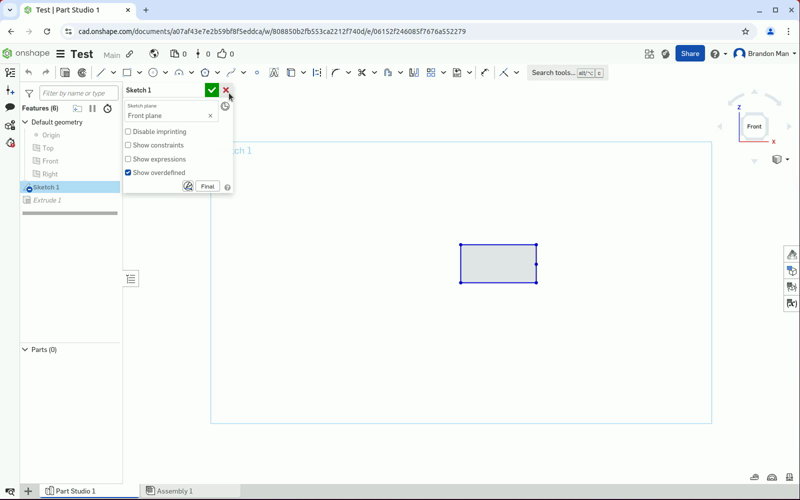
key(shift+s)
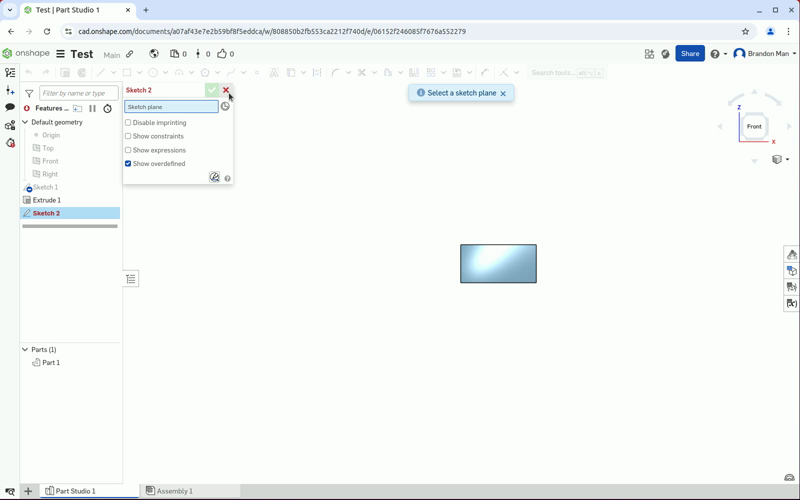
mouse_move(73, 163)
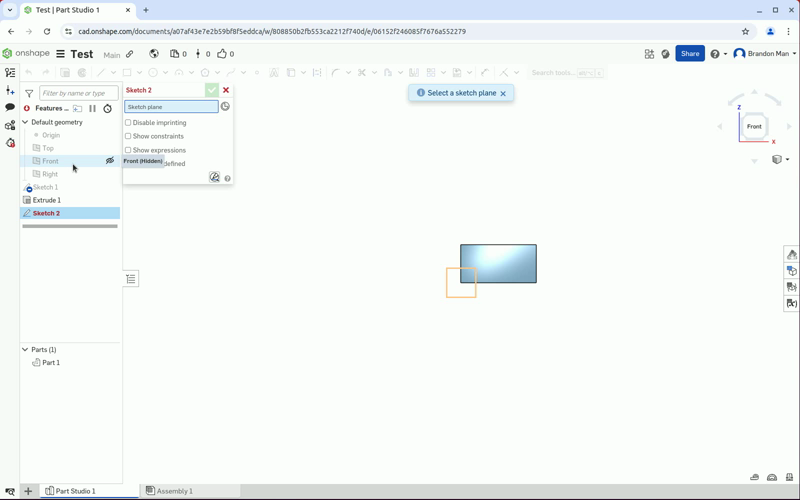
click(73, 163)
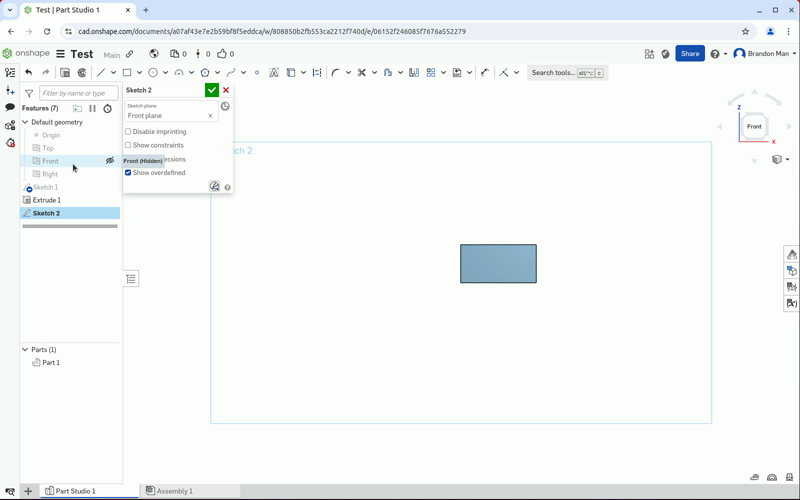
mouse_move(73, 352)
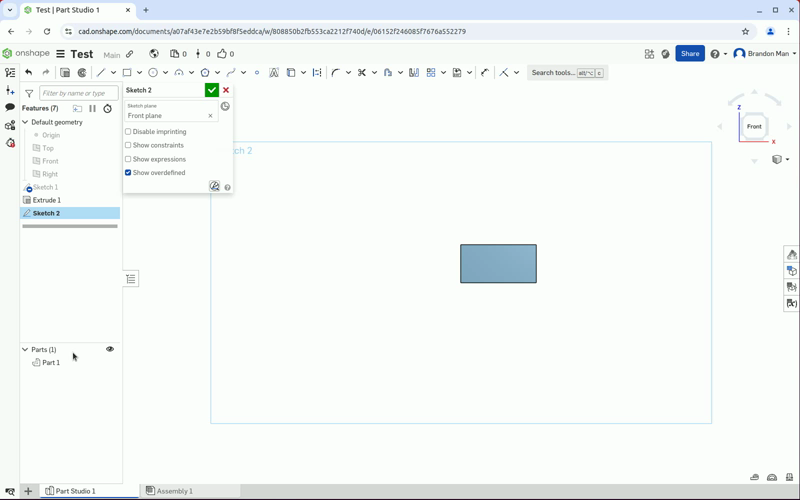
key(y)
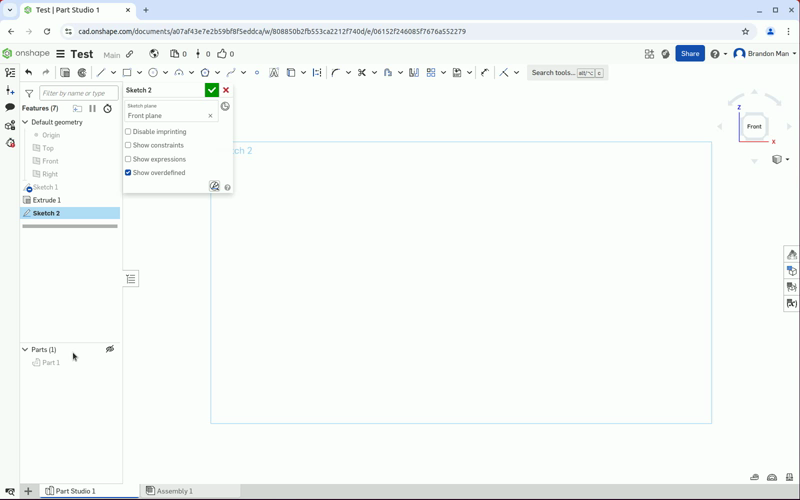
key(l)
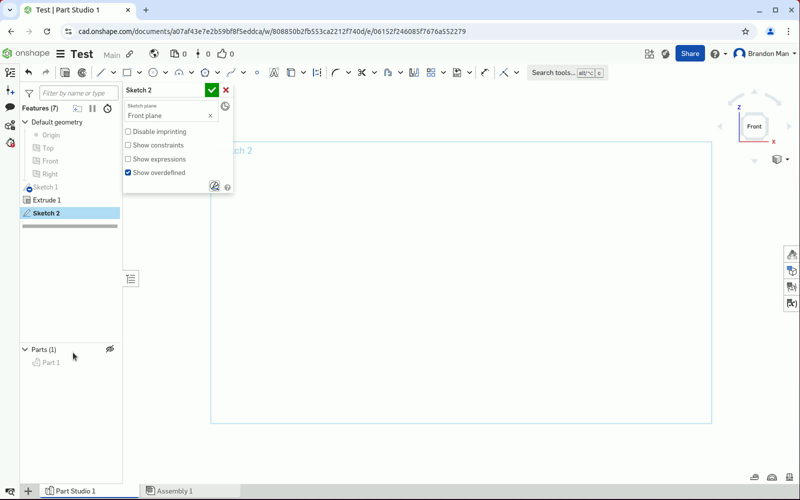
key_down(shift)
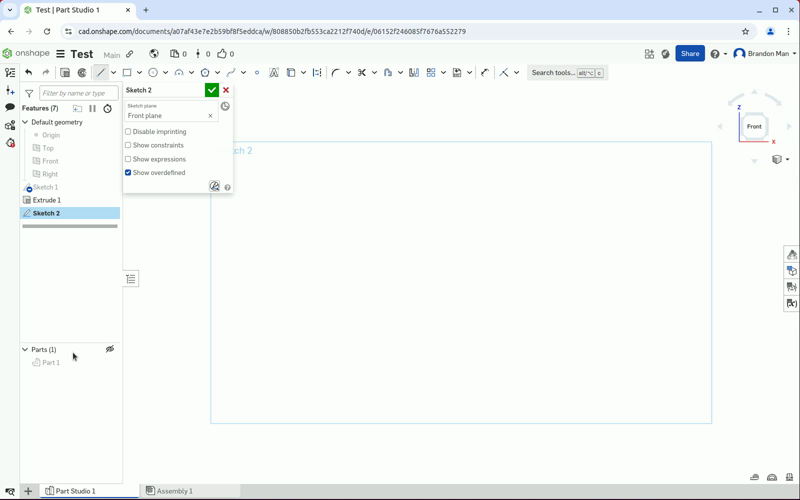
mouse_move(535, 282)
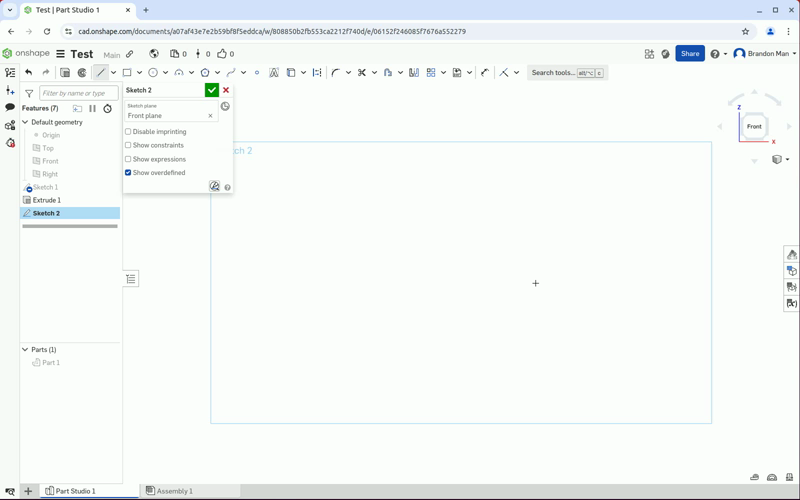
click(535, 282)
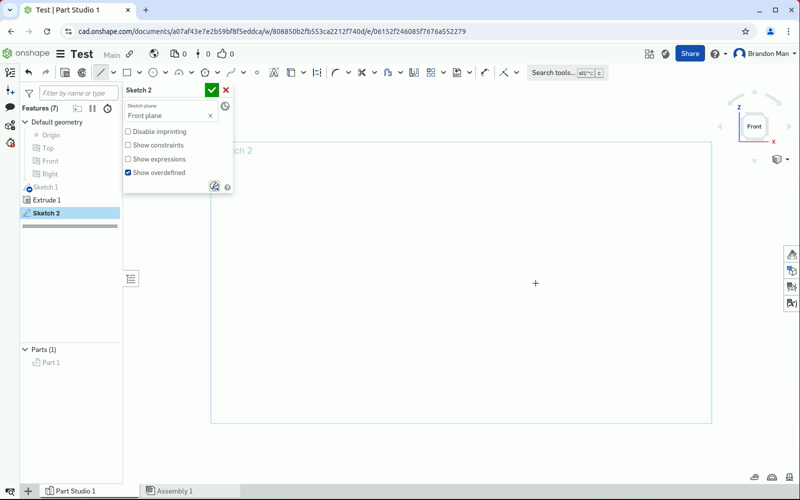
key_up(shift)
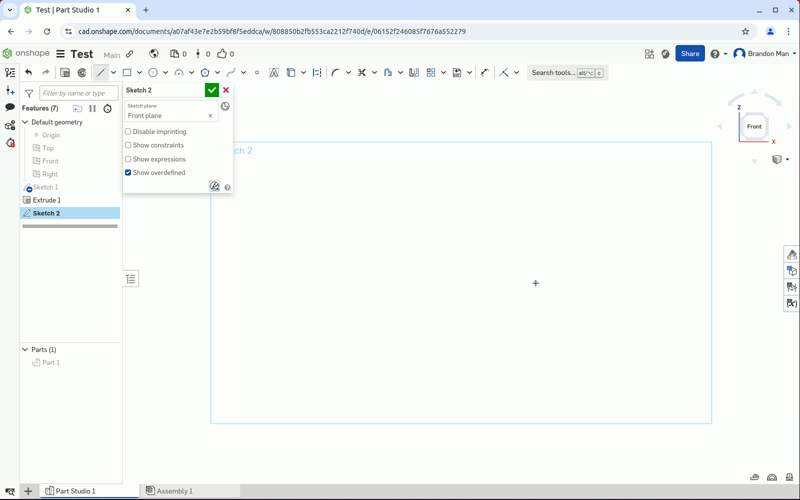
key_down(shift)
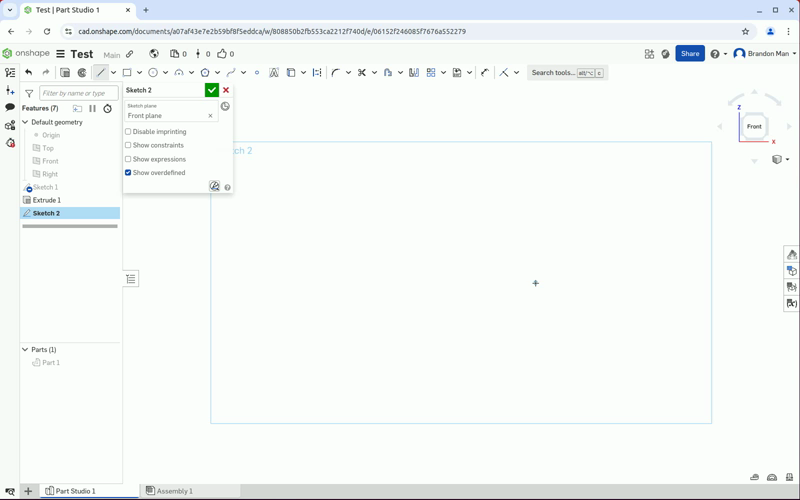
mouse_move(565, 282)
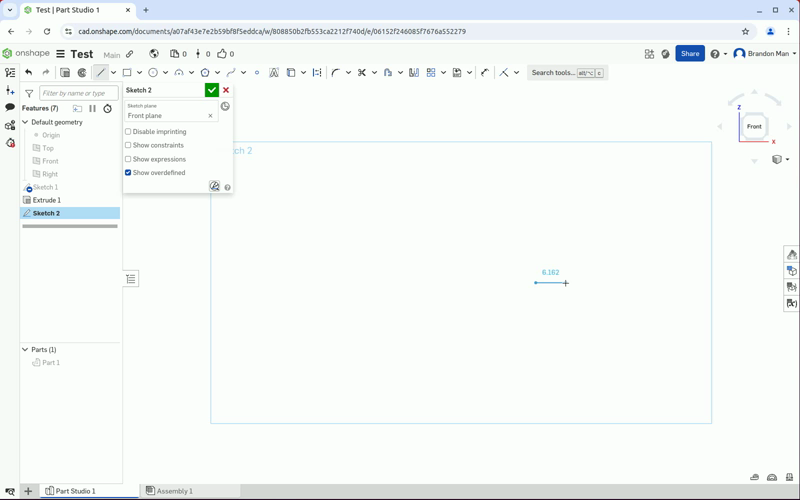
mouse_move(574, 282)
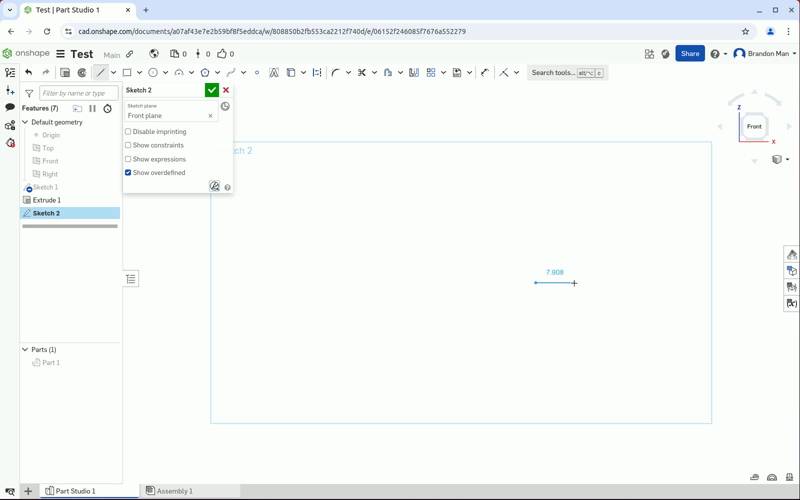
click(574, 282)
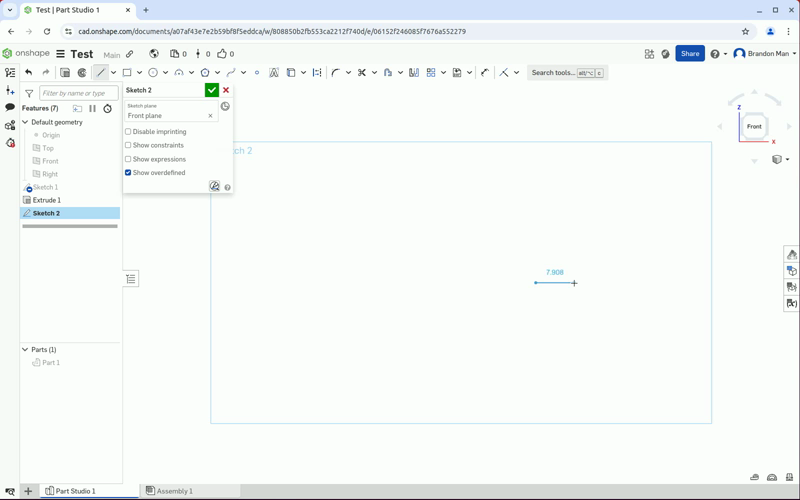
key_up(shift)
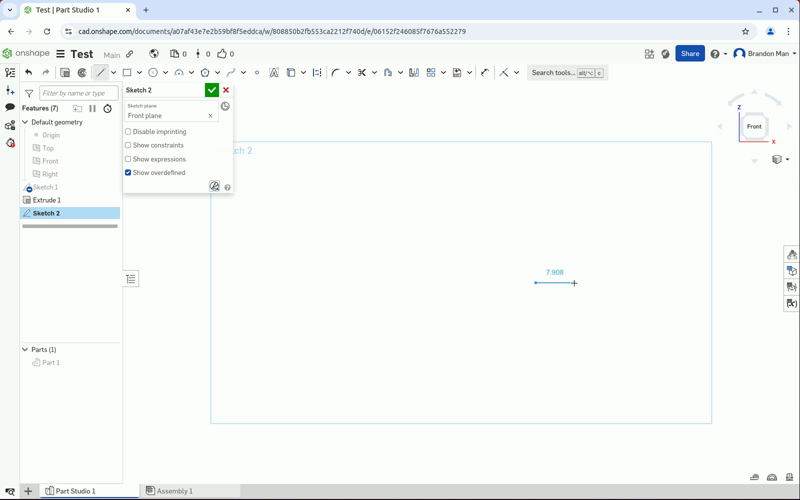
key_down(shift)
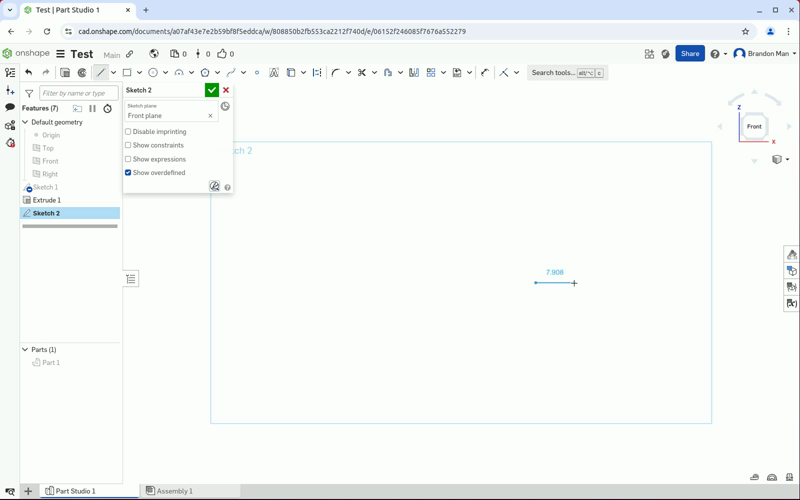
mouse_move(589, 282)
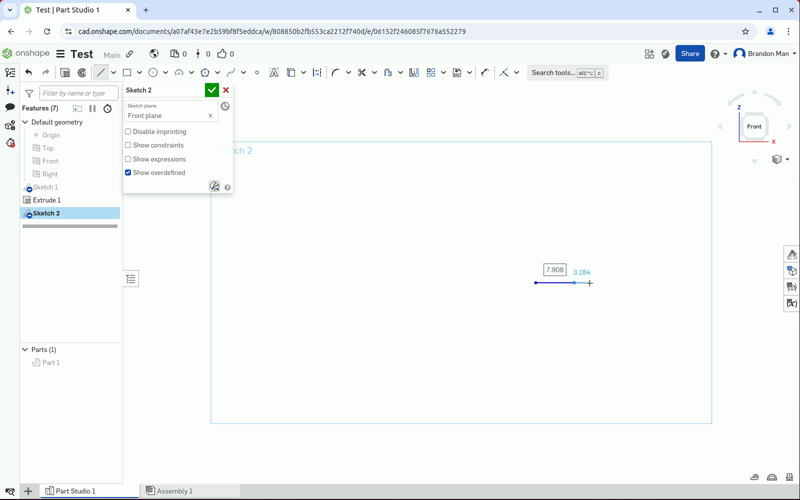
mouse_move(574, 263)
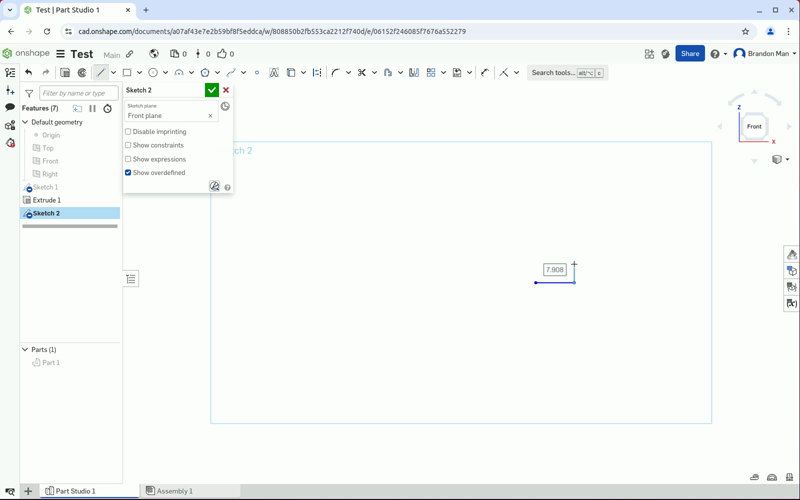
click(574, 263)
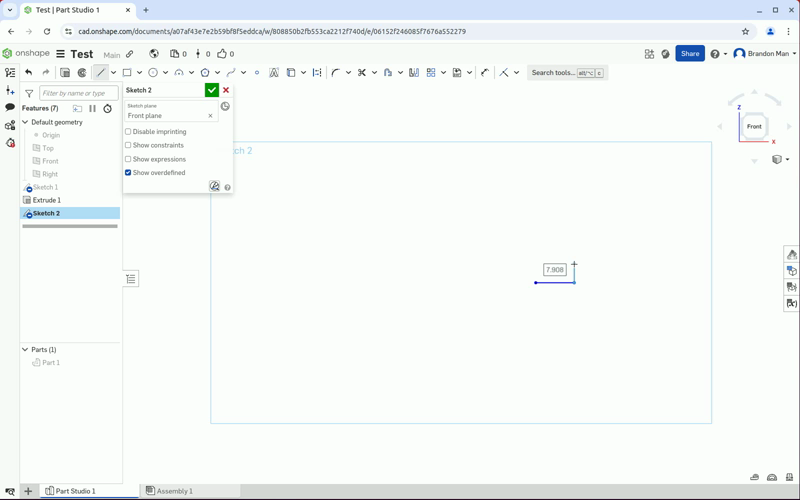
key_up(shift)
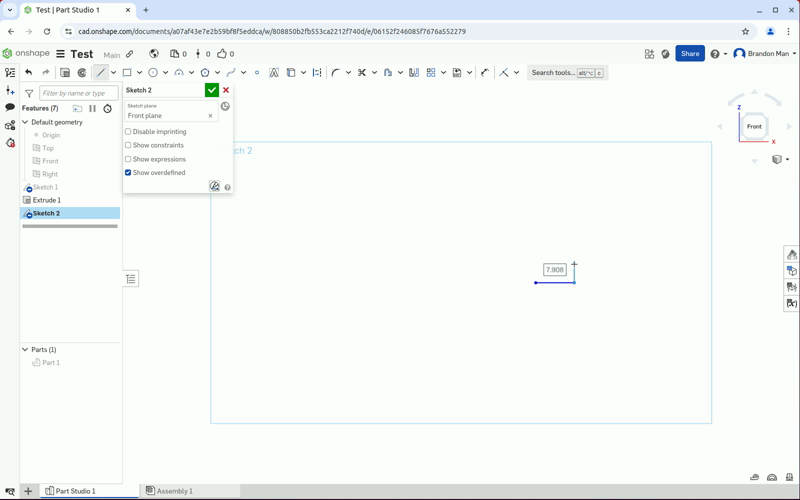
key_down(shift)
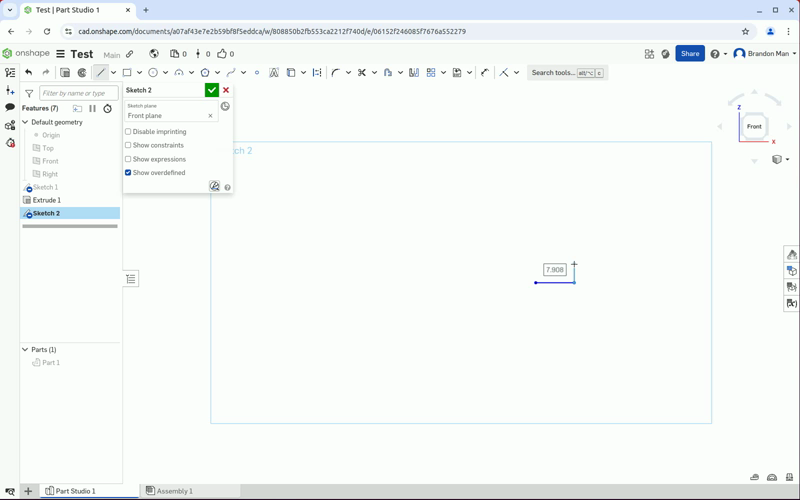
mouse_move(589, 263)
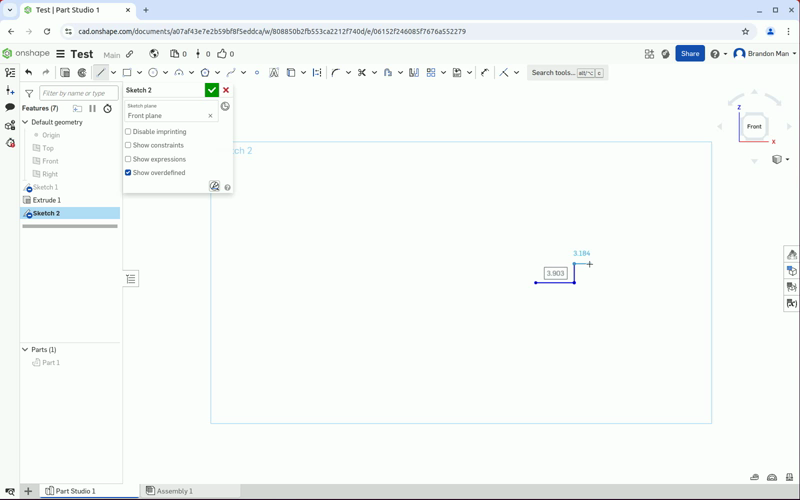
mouse_move(535, 263)
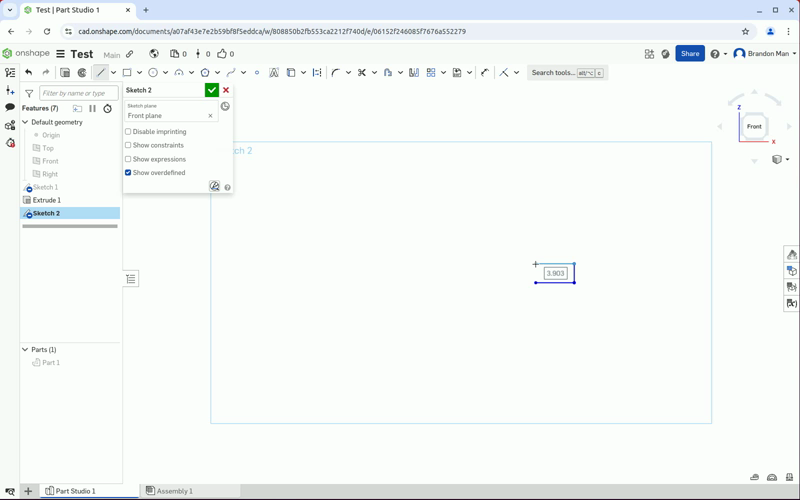
click(535, 263)
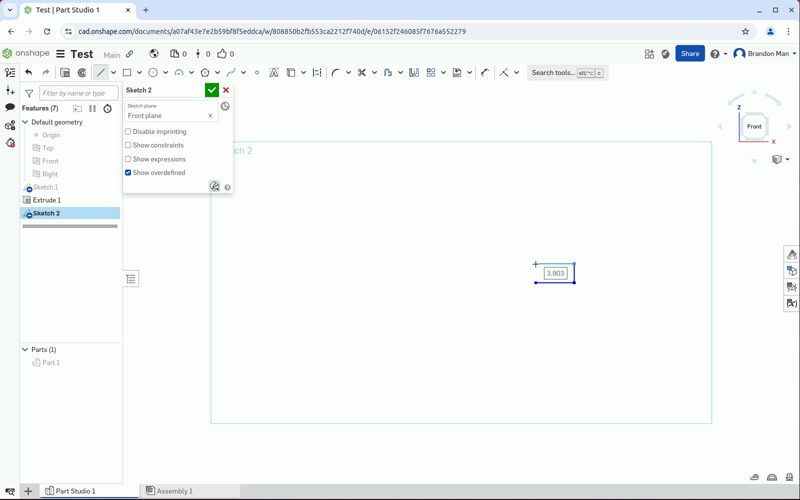
key_up(shift)
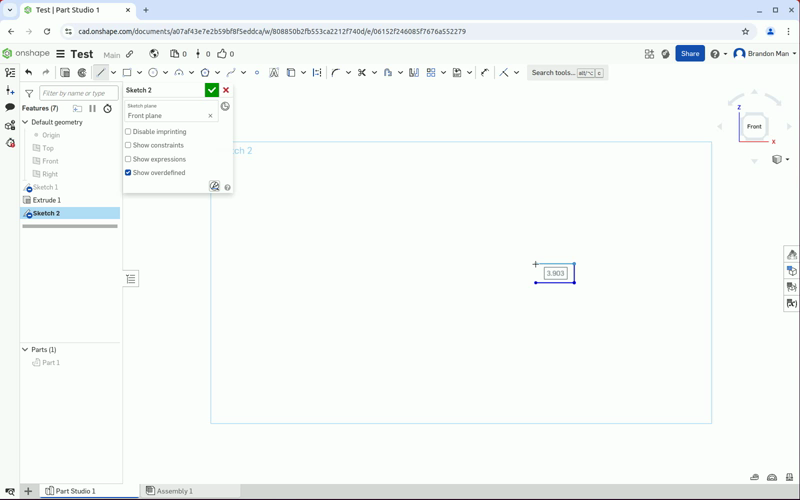
mouse_move(565, 263)
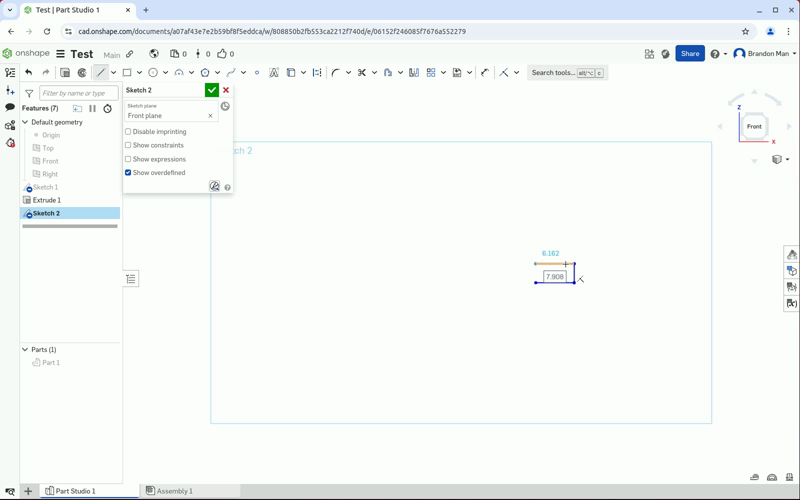
key_down(shift)
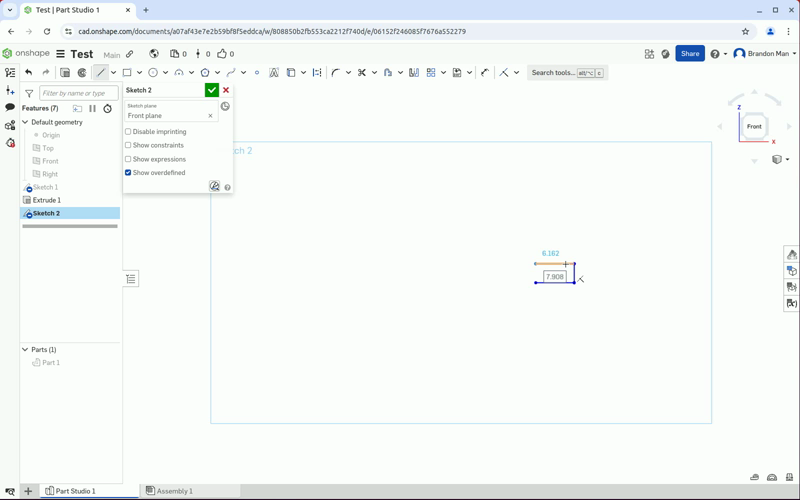
mouse_move(535, 282)
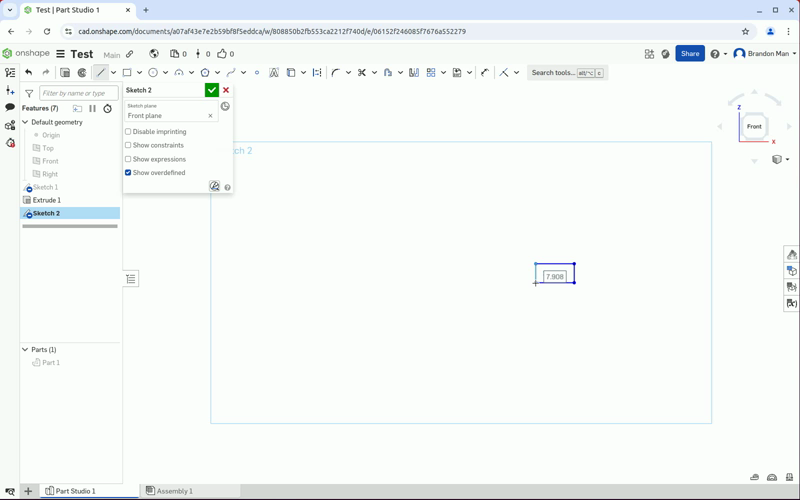
key_up(shift)
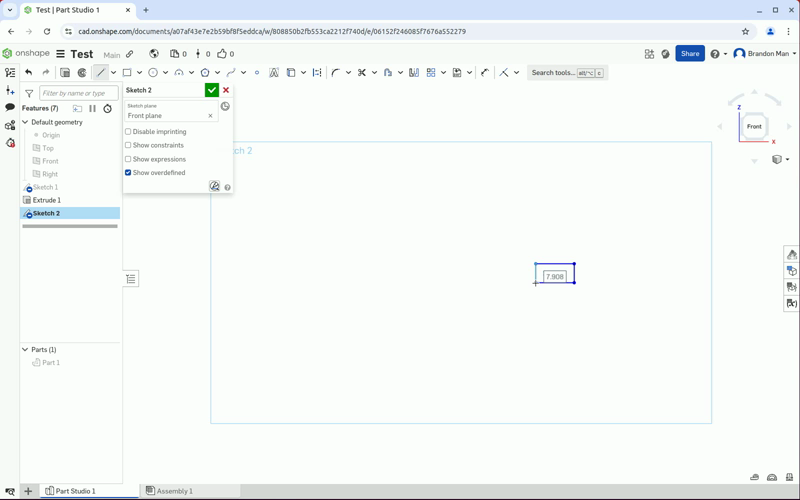
click(535, 282)
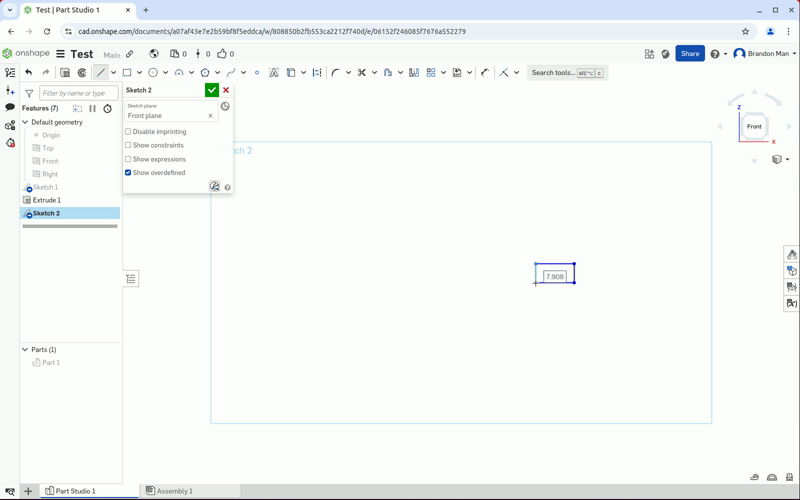
key(esc)
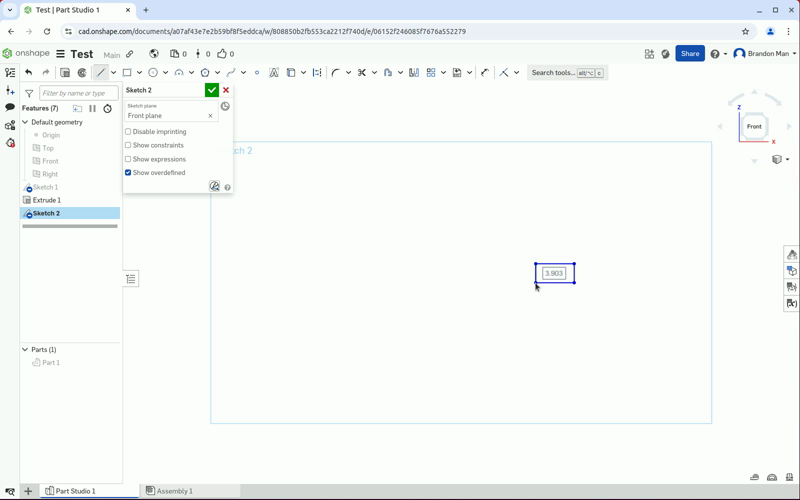
mouse_move(557, 281)
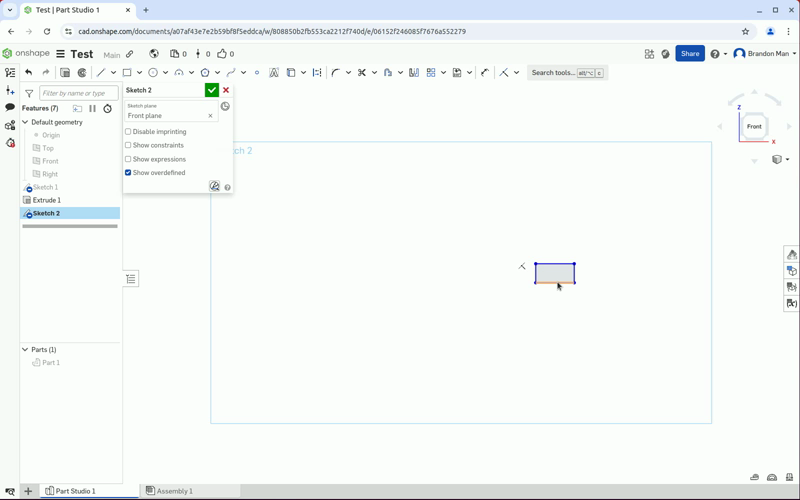
scroll(6)
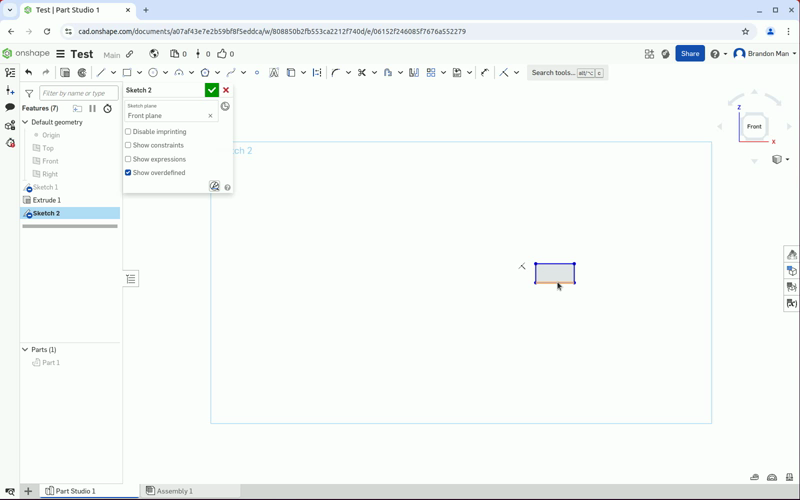
scroll(6)
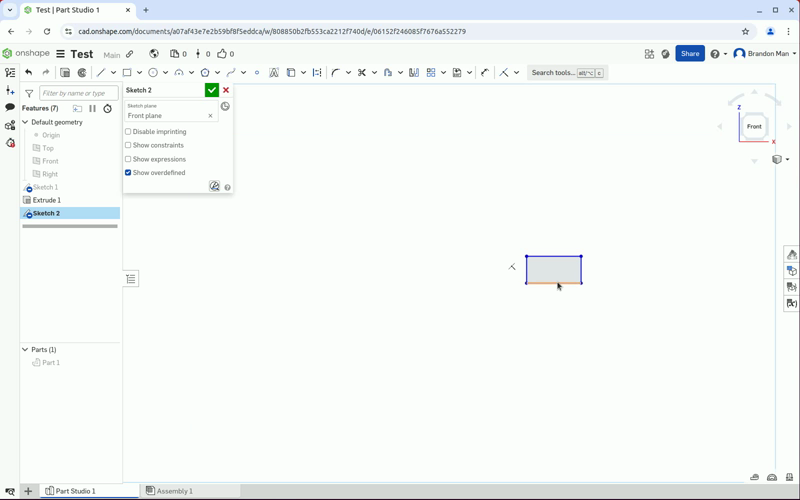
scroll(6)
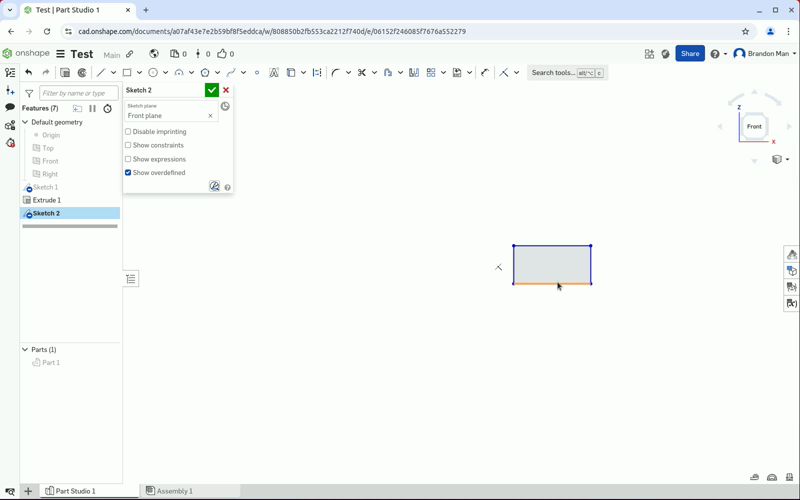
scroll(6)
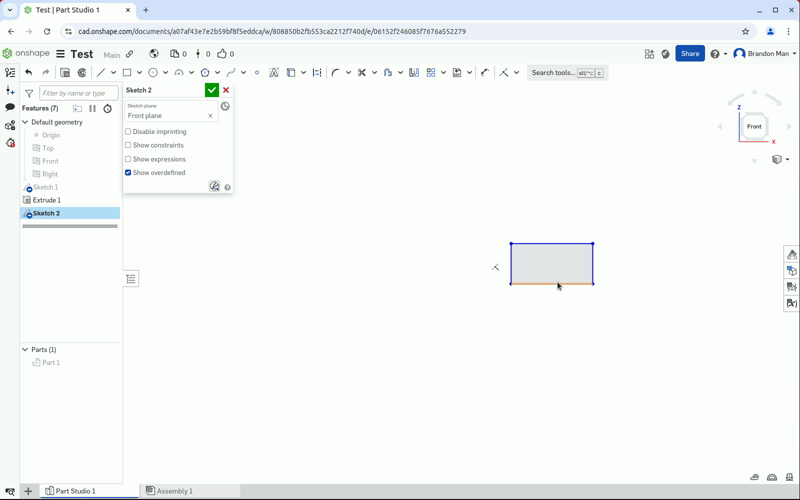
scroll(6)
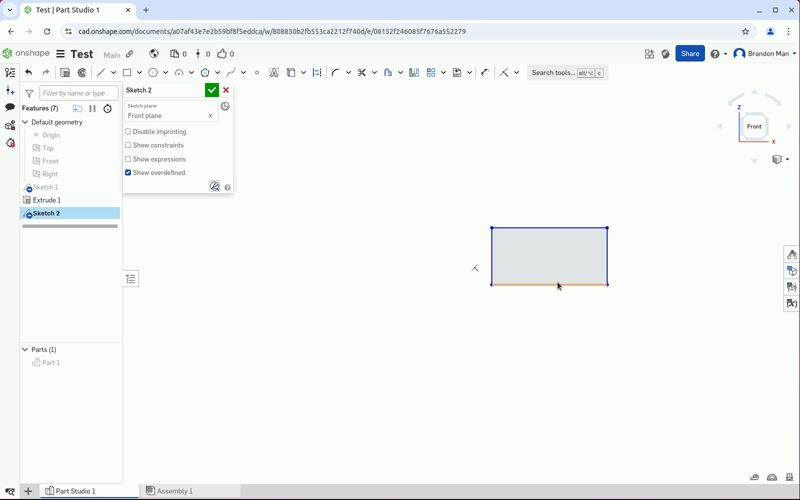
scroll(6)
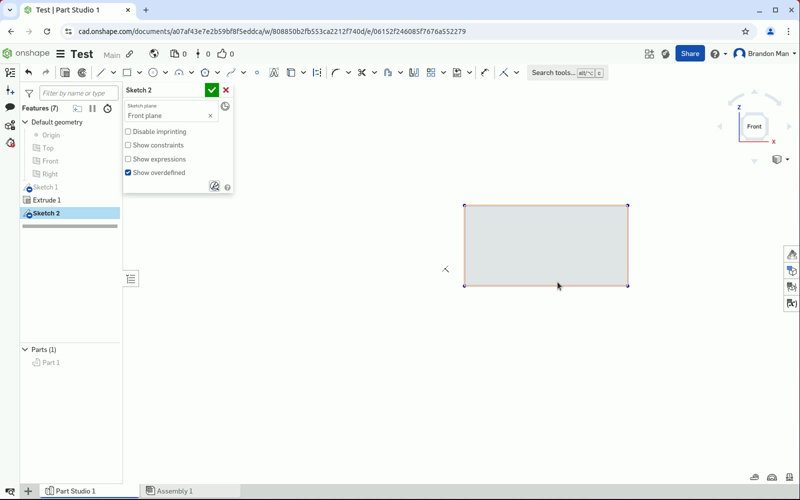
scroll(6)
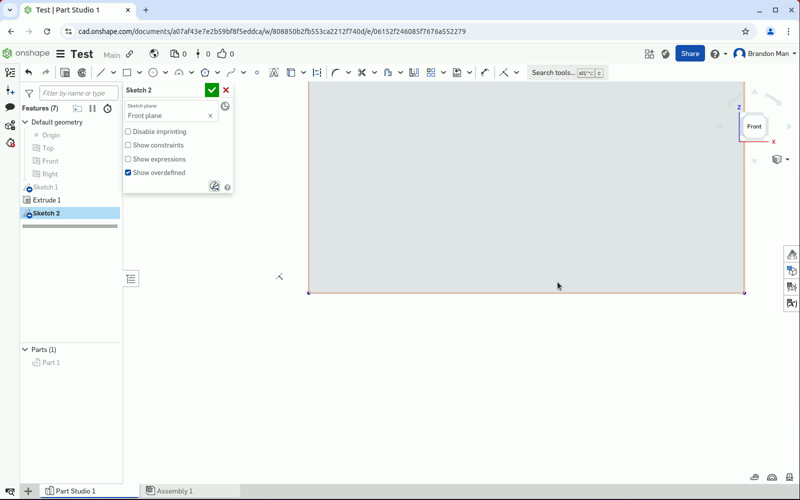
click(557, 281)
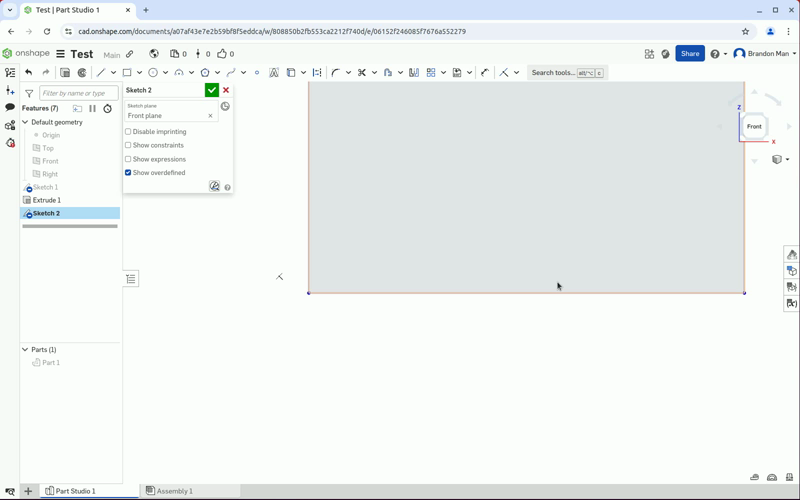
scroll(-6)
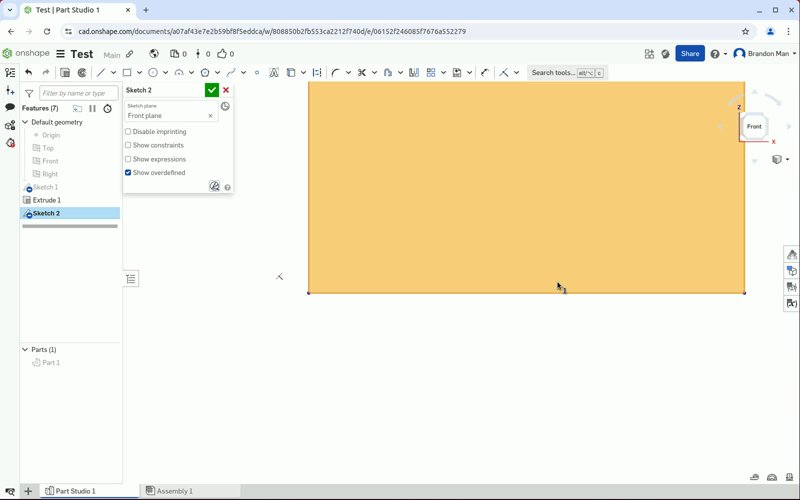
scroll(-6)
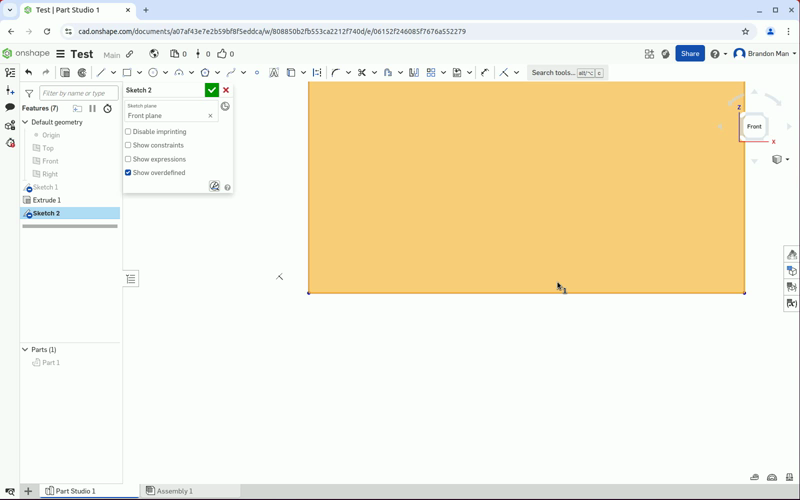
scroll(-6)
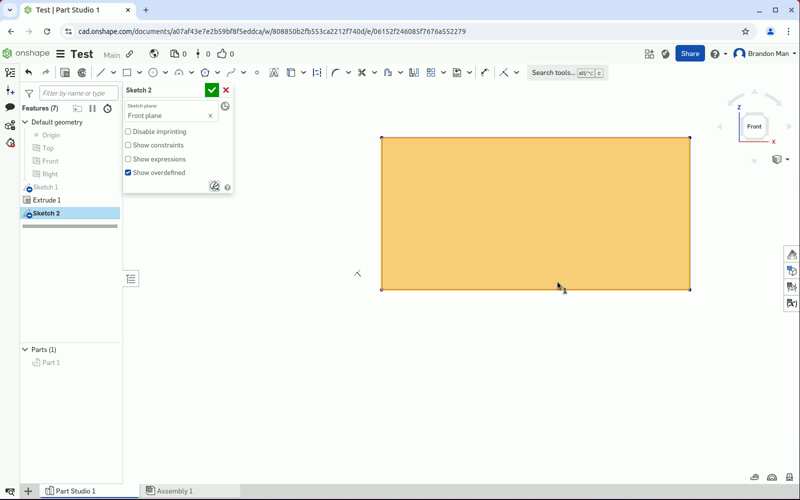
scroll(-6)
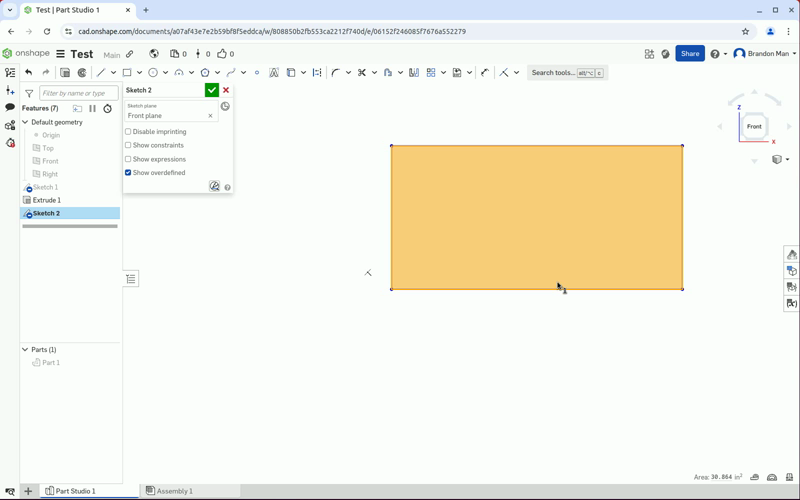
scroll(-6)
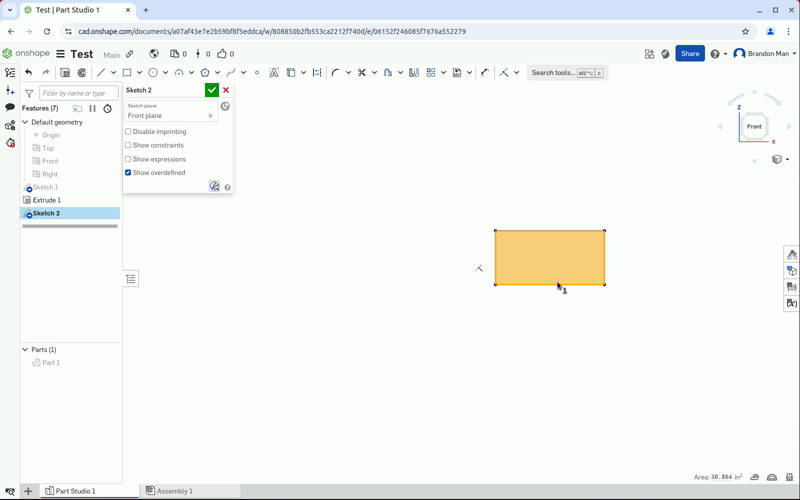
scroll(-6)
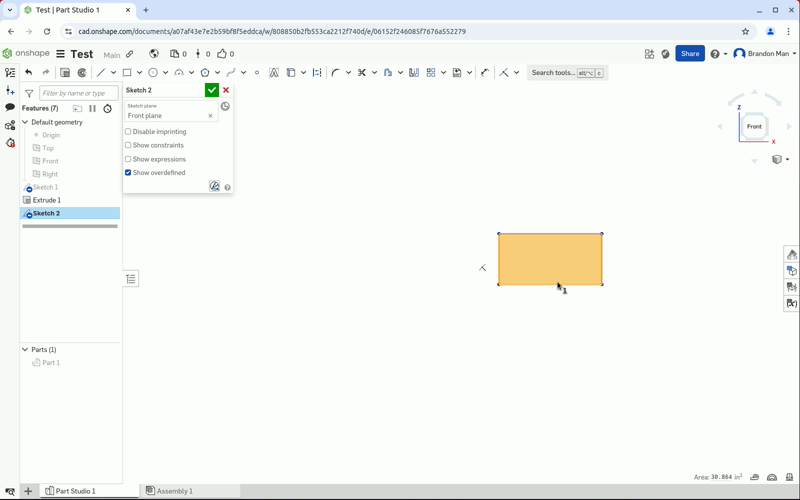
scroll(-6)
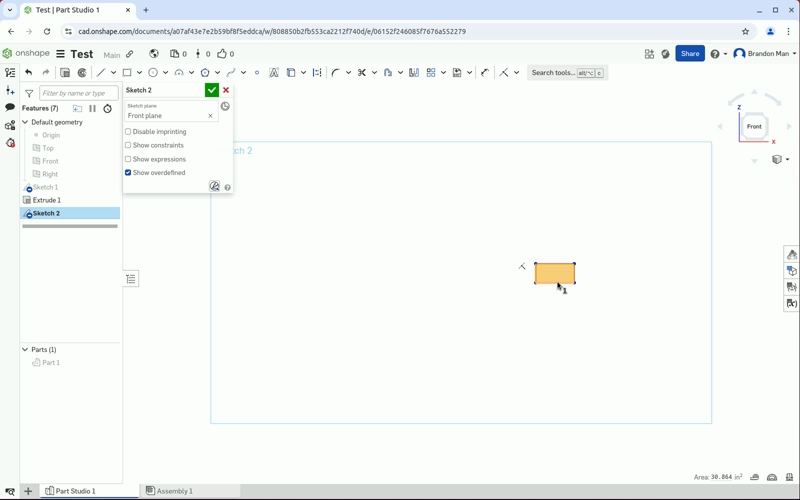
mouse_move(73, 352)
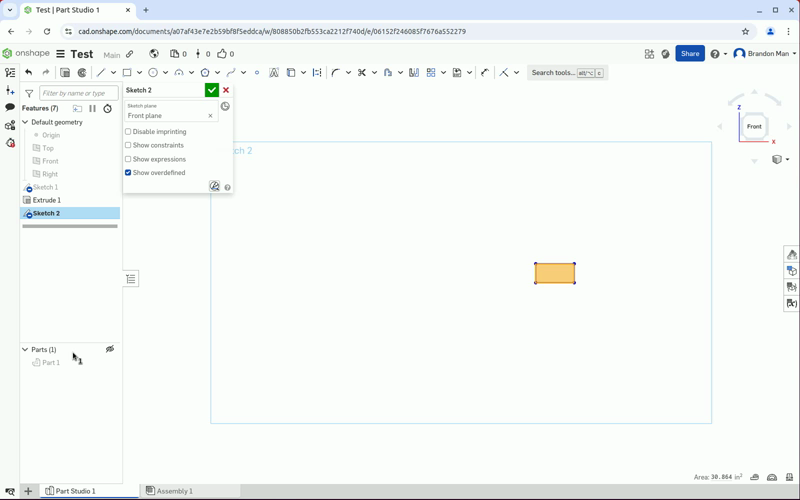
key(shift+y)
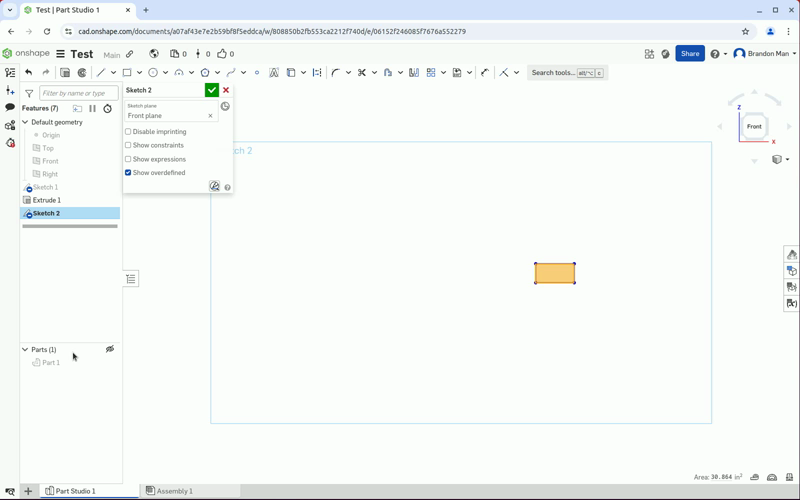
key(shift+e)
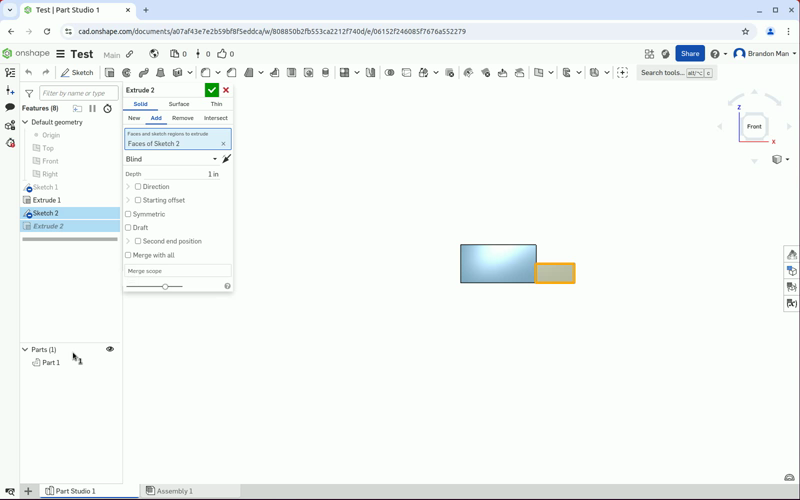
mouse_move(143, 106)
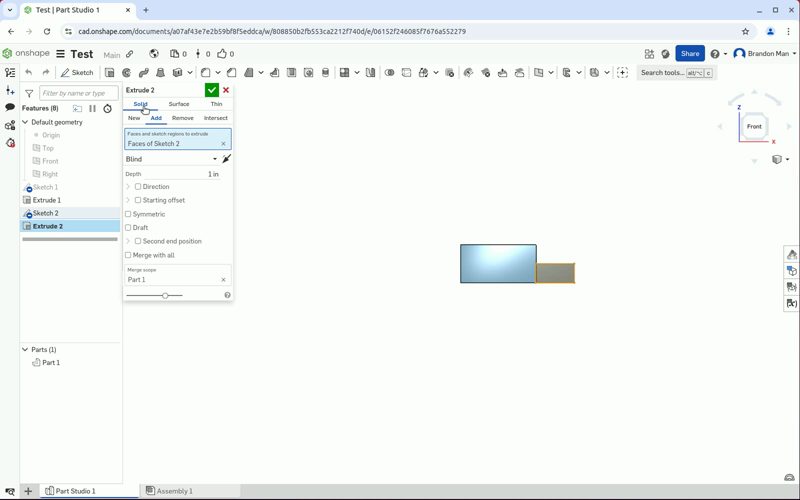
click(143, 106)
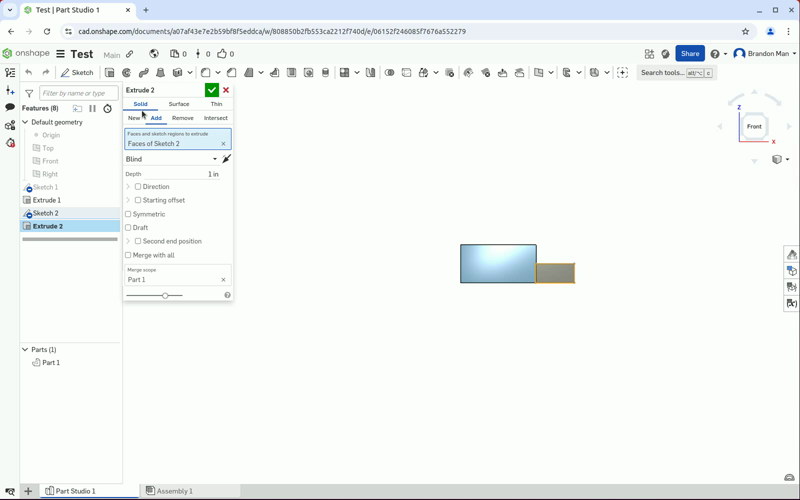
mouse_move(137, 120)
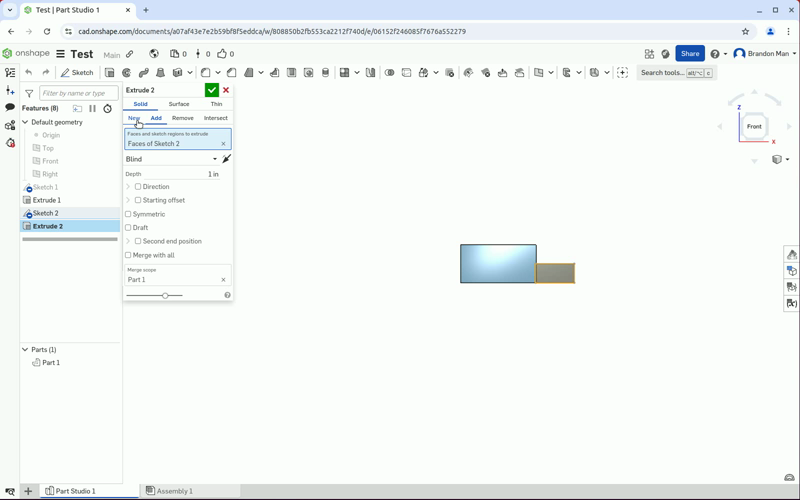
click(137, 120)
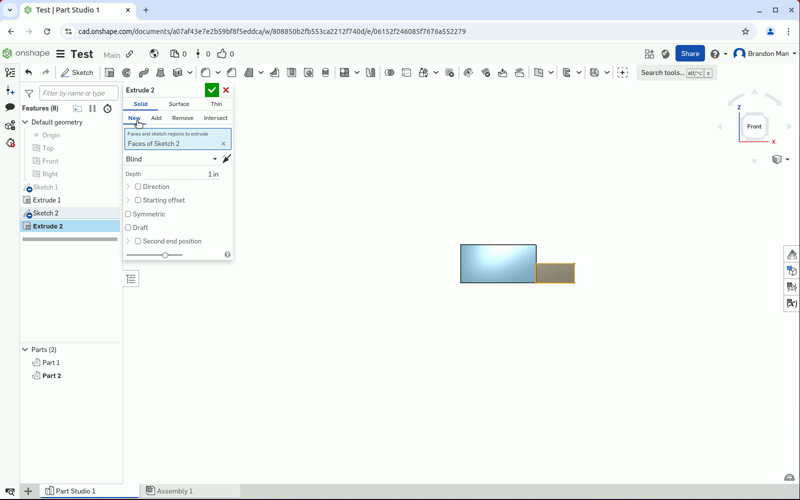
key(tab, 4)
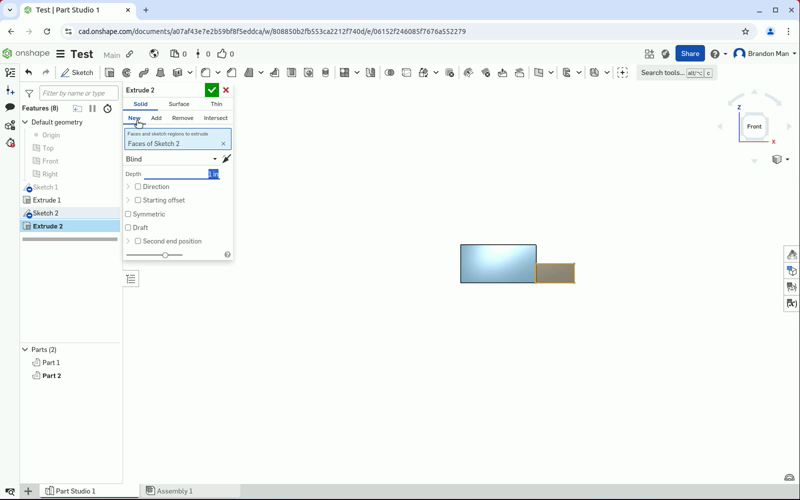
text(11.554)
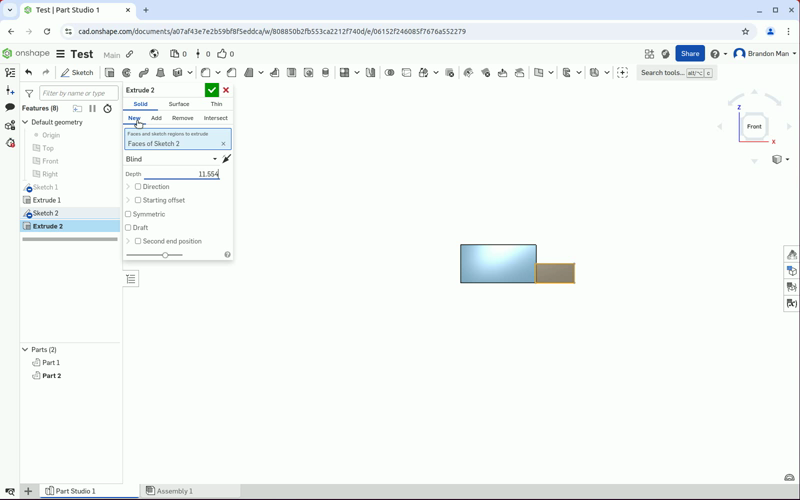
key(enter)
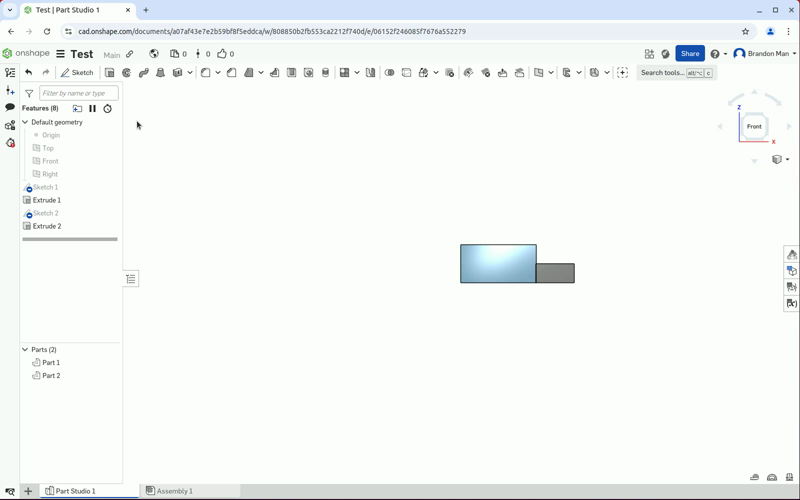
key(shift+h)
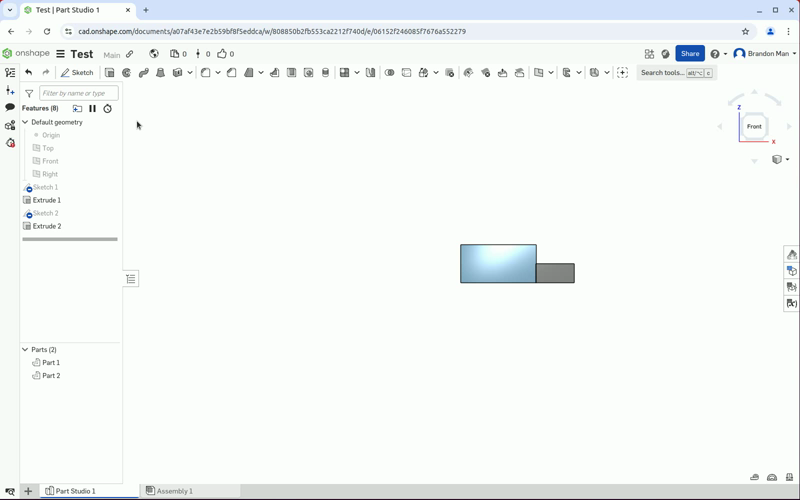
key(shift+h)
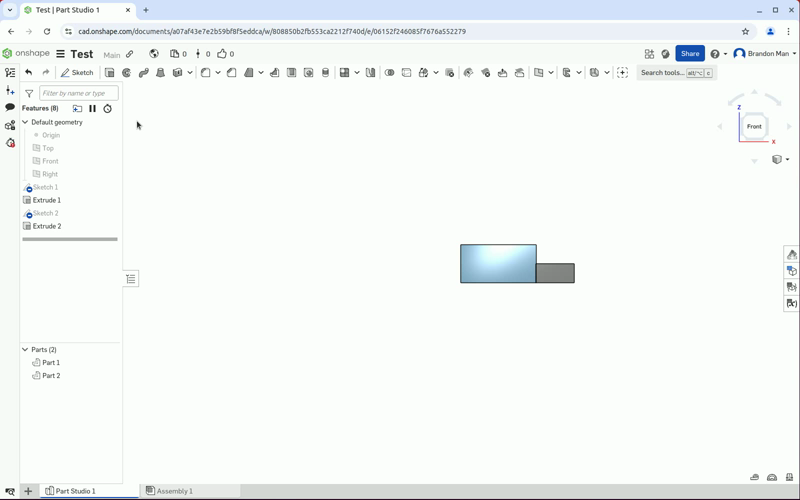
mouse_move(73, 189)
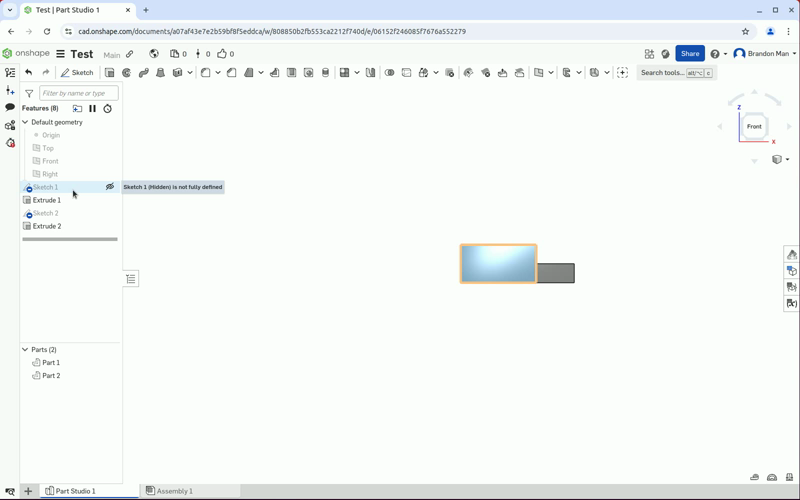
click(73, 189)
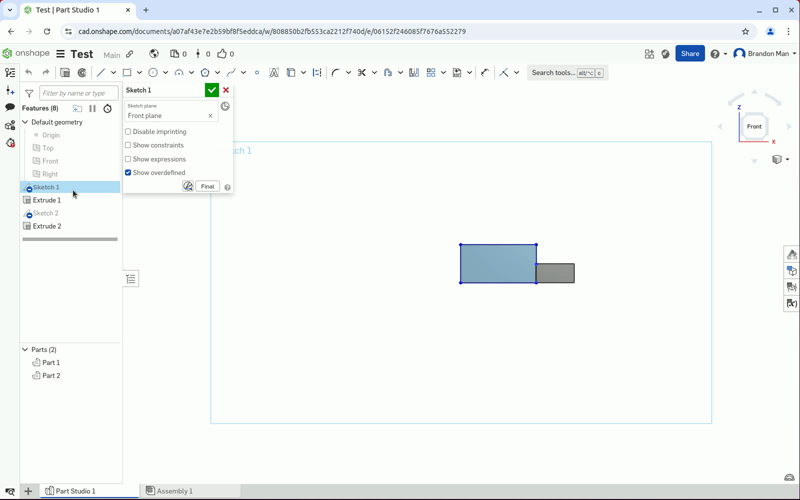
mouse_move(229, 92)
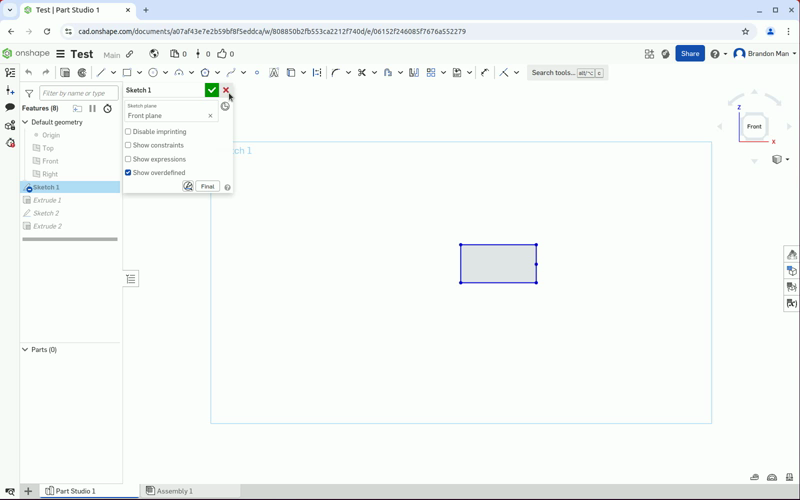
click(229, 92)
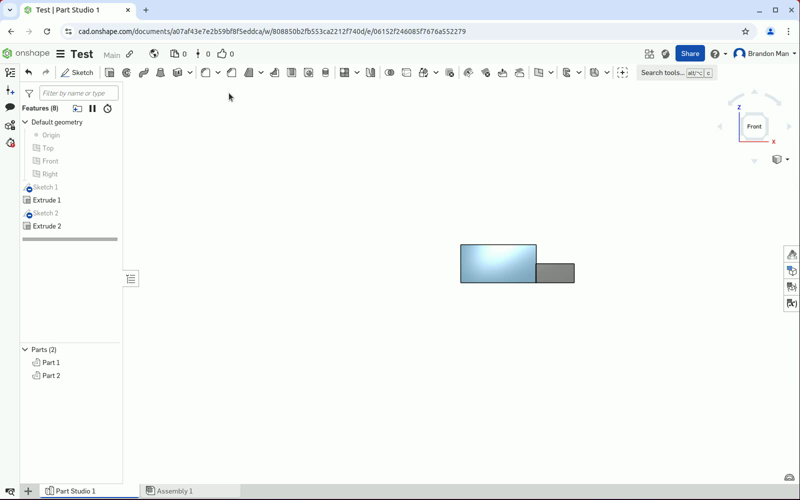
mouse_move(73, 352)
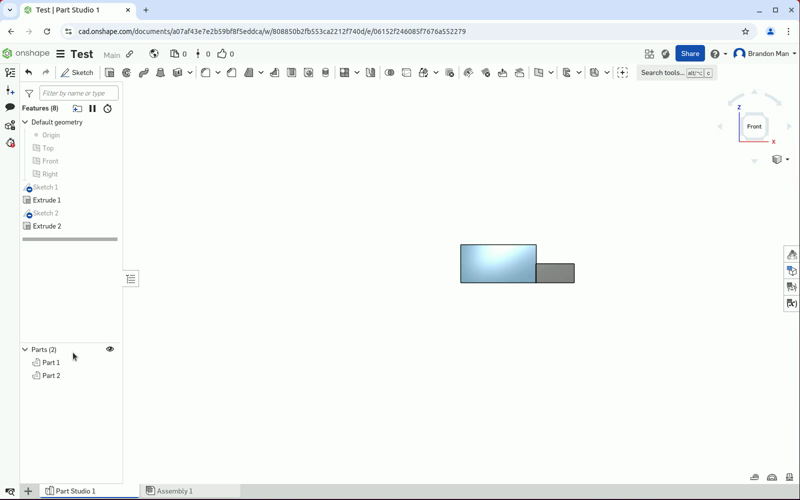
key(y)
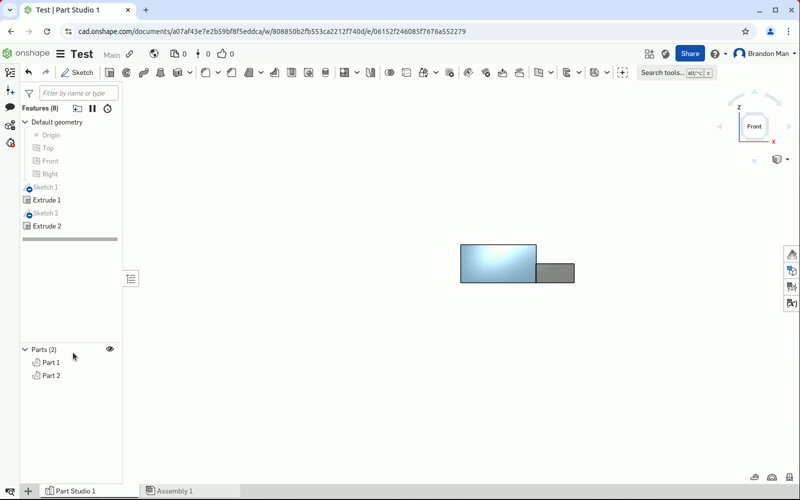
key(shift+p)
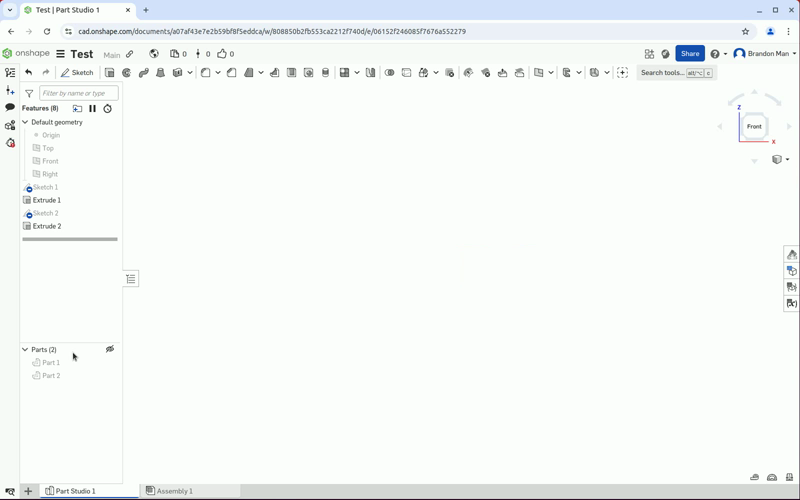
key(space)
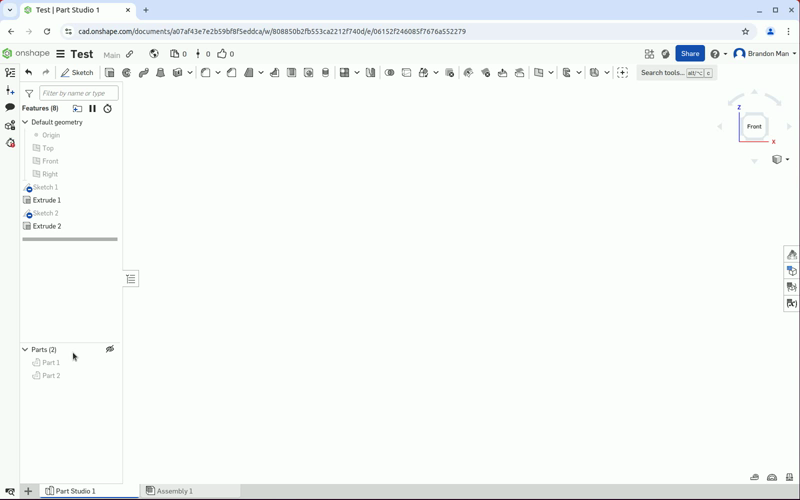
key_down(shift)
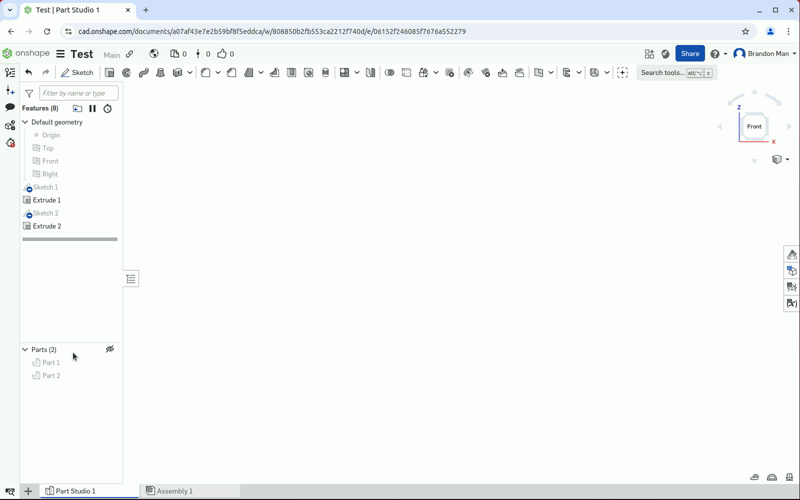
key(down)
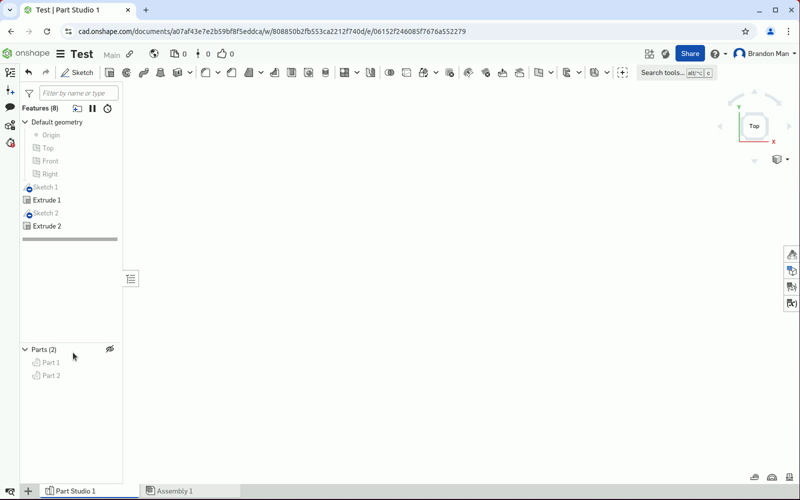
key_up(shift)
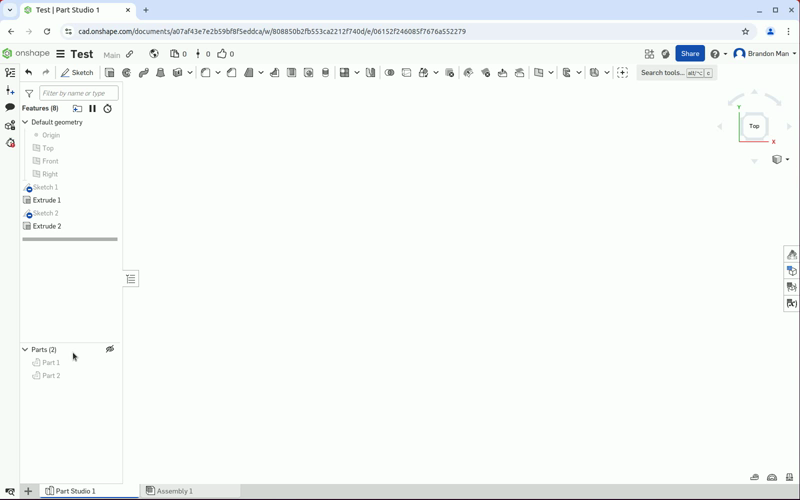
mouse_move(73, 352)
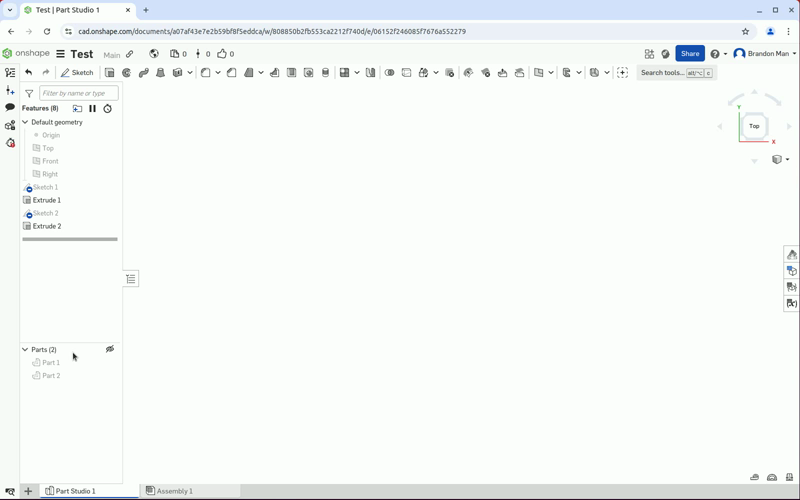
key(shift+y)
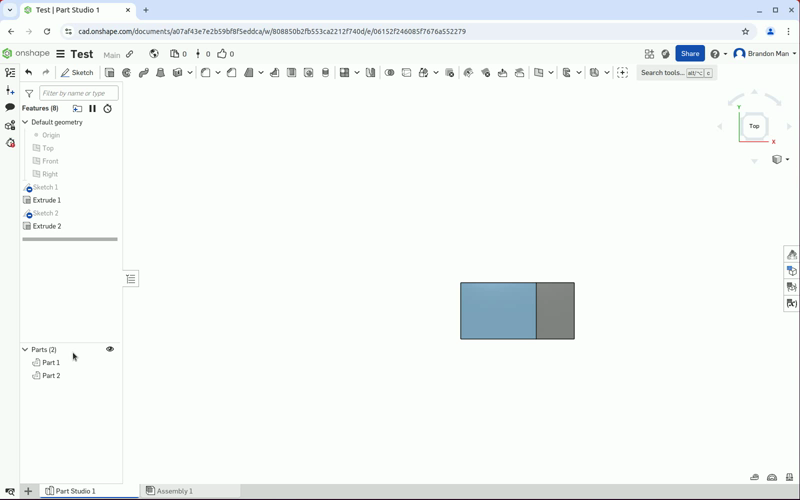
mouse_move(541, 75)
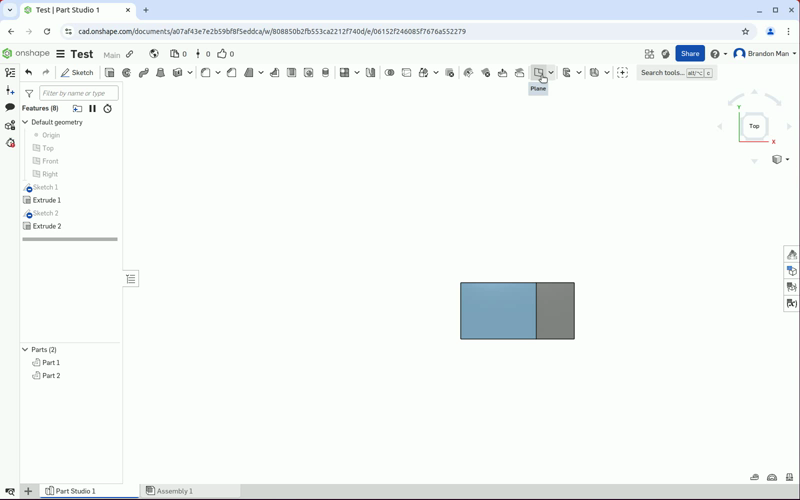
click(541, 75)
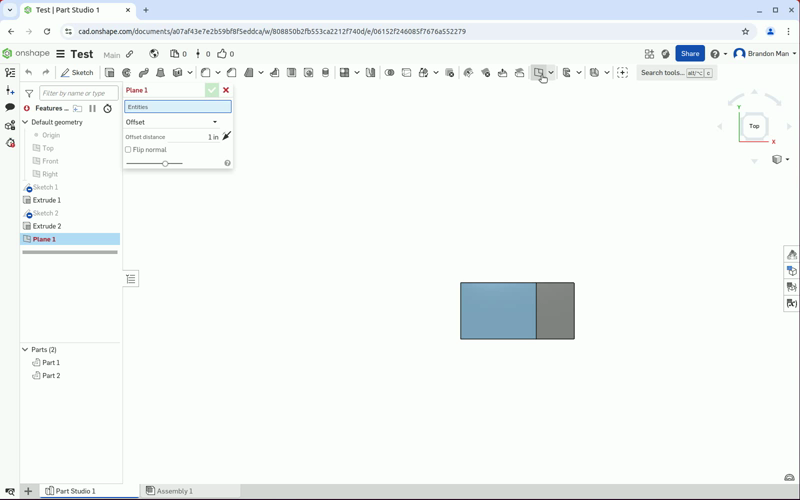
mouse_move(73, 150)
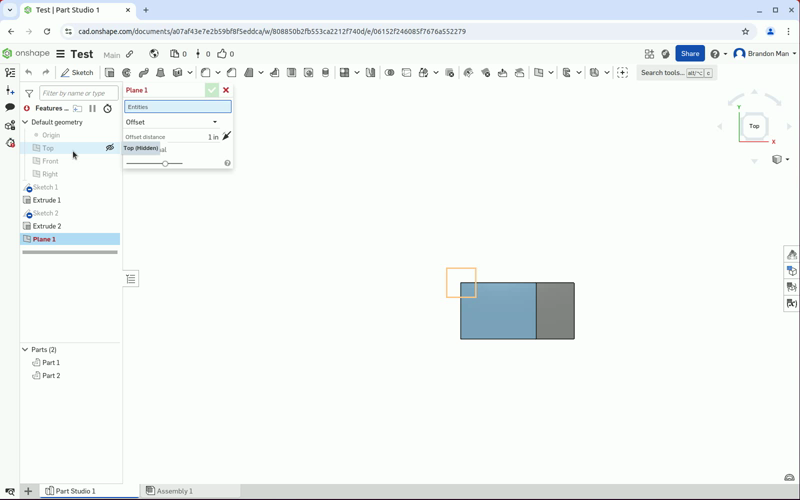
click(73, 150)
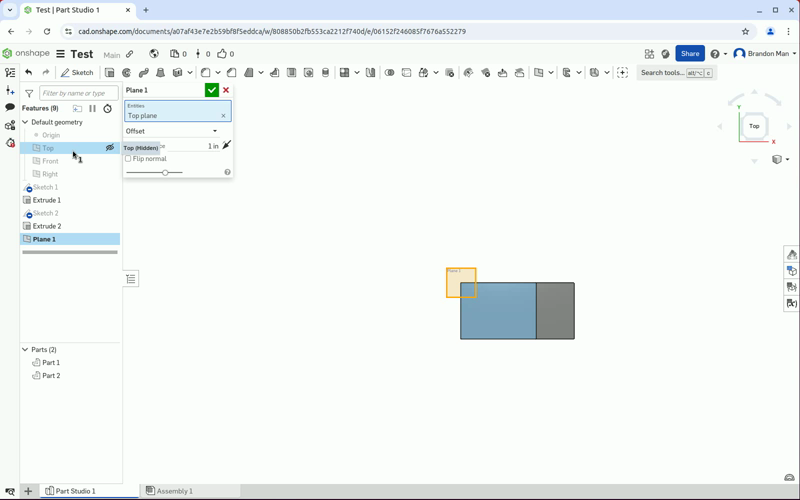
key(tab, 2)
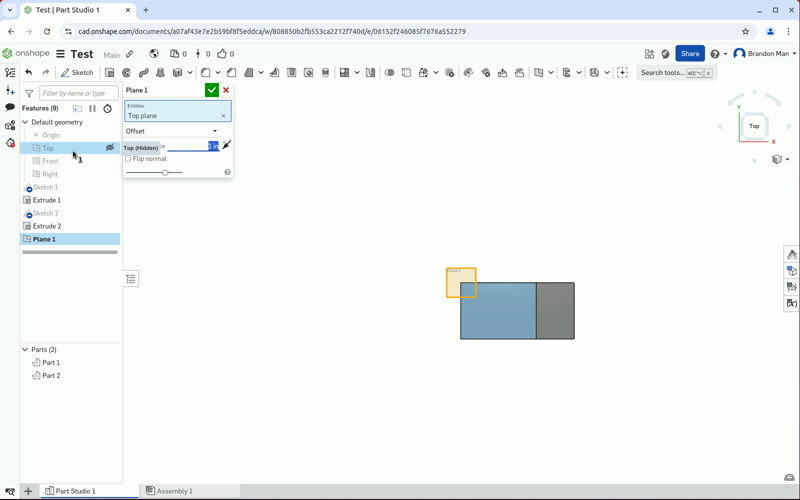
text(3.851)
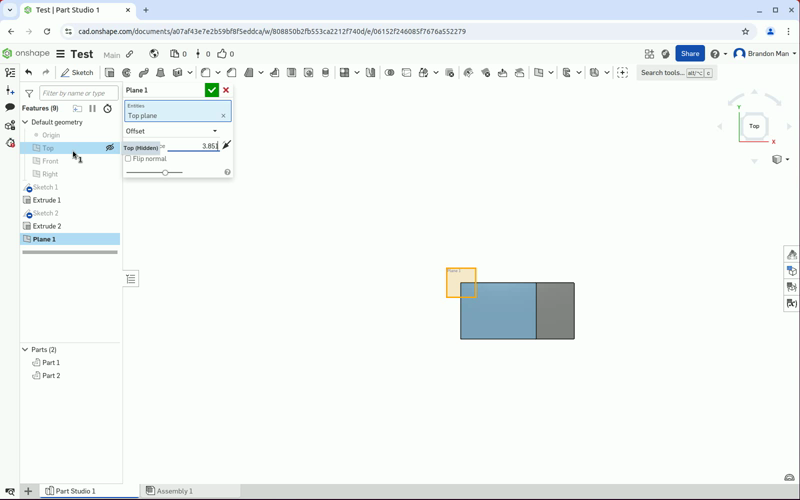
key(enter, 2)
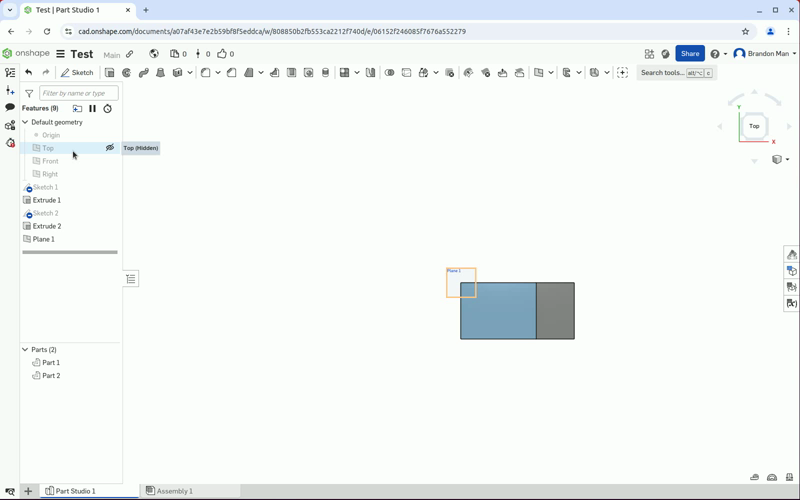
key(shift+s)
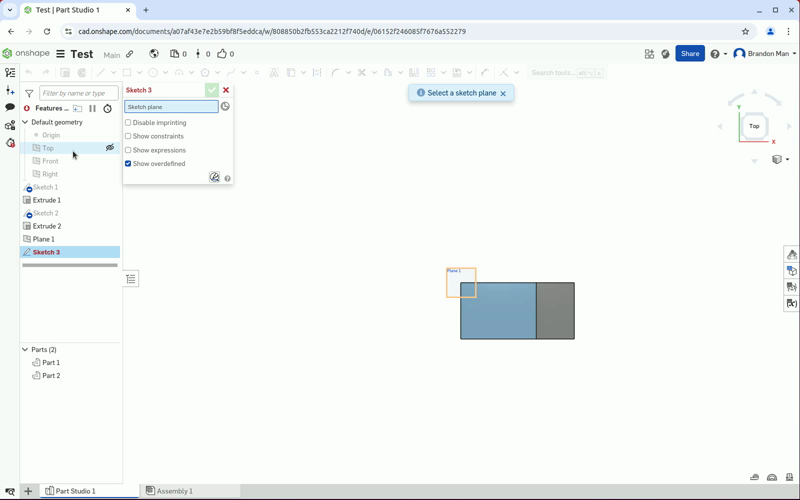
mouse_move(73, 241)
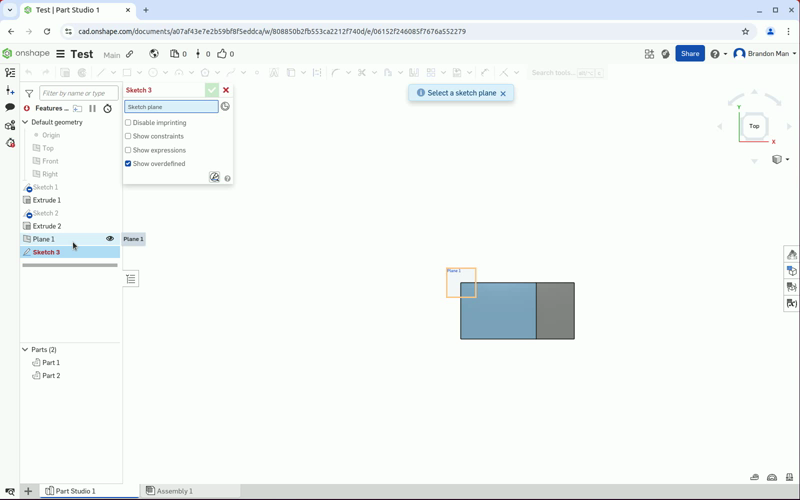
click(73, 241)
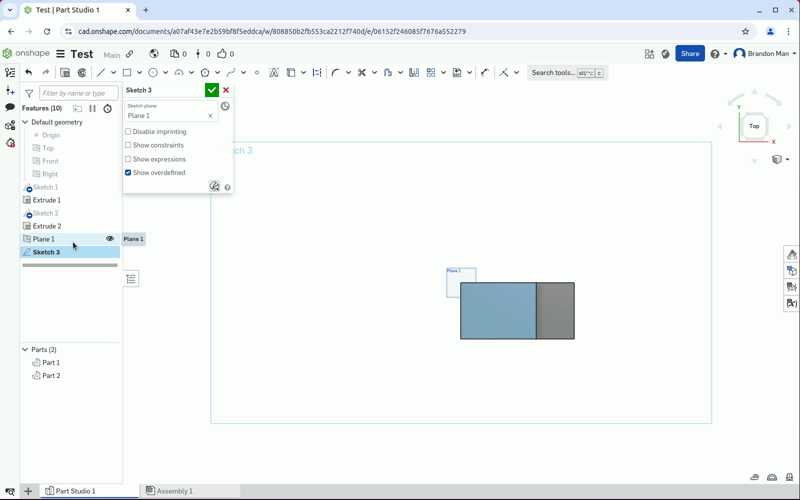
mouse_move(73, 352)
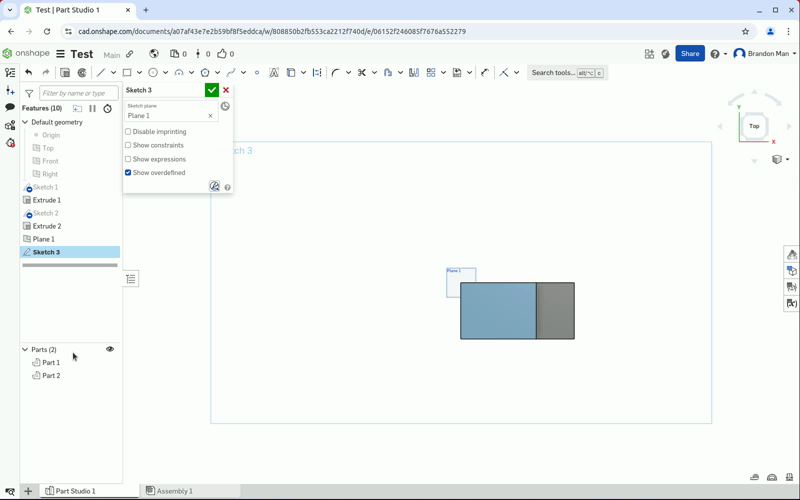
key(y)
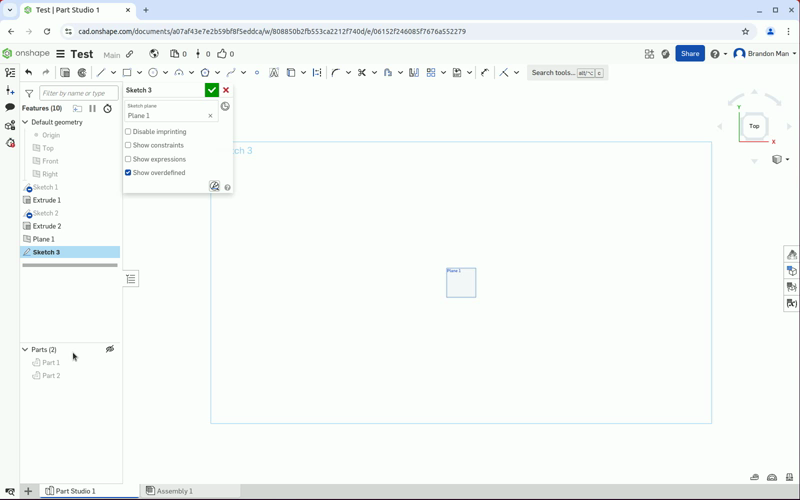
key(l)
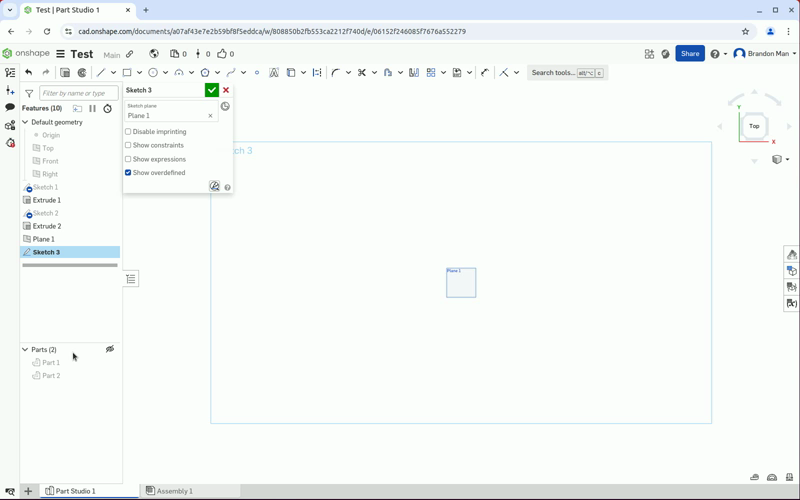
key_down(shift)
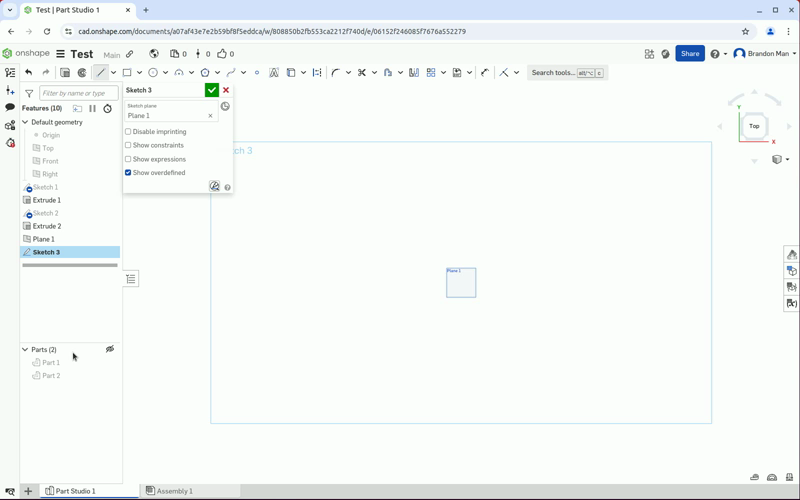
mouse_move(535, 339)
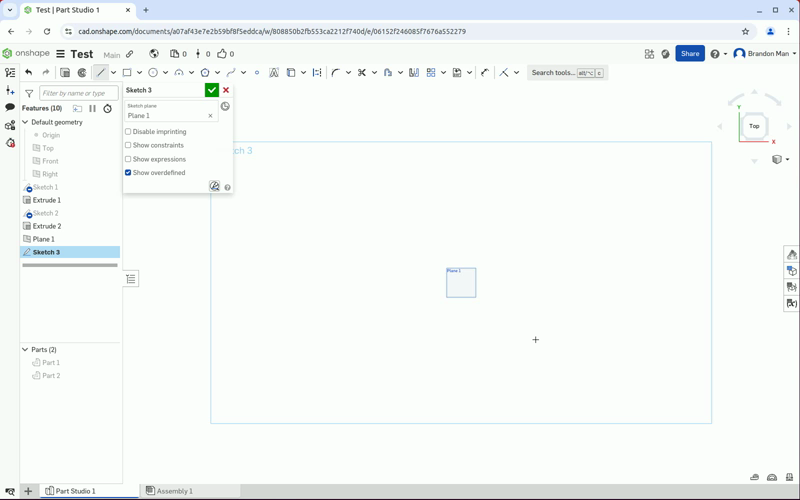
click(535, 339)
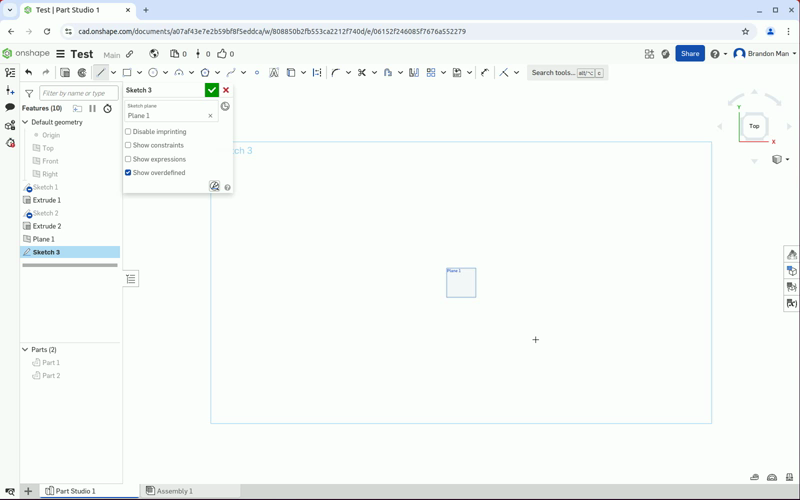
key_up(shift)
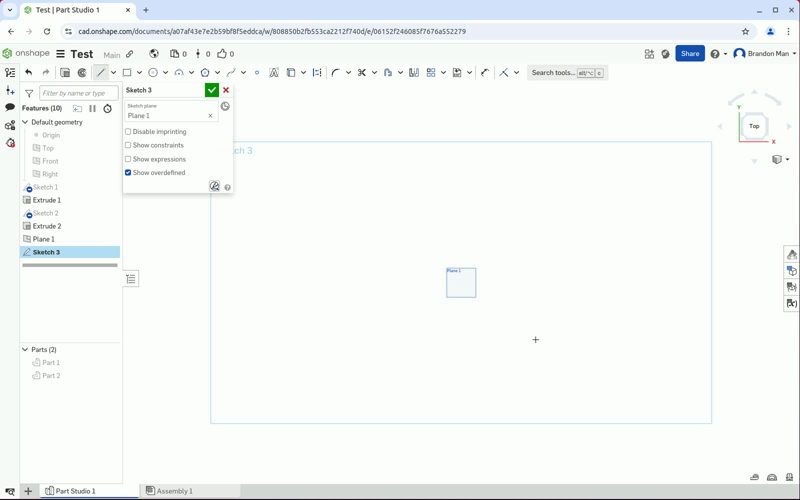
key_down(shift)
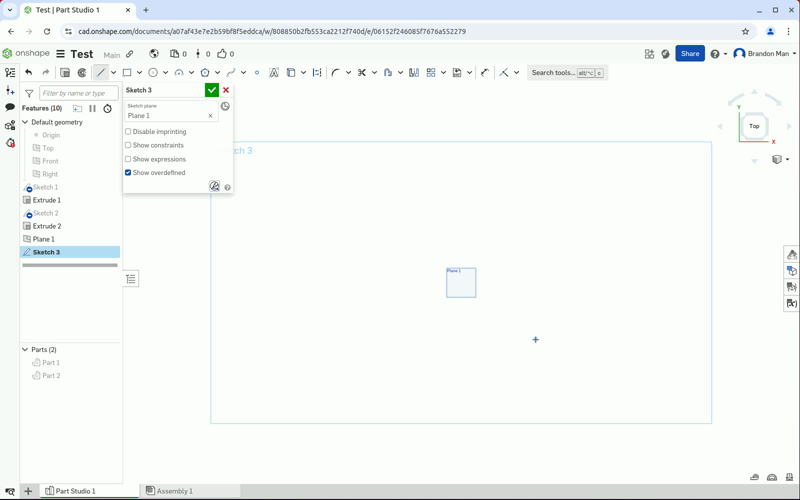
mouse_move(565, 339)
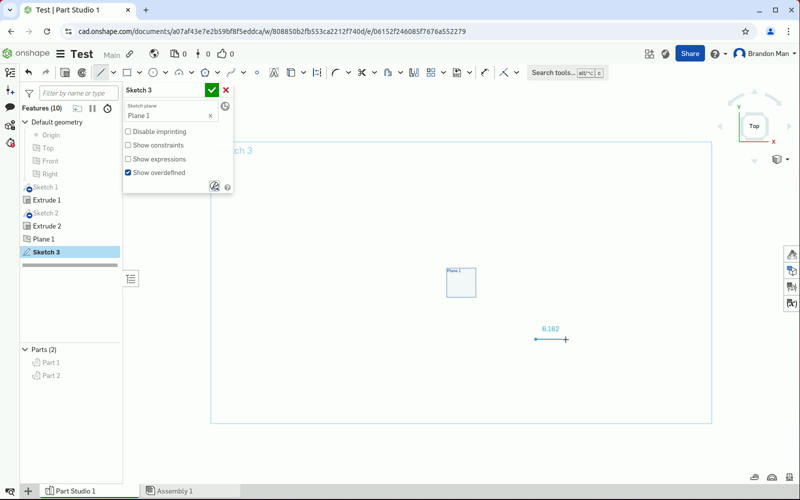
mouse_move(574, 339)
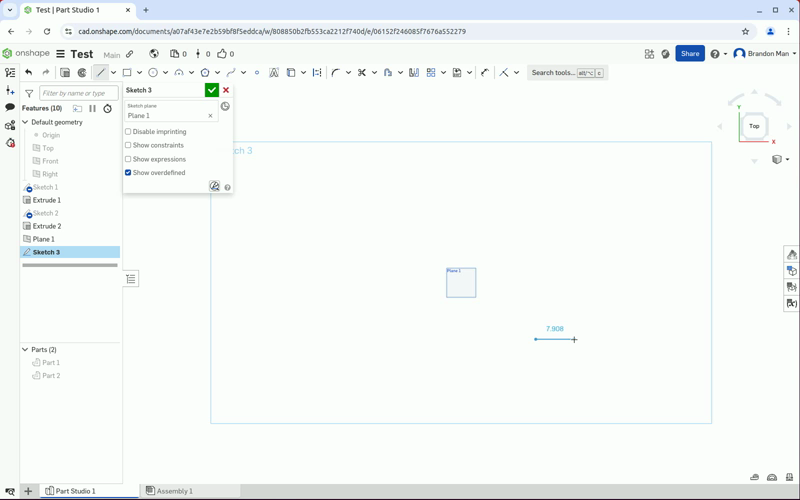
click(574, 339)
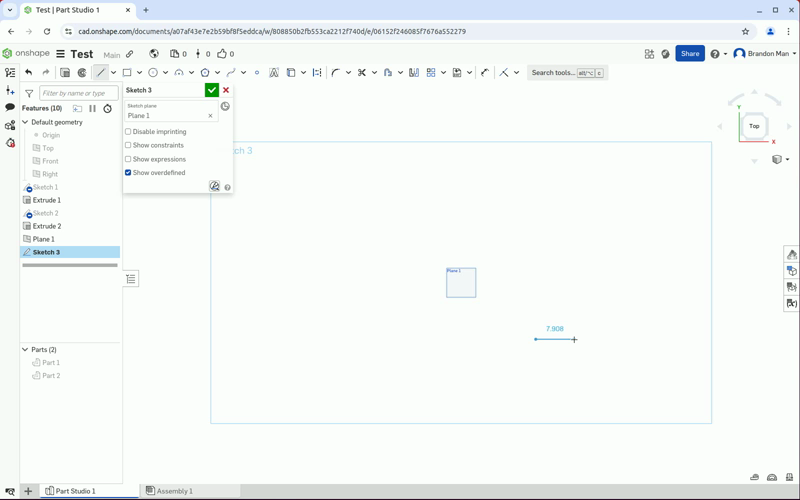
key_up(shift)
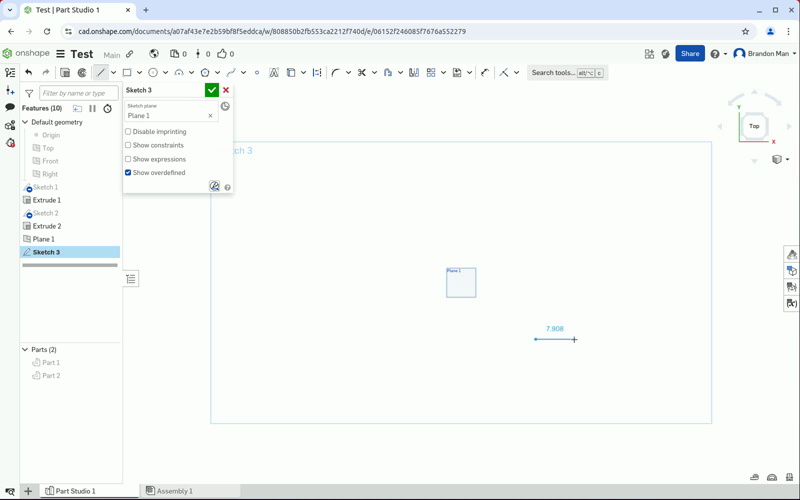
key_down(shift)
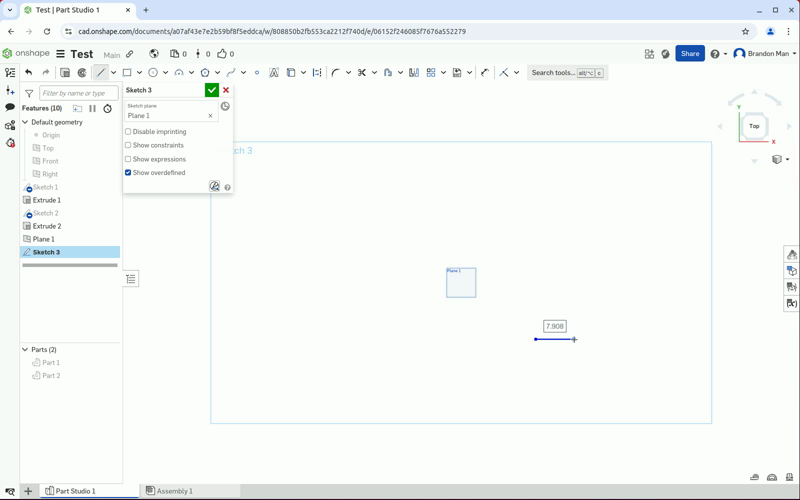
mouse_move(589, 339)
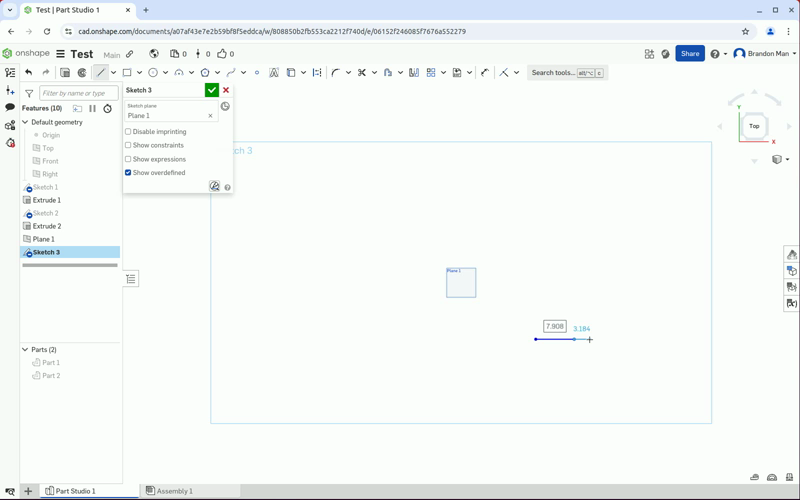
mouse_move(535, 319)
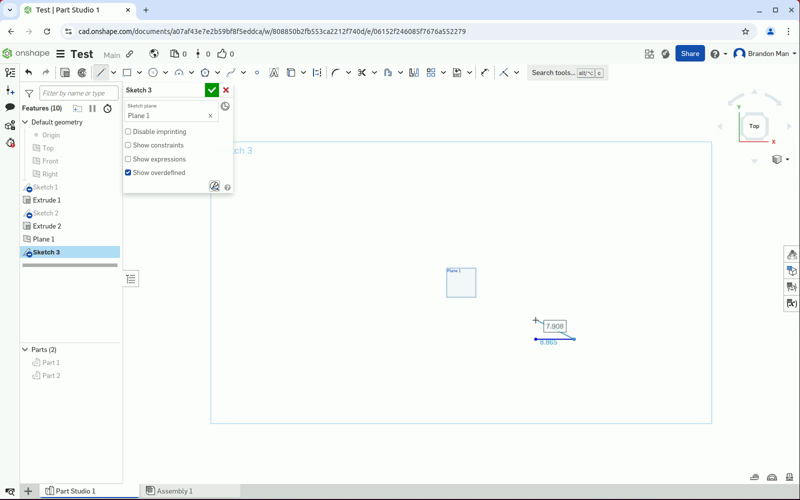
click(535, 319)
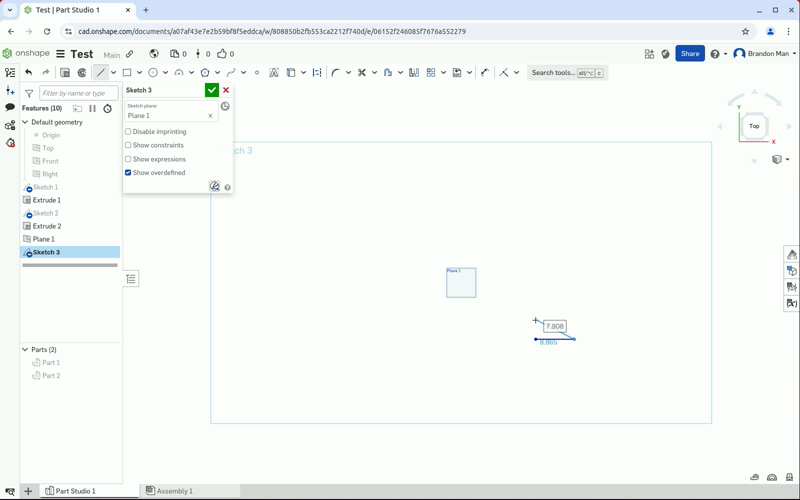
key_up(shift)
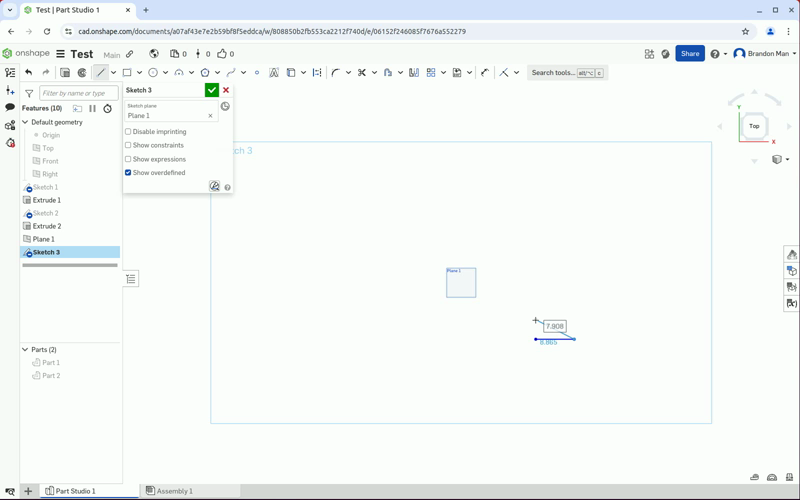
mouse_move(565, 319)
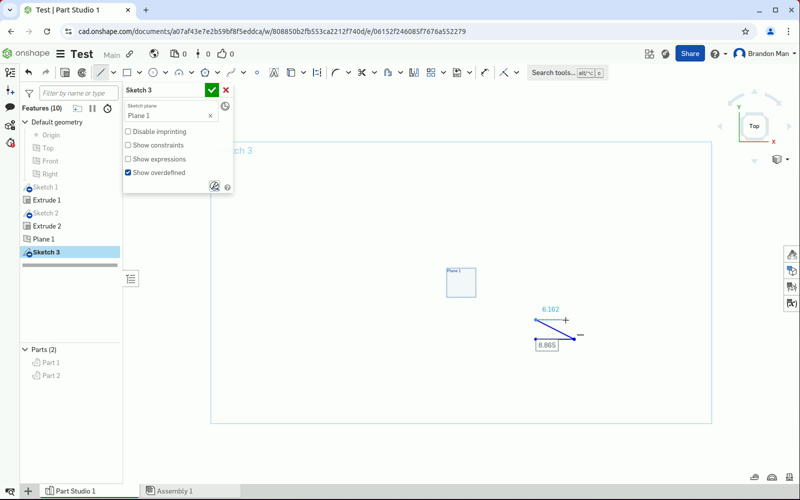
key_down(shift)
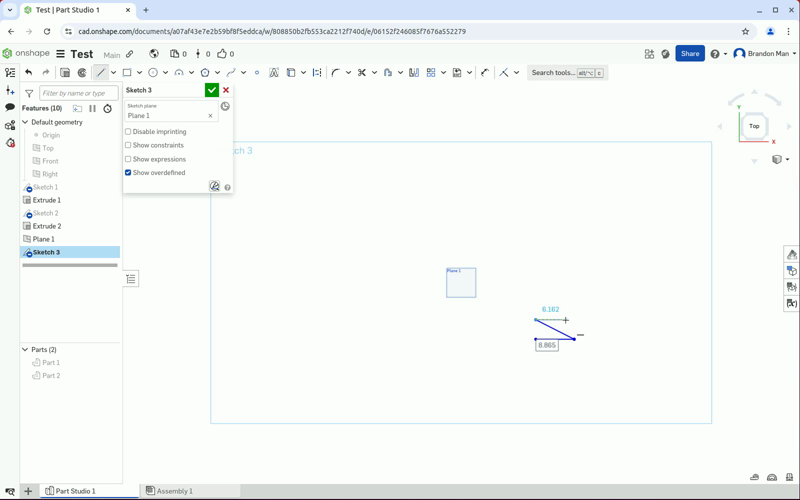
mouse_move(535, 339)
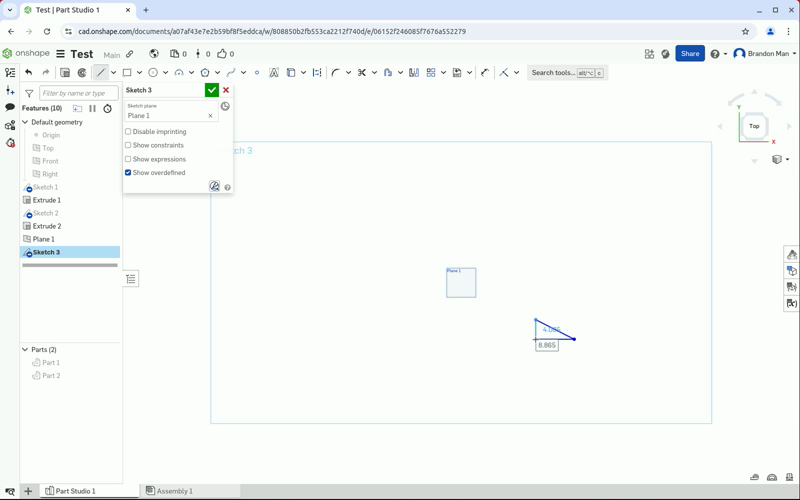
key_up(shift)
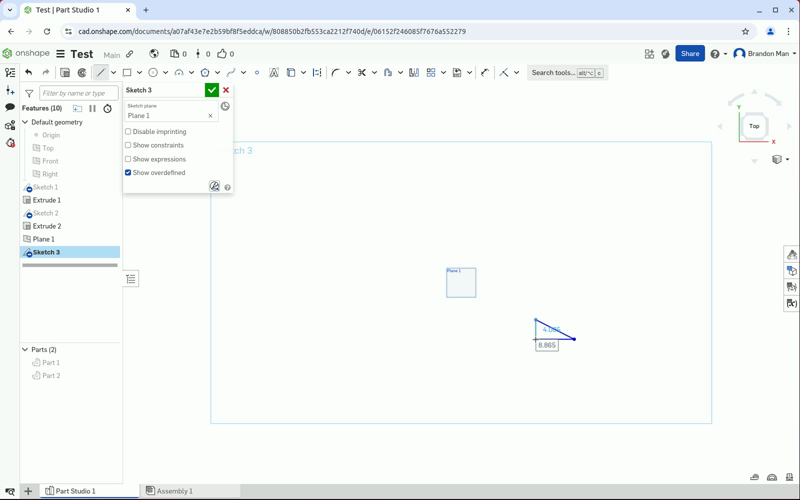
click(535, 339)
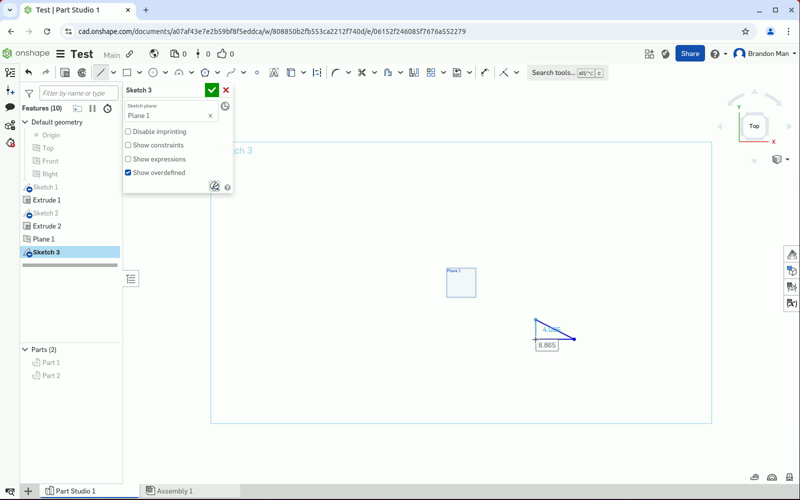
key(esc)
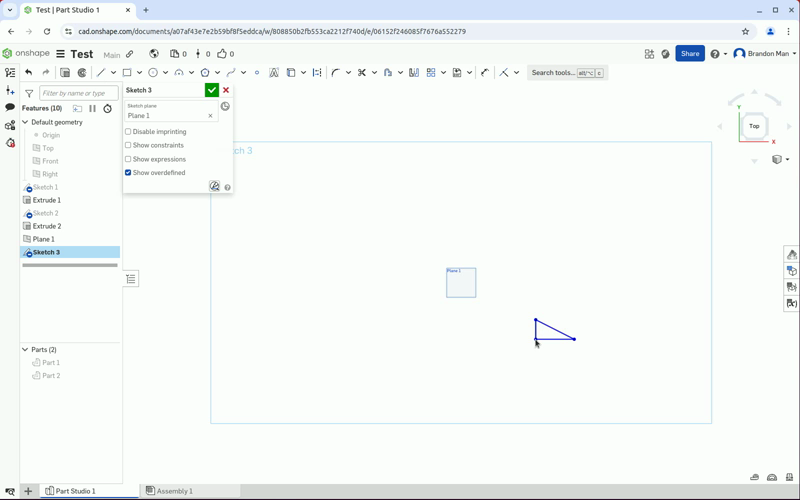
mouse_move(549, 330)
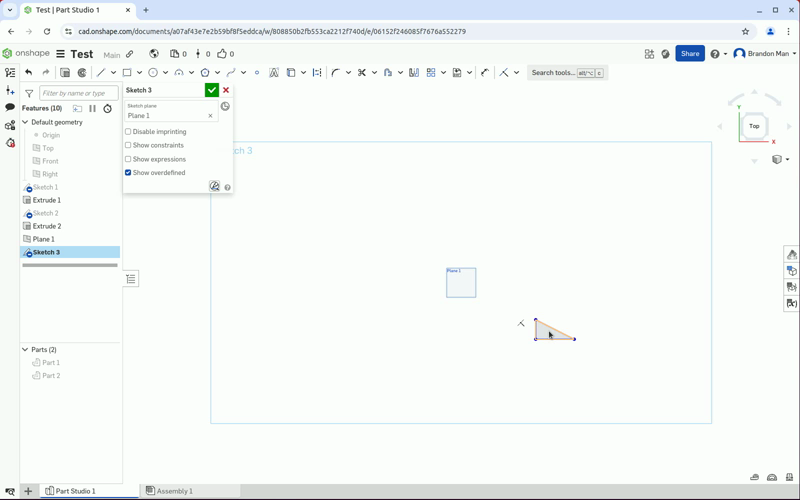
scroll(6)
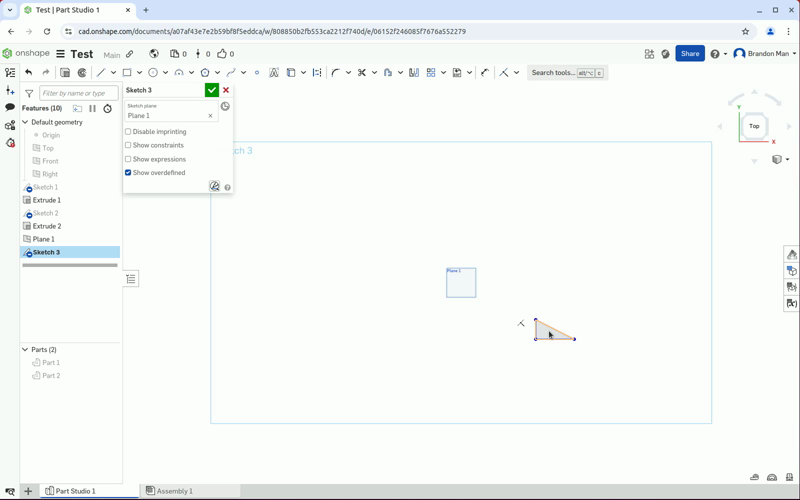
scroll(6)
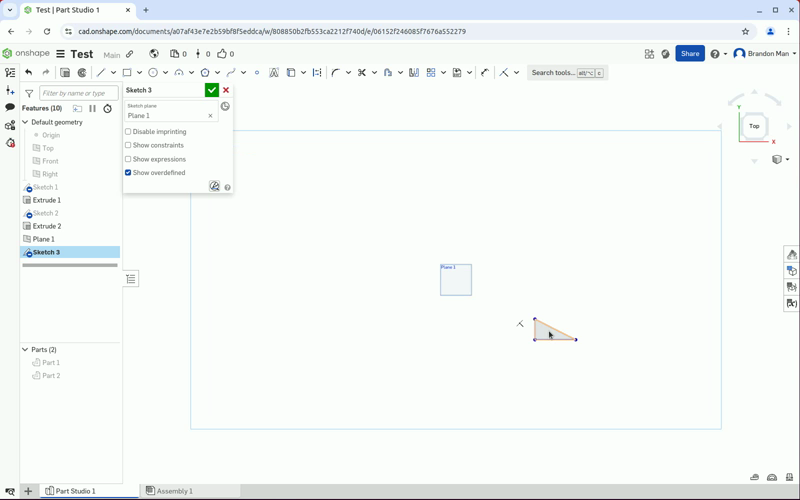
scroll(6)
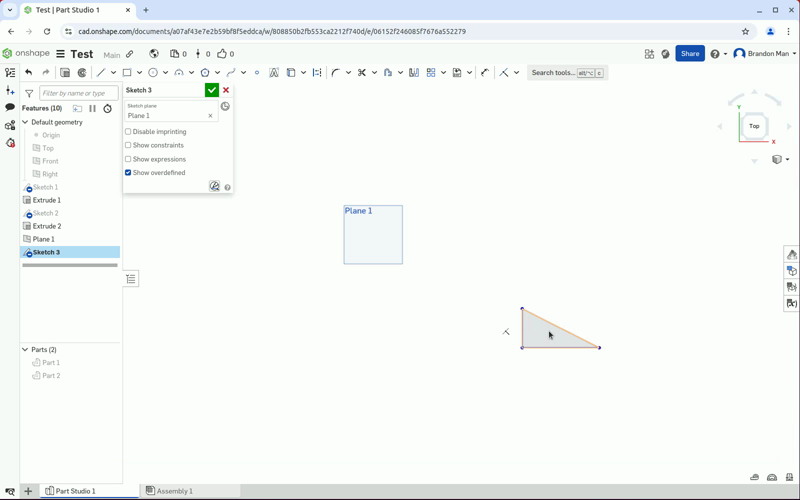
scroll(6)
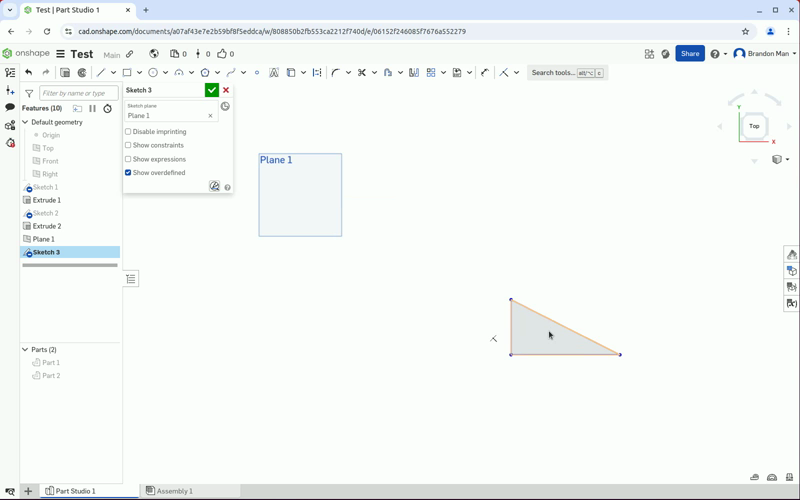
scroll(6)
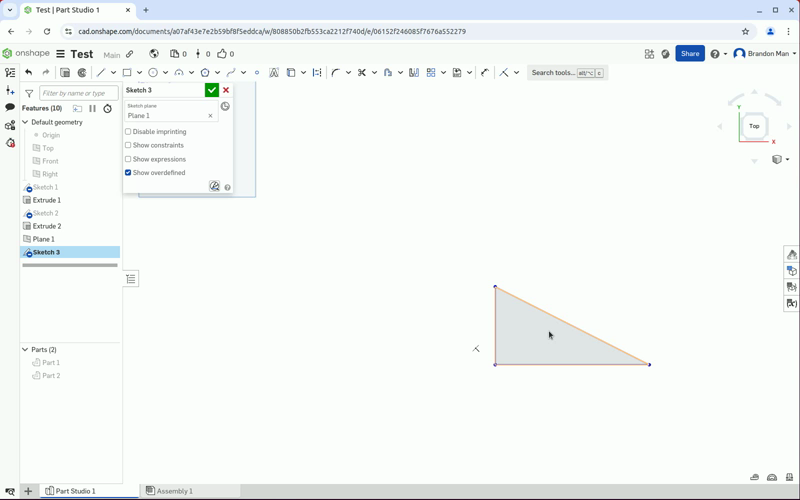
scroll(6)
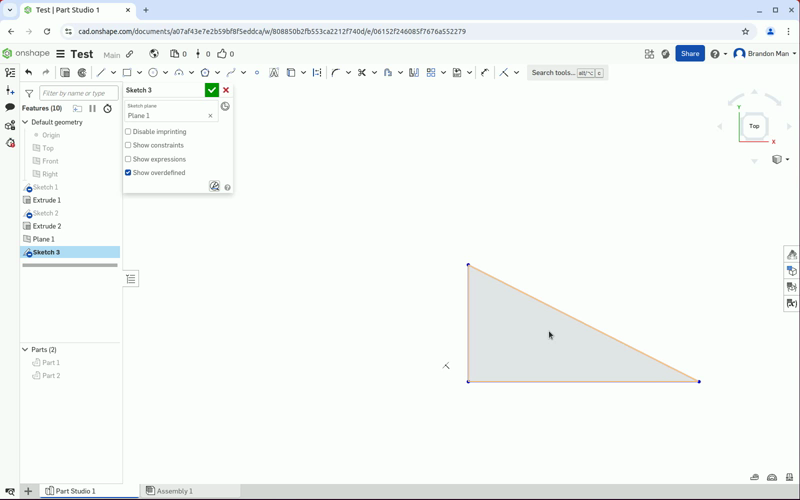
scroll(6)
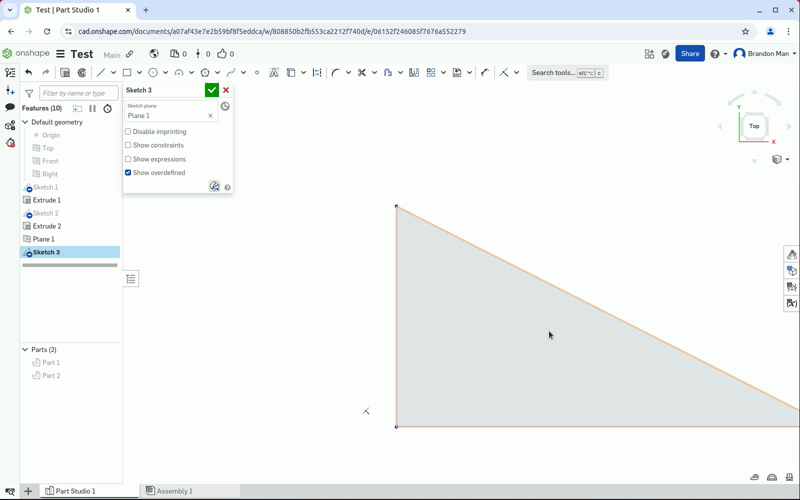
click(549, 330)
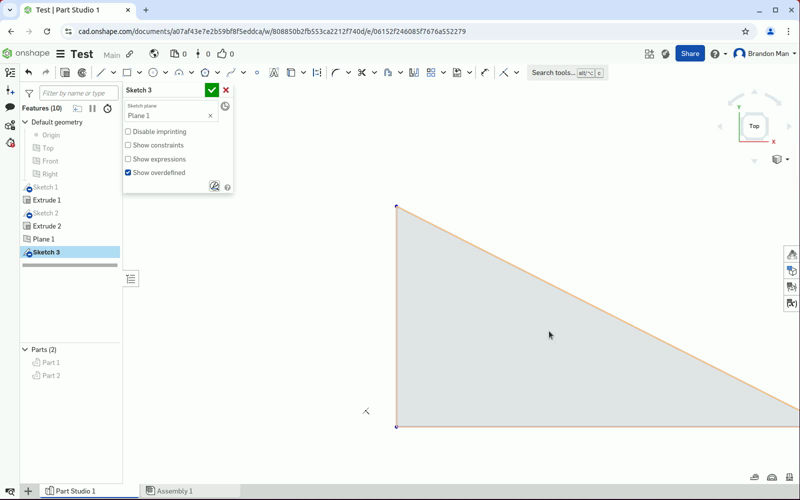
scroll(-6)
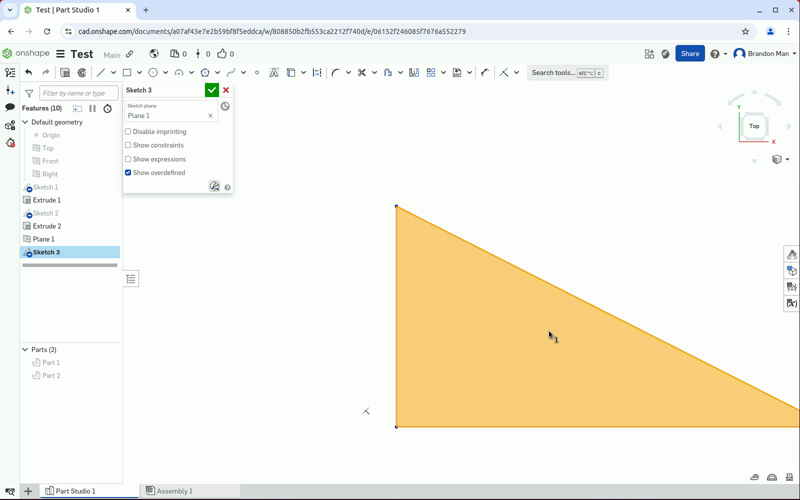
scroll(-6)
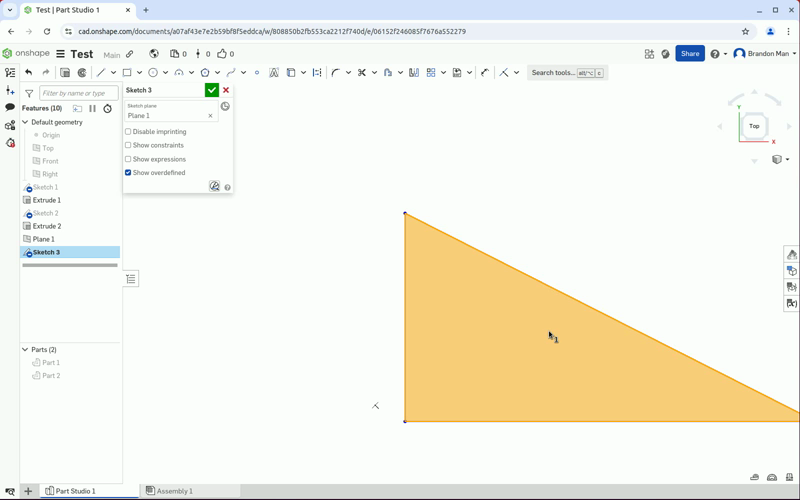
scroll(-6)
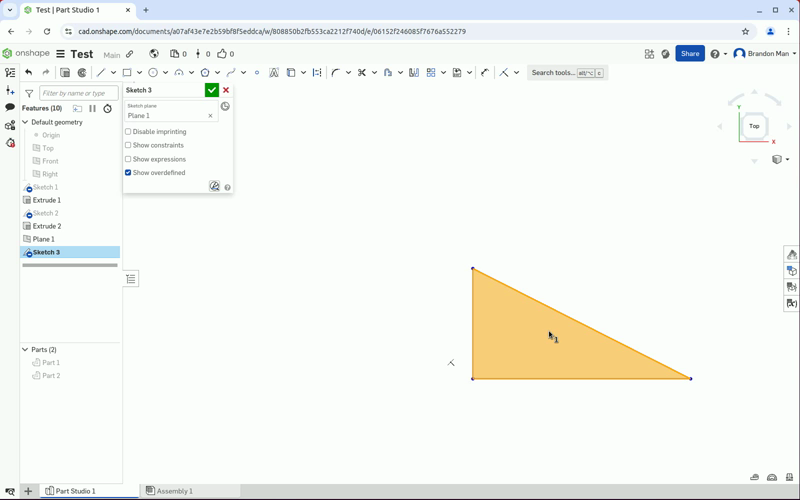
scroll(-6)
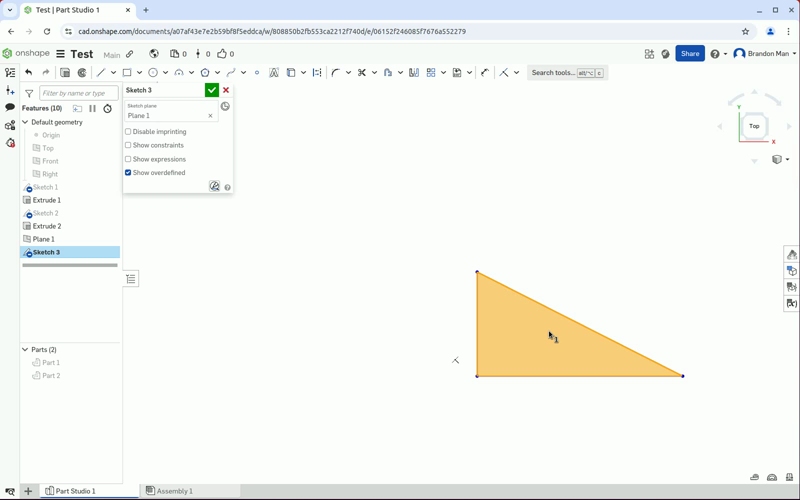
scroll(-6)
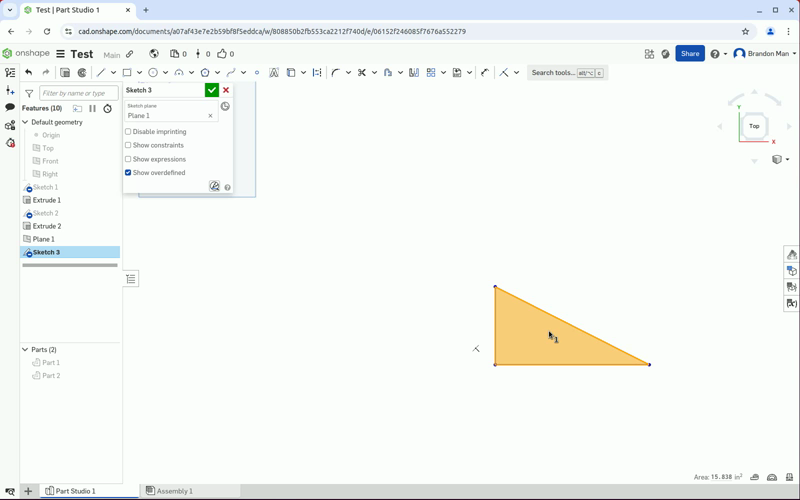
scroll(-6)
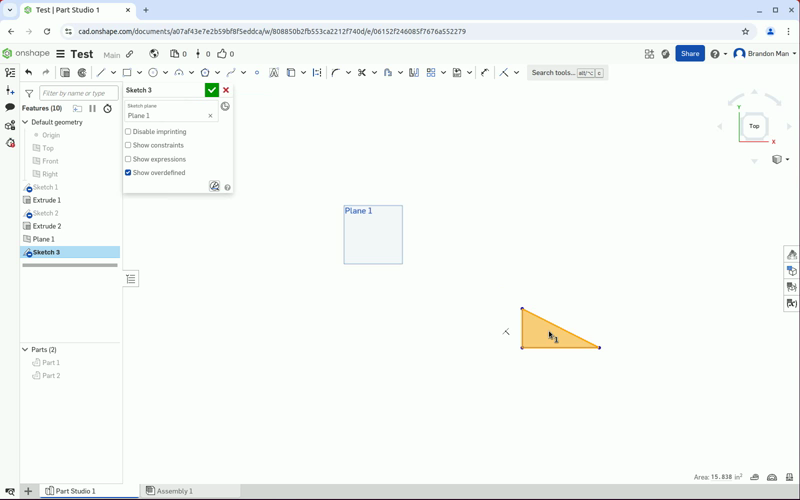
scroll(-6)
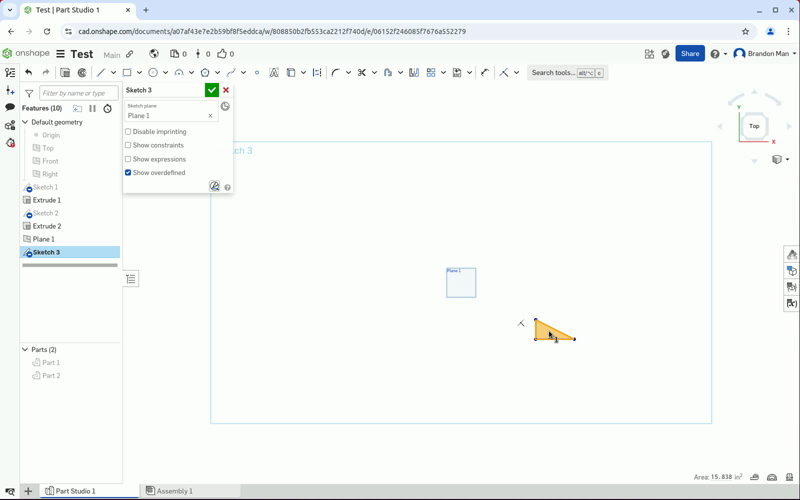
mouse_move(73, 352)
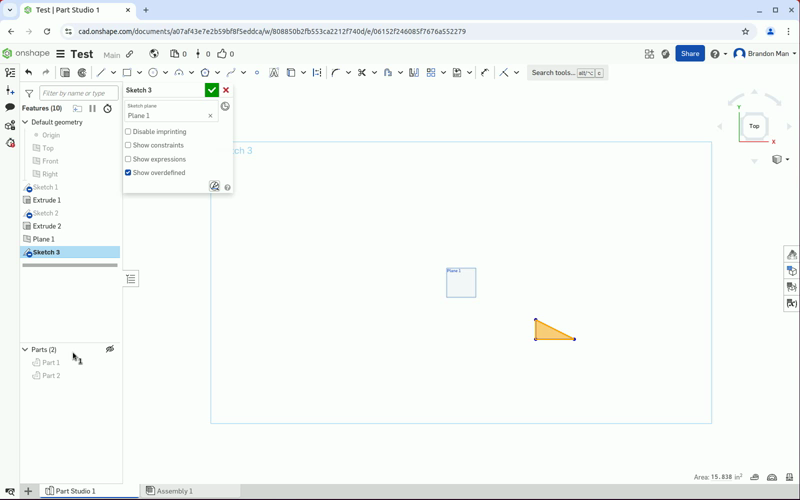
key(shift+y)
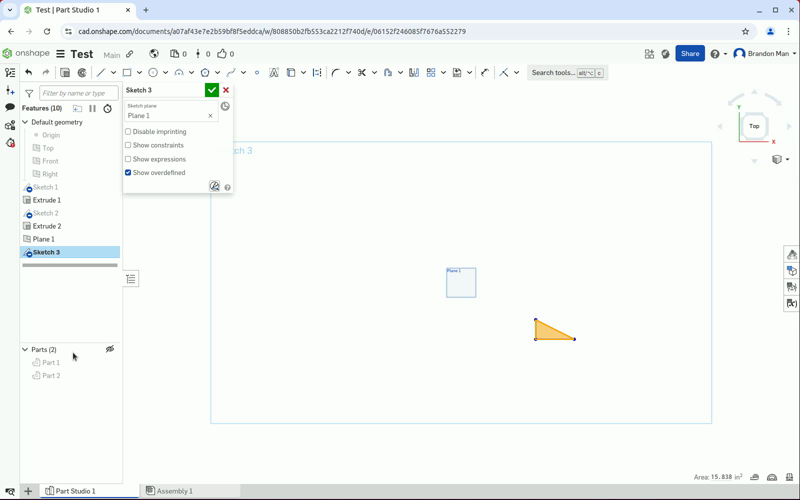
key(shift+e)
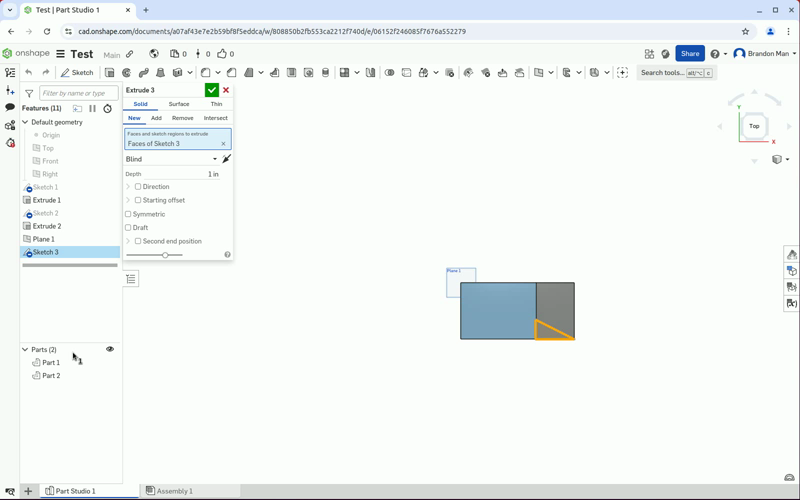
mouse_move(143, 106)
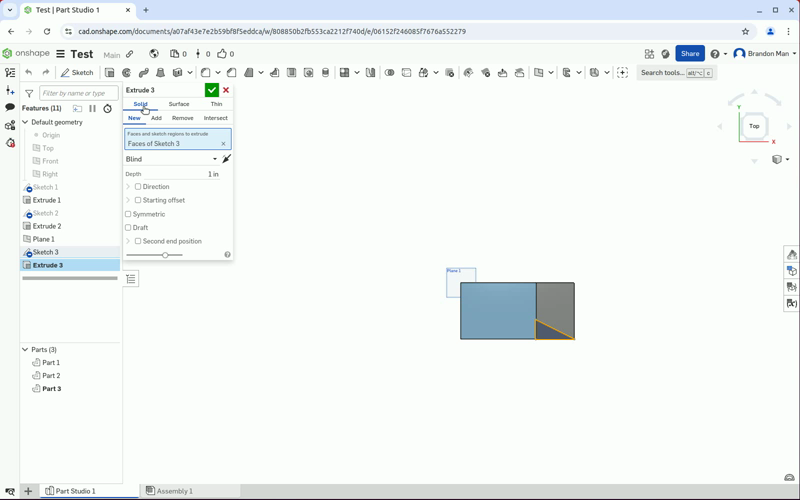
click(143, 106)
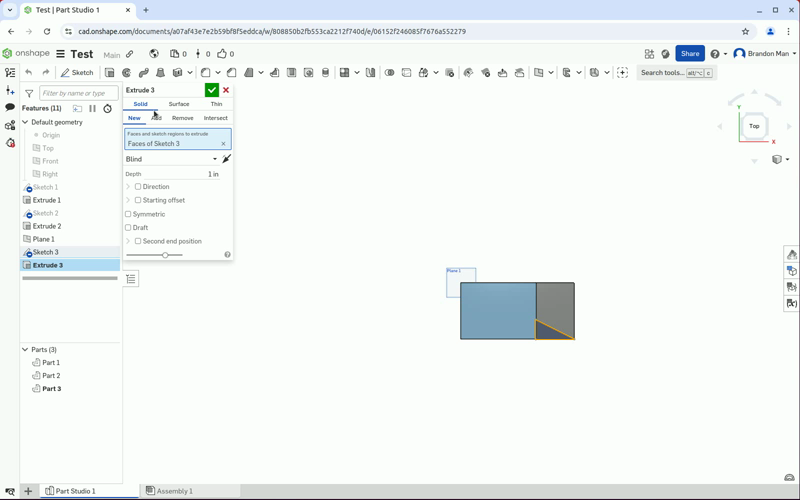
mouse_move(186, 120)
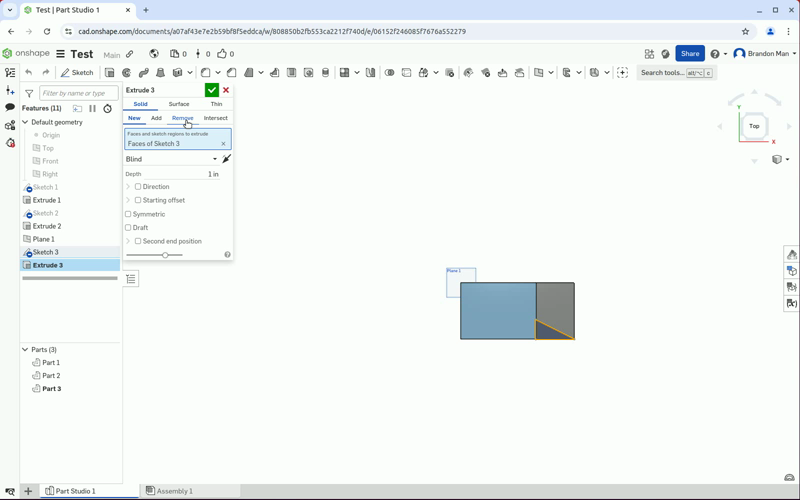
click(186, 120)
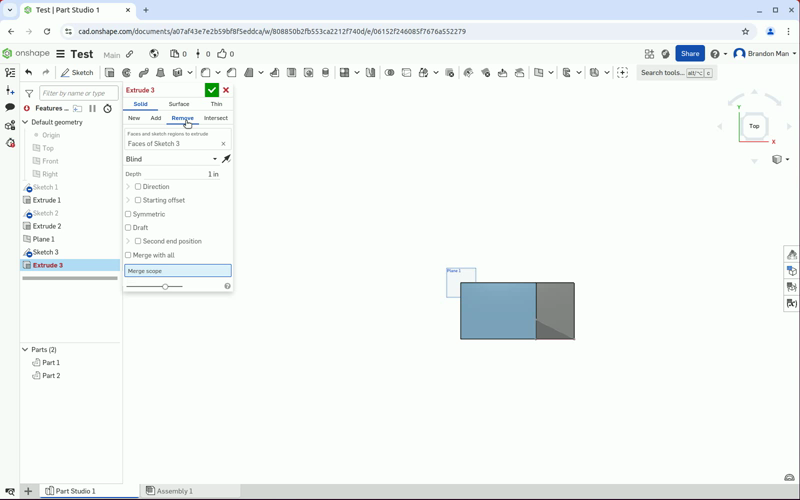
key(tab, 4)
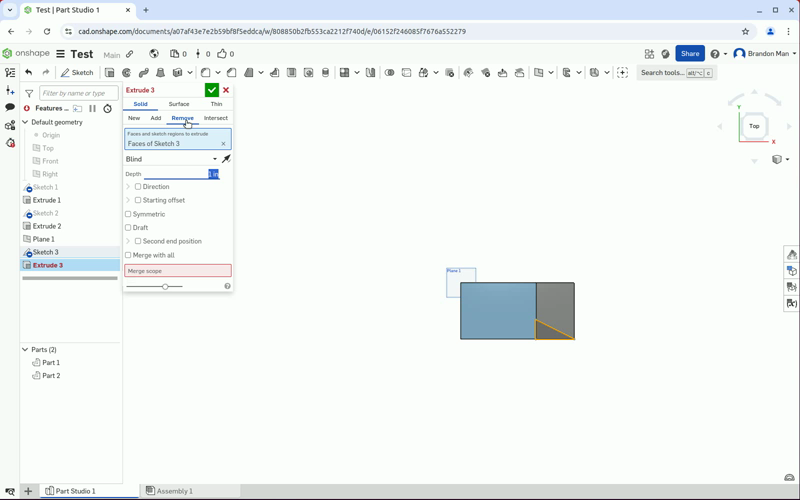
text(3.851)
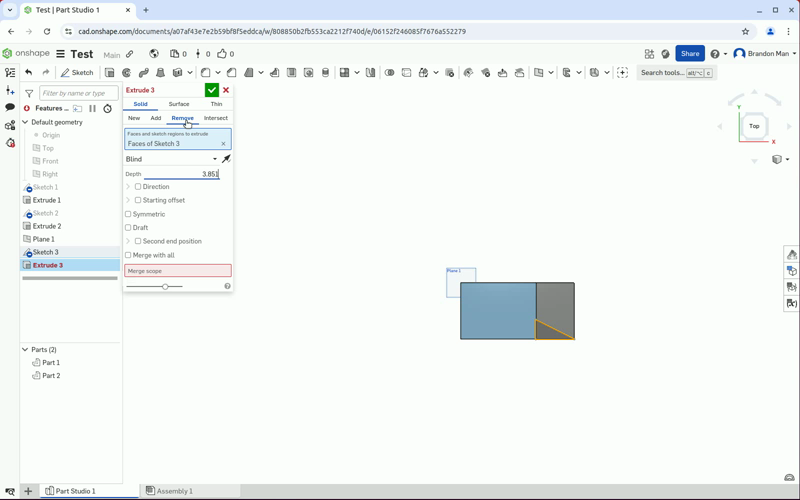
key(tab, 6)
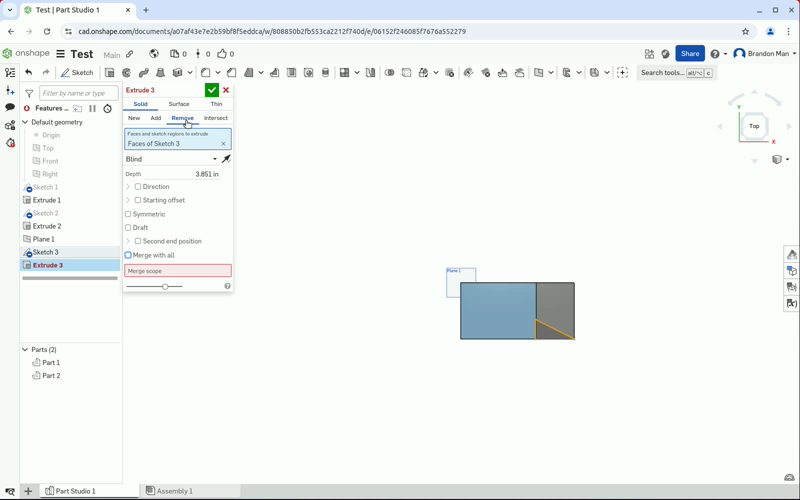
key(space)
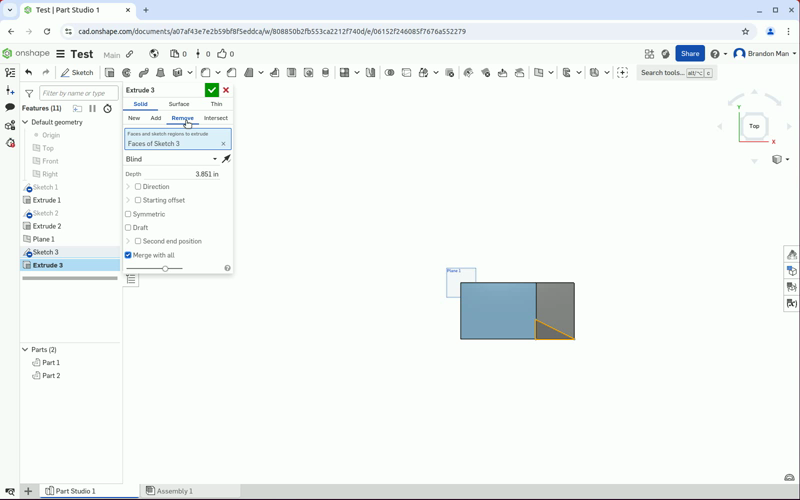
key(enter)
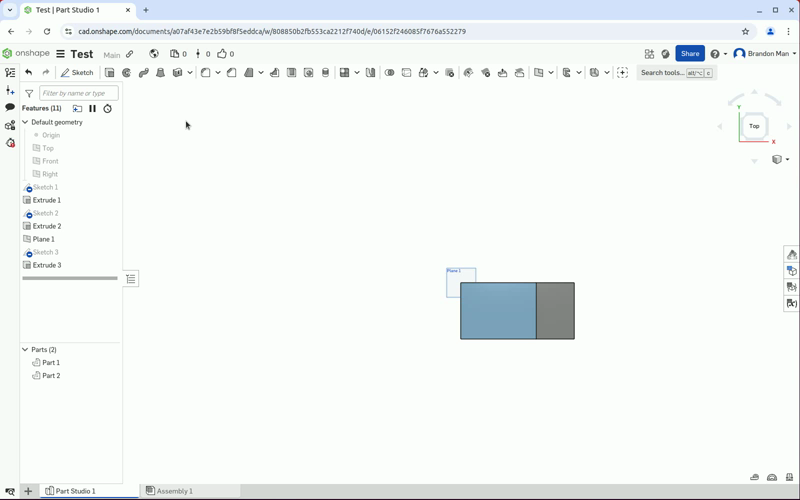
key(shift+h)
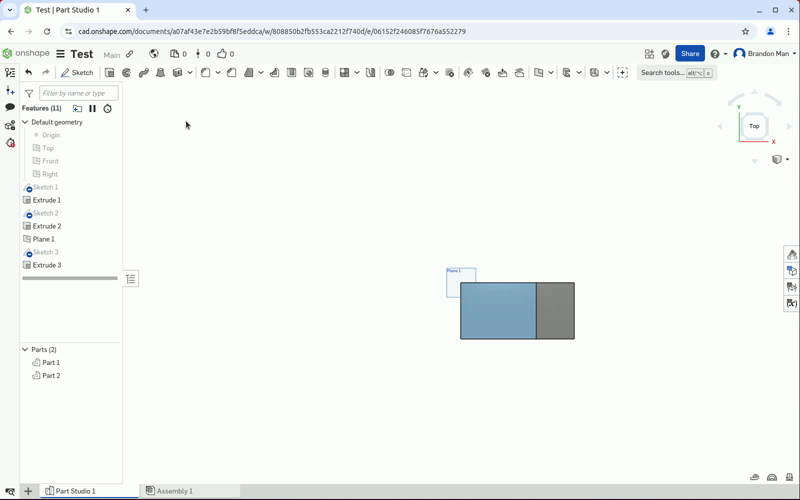
key(shift+h)
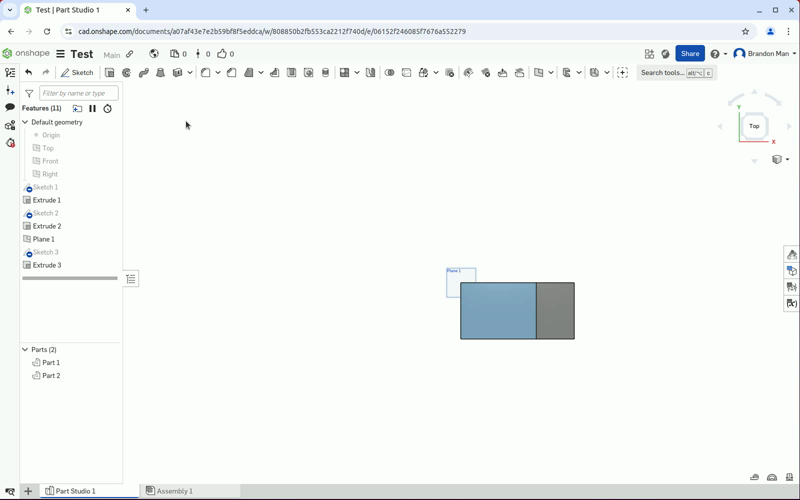
mouse_move(73, 189)
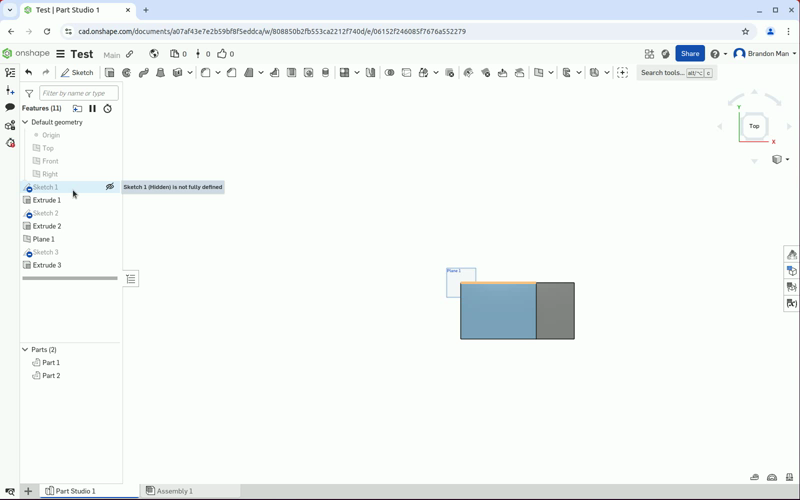
click(73, 189)
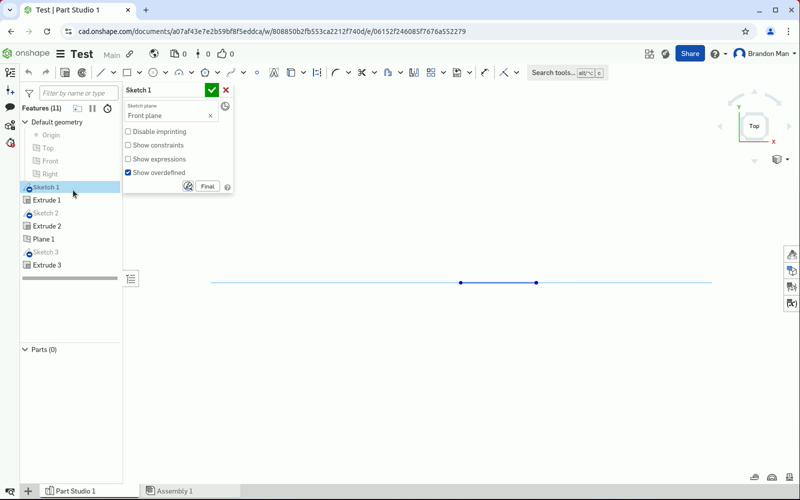
mouse_move(229, 92)
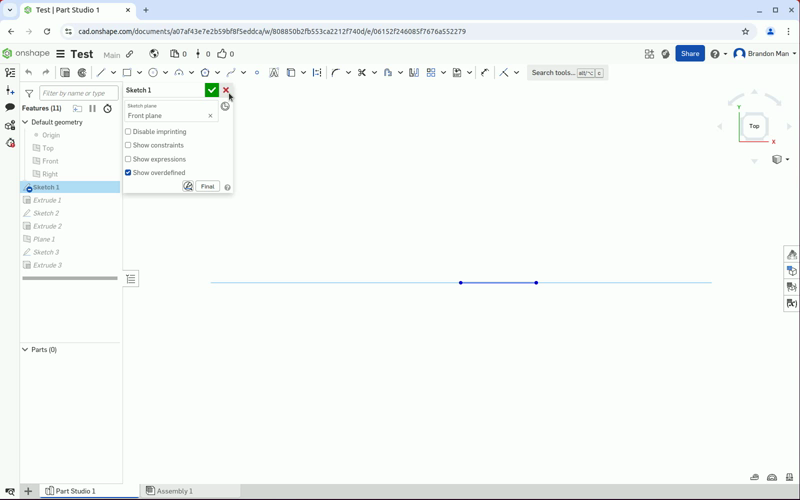
click(229, 92)
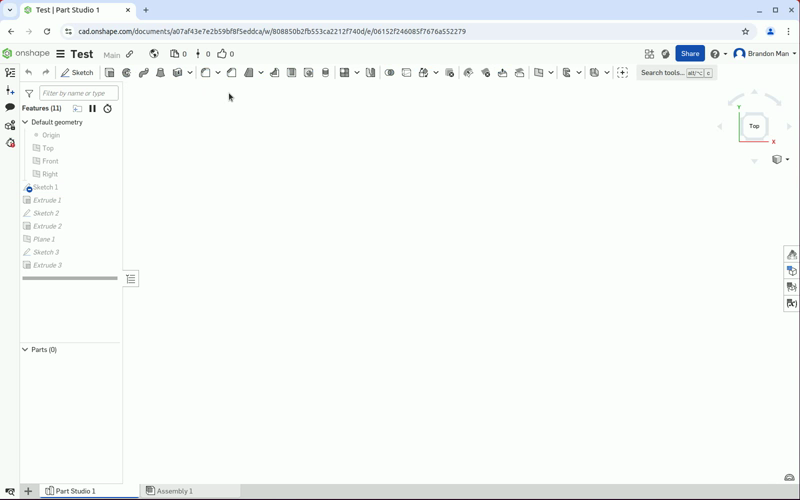
key(shift+s)
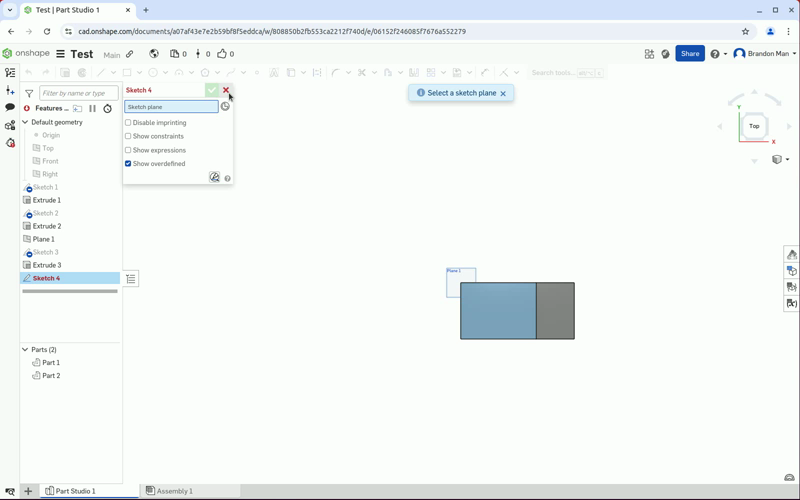
mouse_move(73, 241)
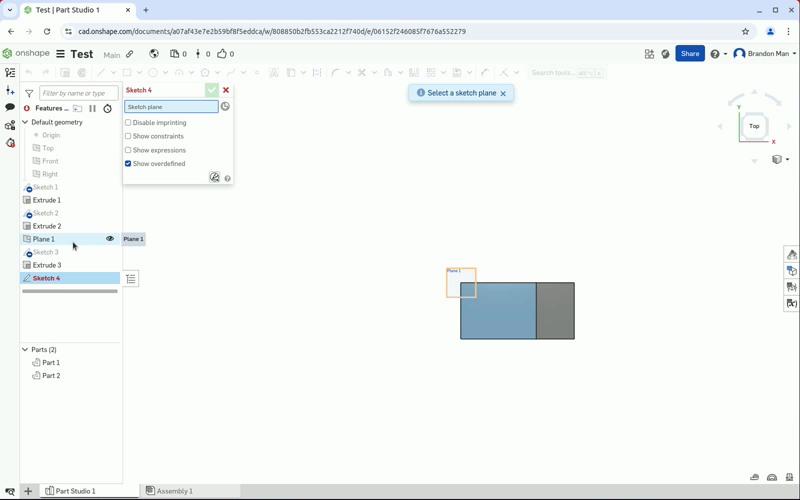
click(73, 241)
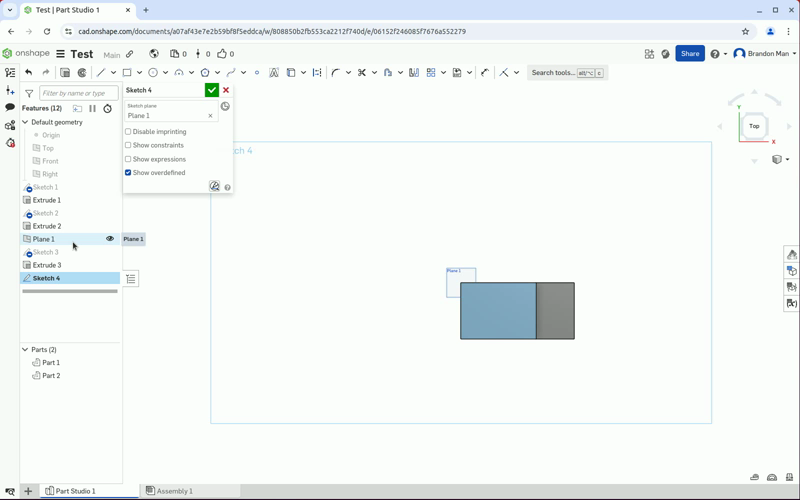
mouse_move(73, 352)
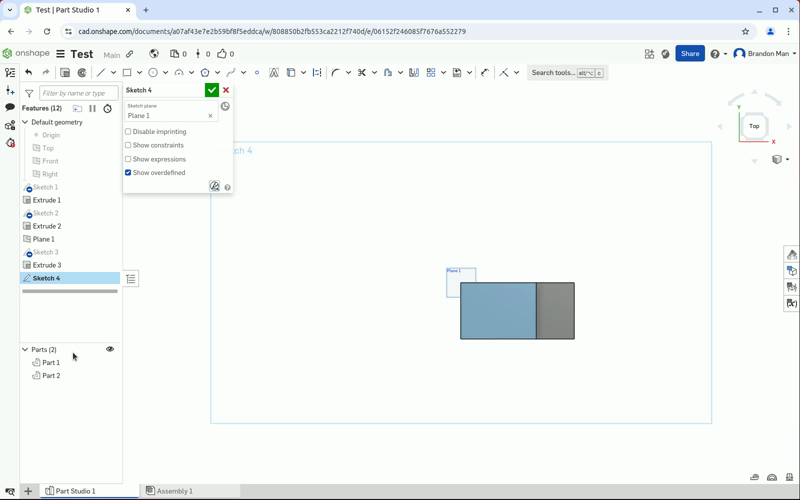
key(y)
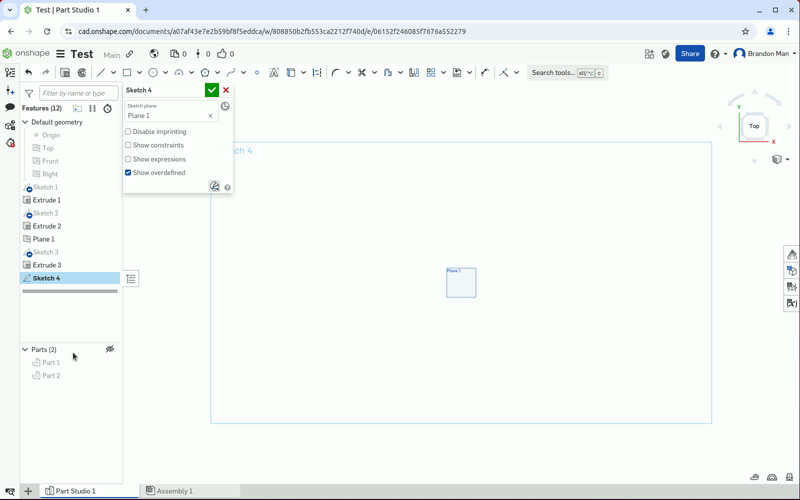
key(l)
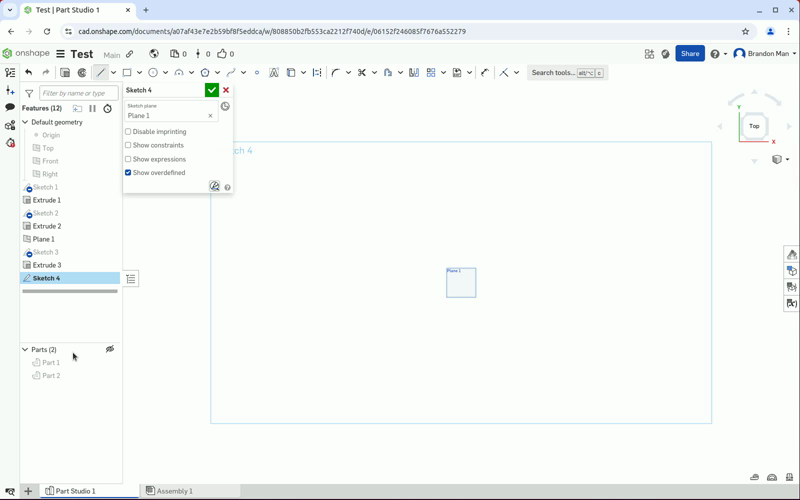
key_down(shift)
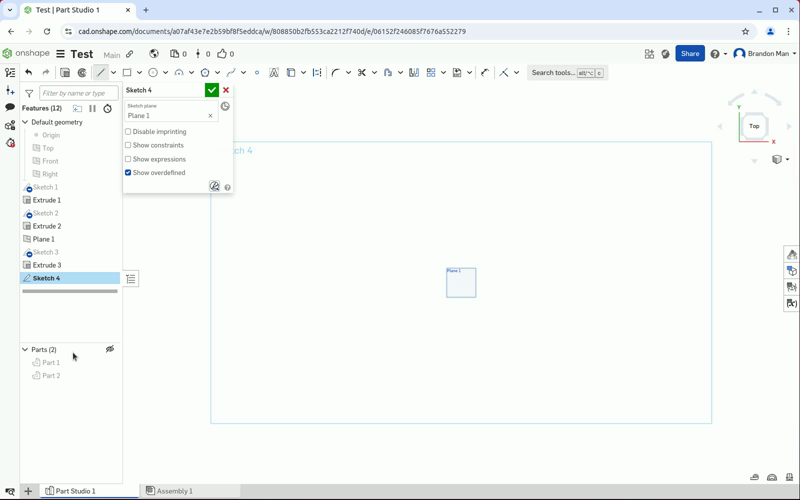
mouse_move(535, 301)
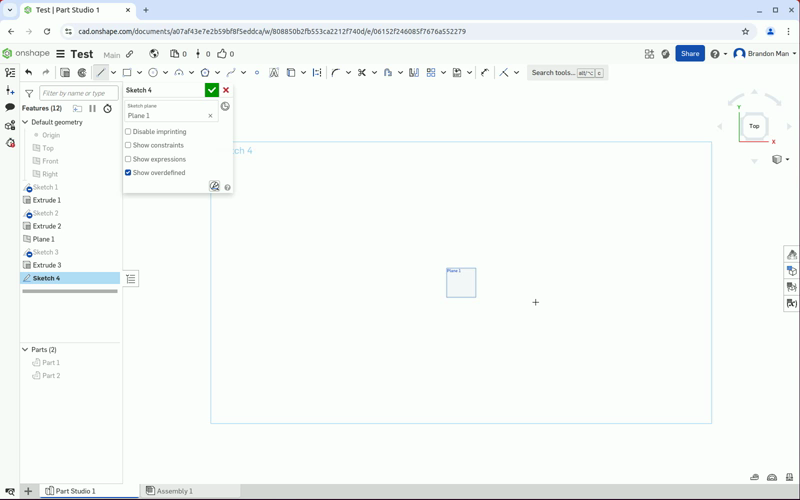
click(535, 301)
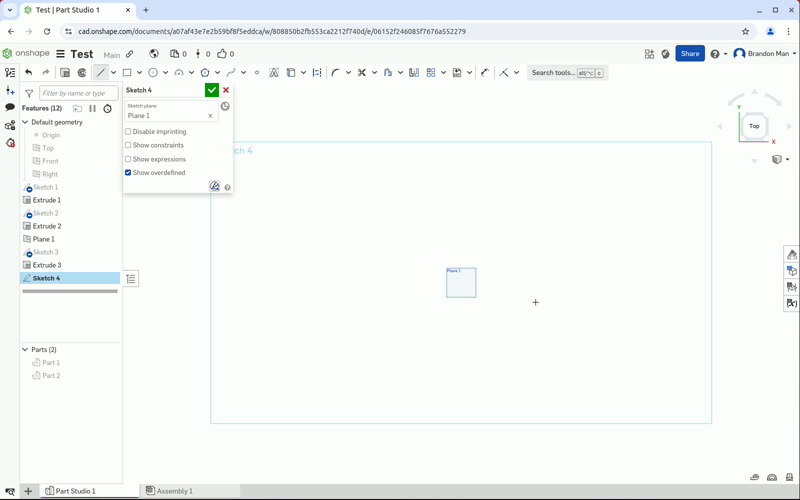
key_up(shift)
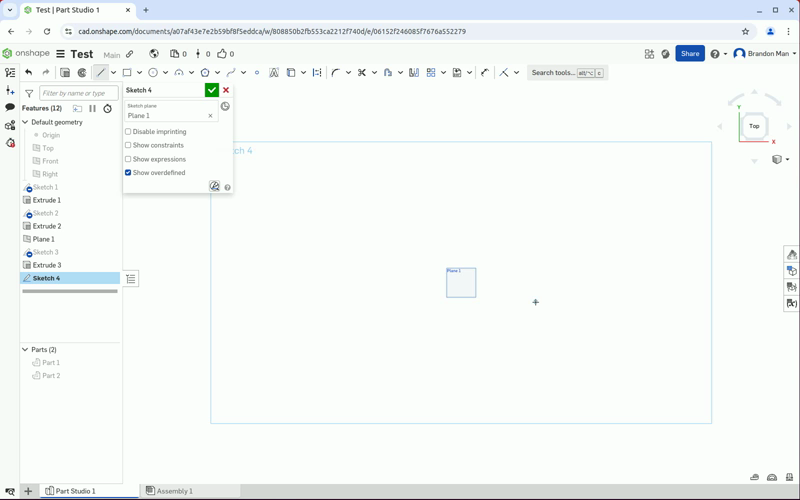
key_down(shift)
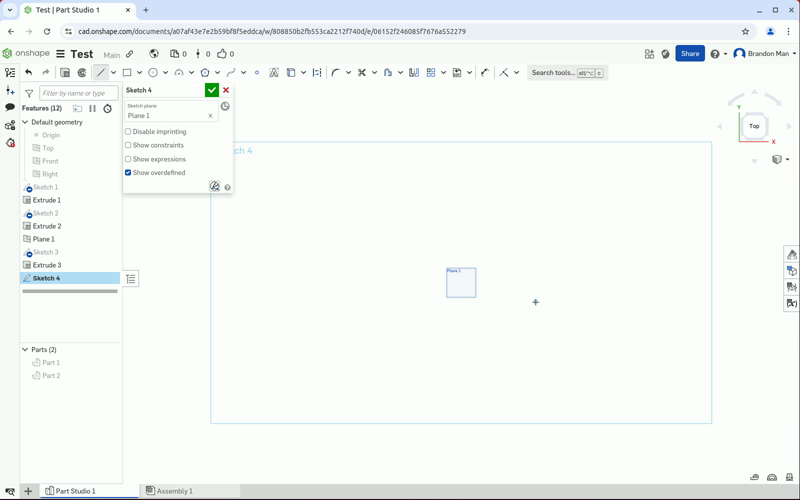
mouse_move(565, 301)
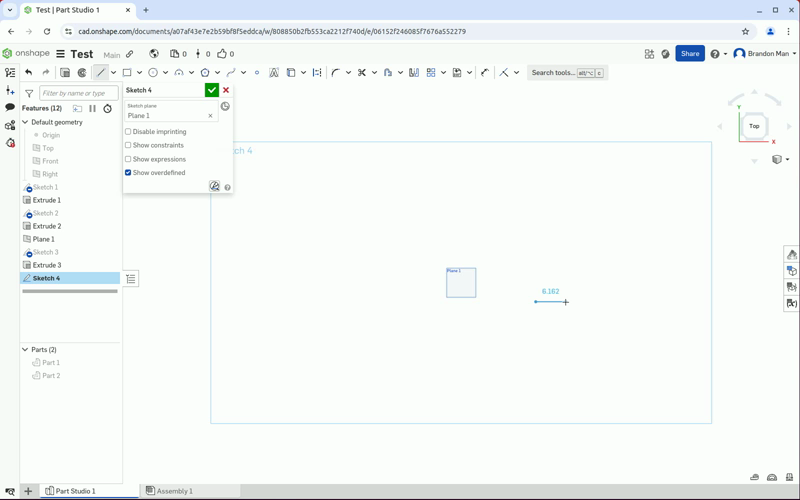
mouse_move(574, 282)
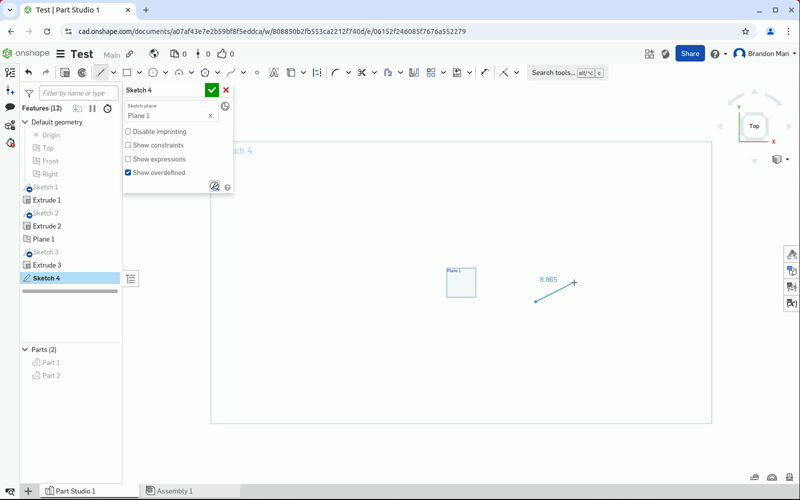
click(574, 282)
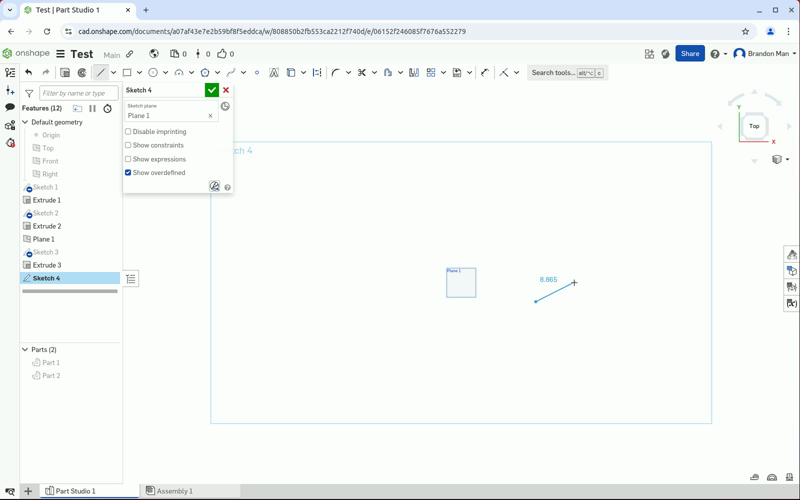
key_up(shift)
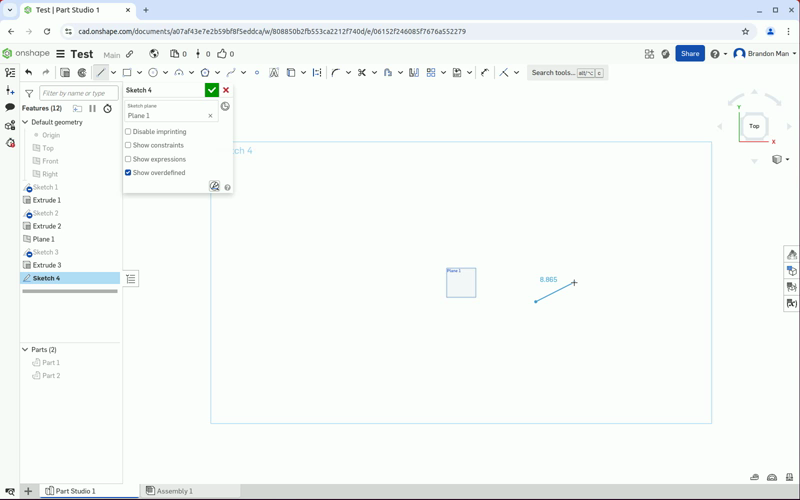
key_down(shift)
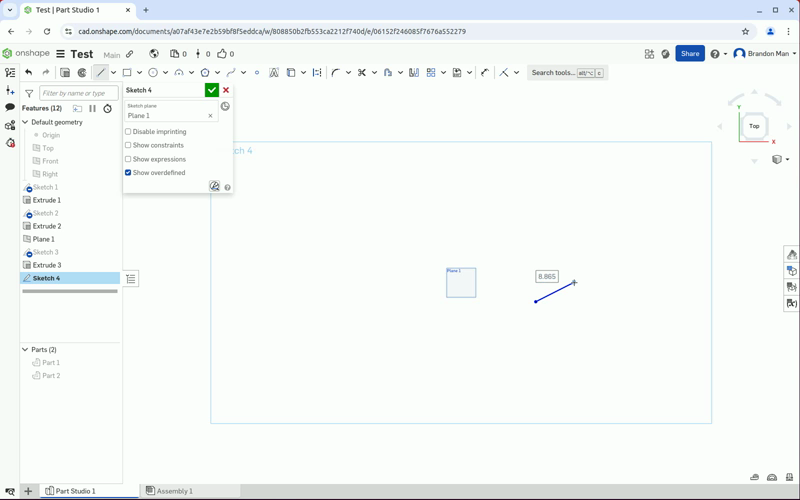
mouse_move(589, 282)
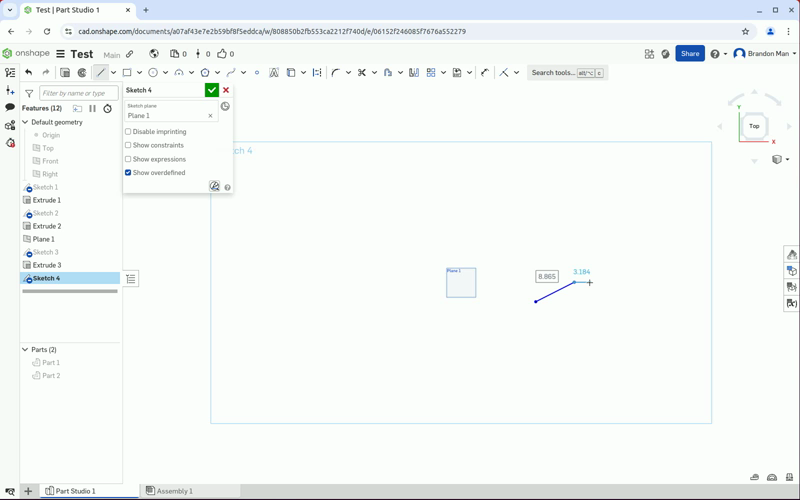
mouse_move(535, 282)
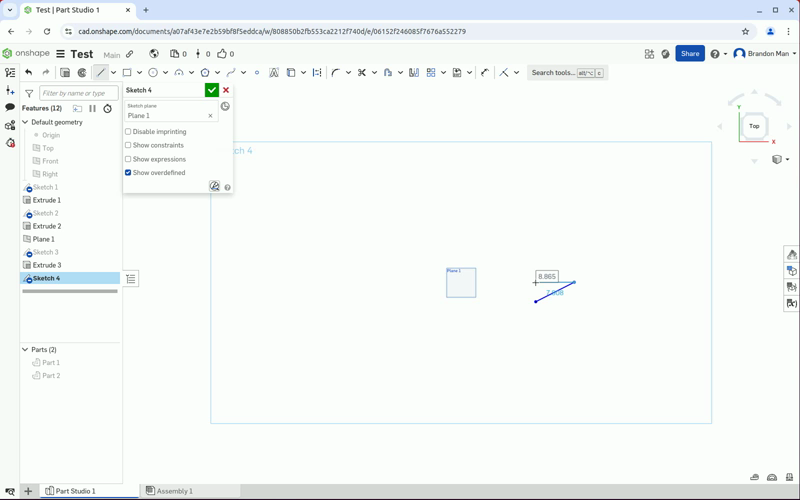
click(535, 282)
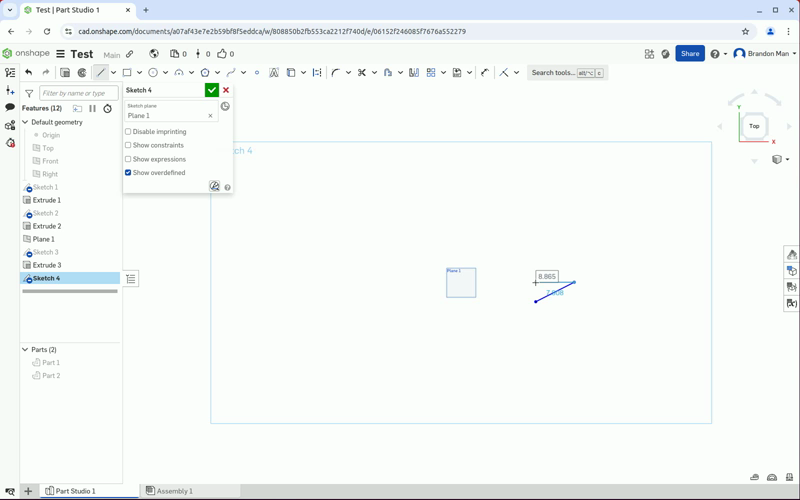
key_up(shift)
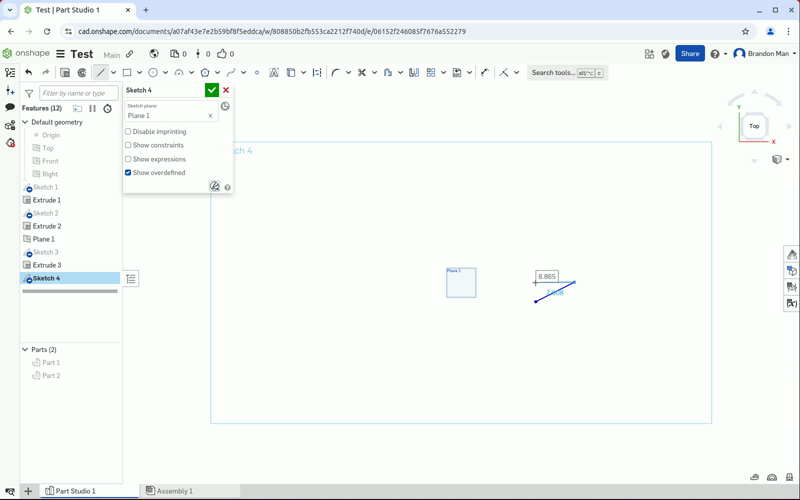
mouse_move(565, 282)
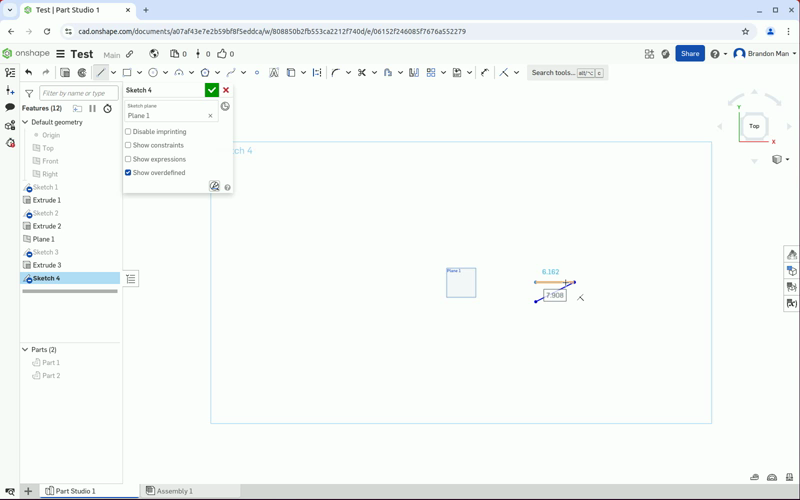
key_down(shift)
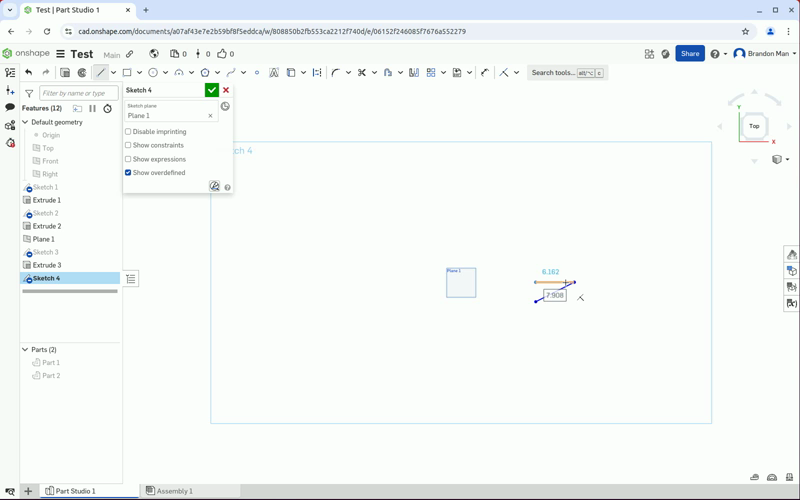
mouse_move(535, 301)
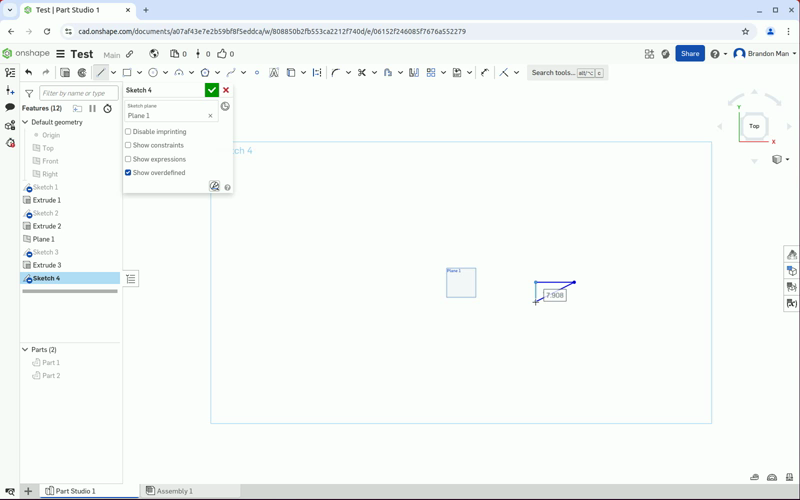
key_up(shift)
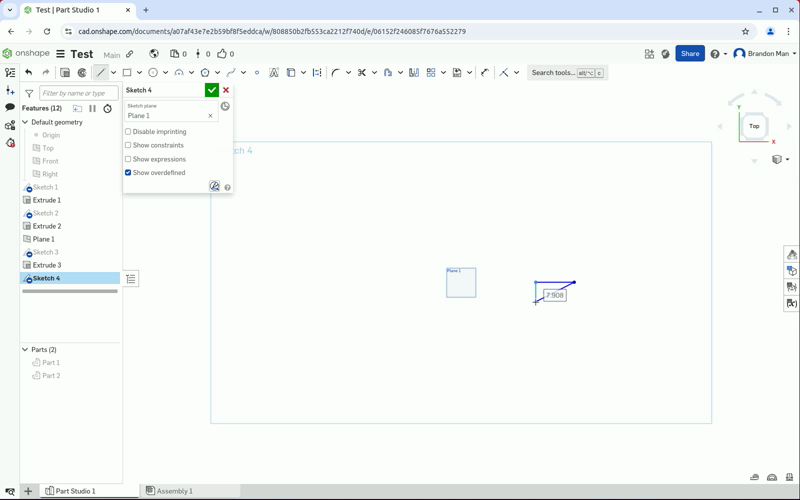
click(535, 301)
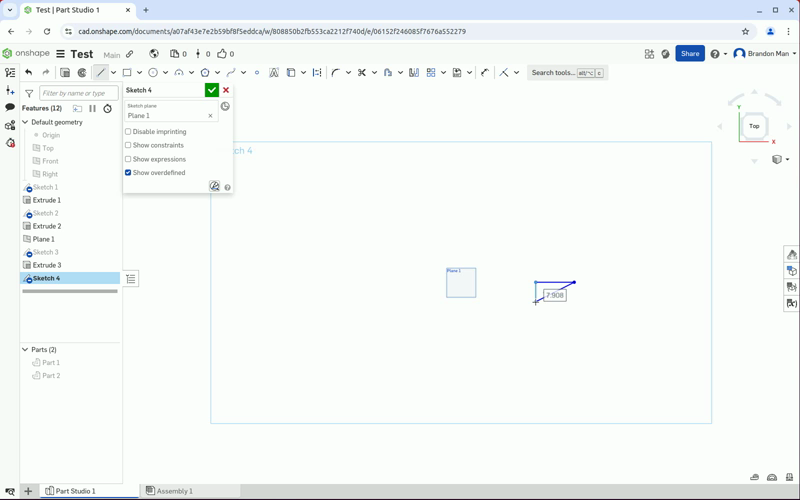
key(esc)
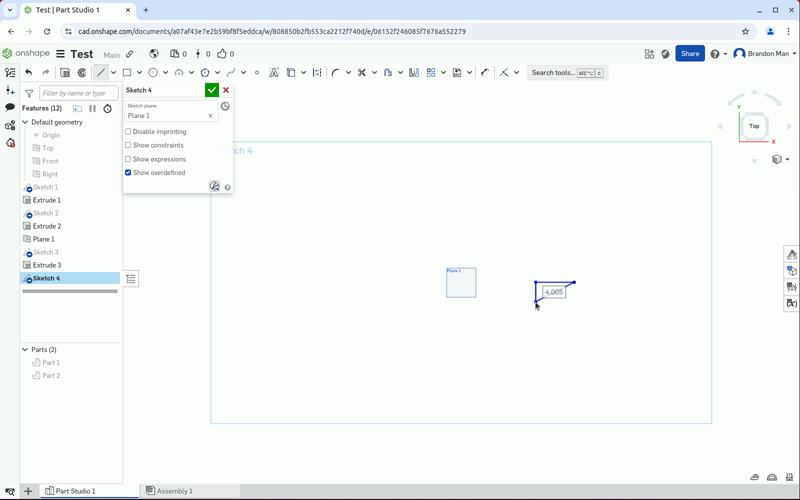
mouse_move(569, 283)
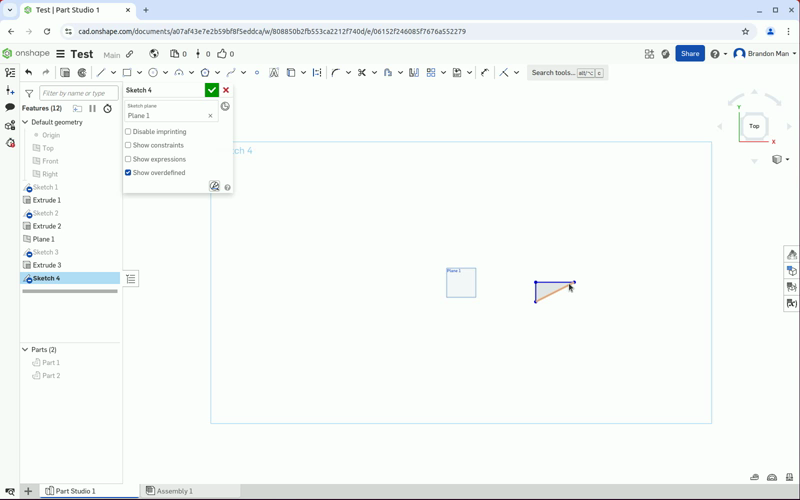
scroll(6)
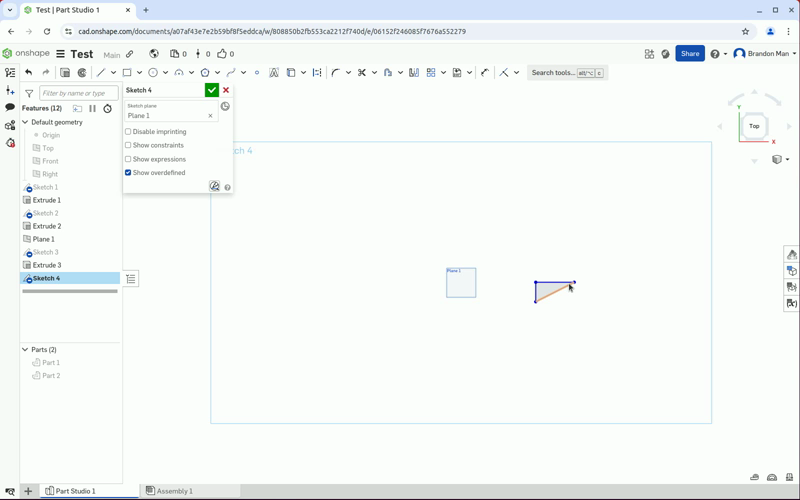
scroll(6)
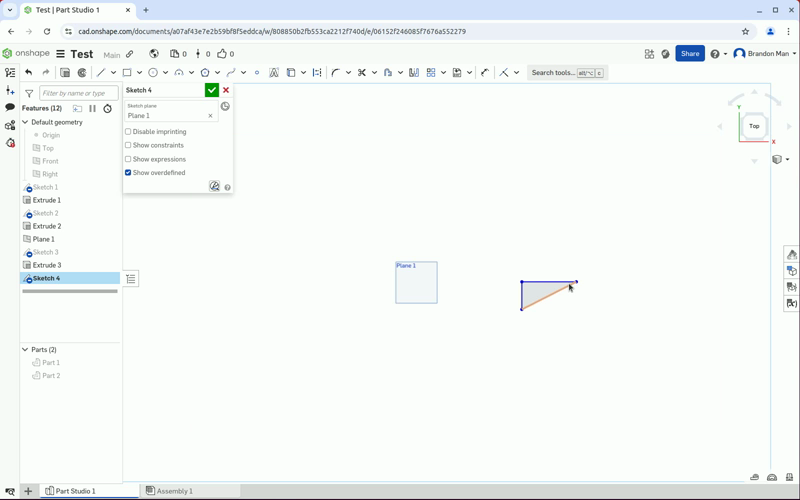
scroll(6)
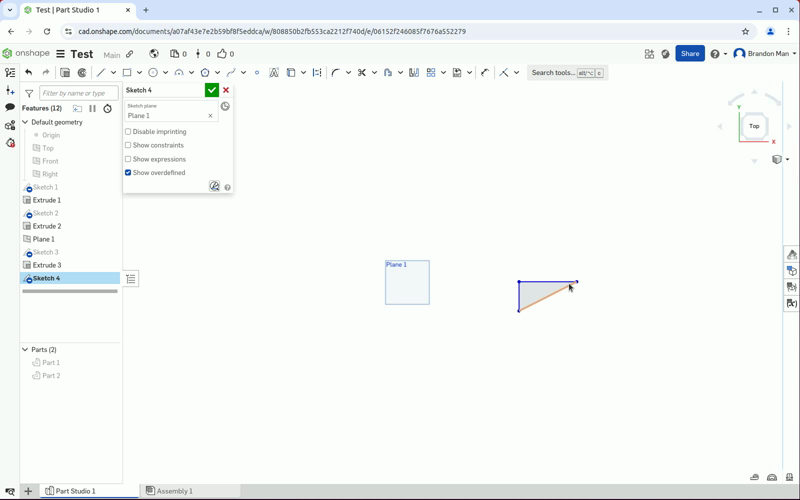
scroll(6)
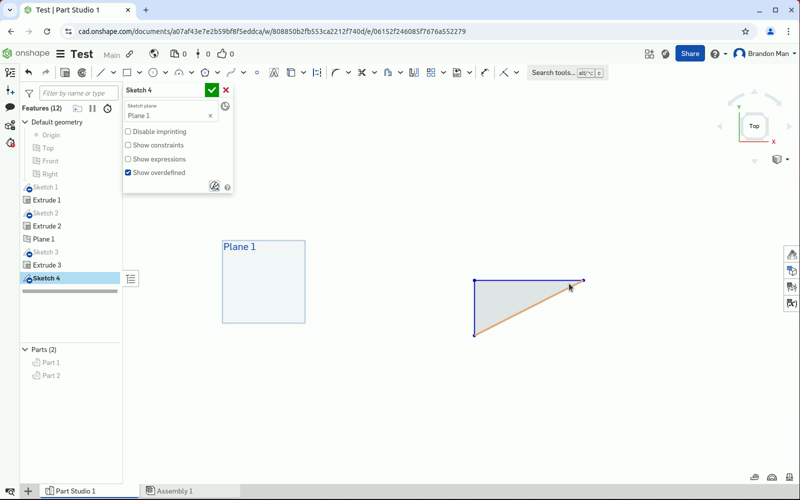
scroll(6)
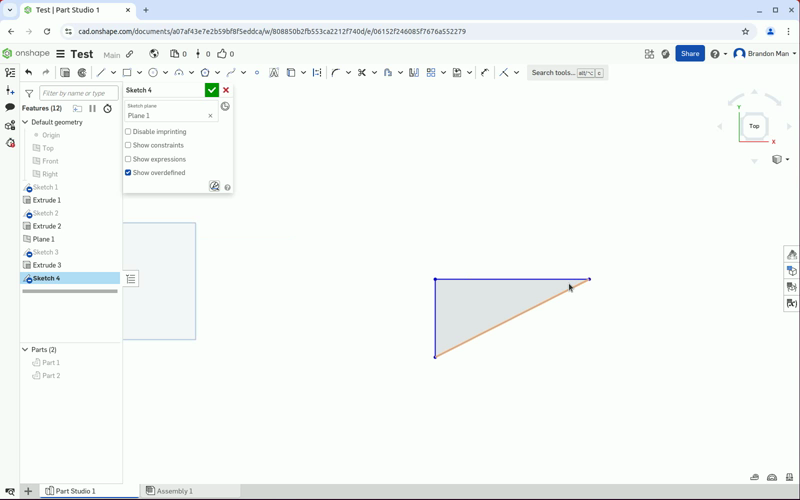
scroll(6)
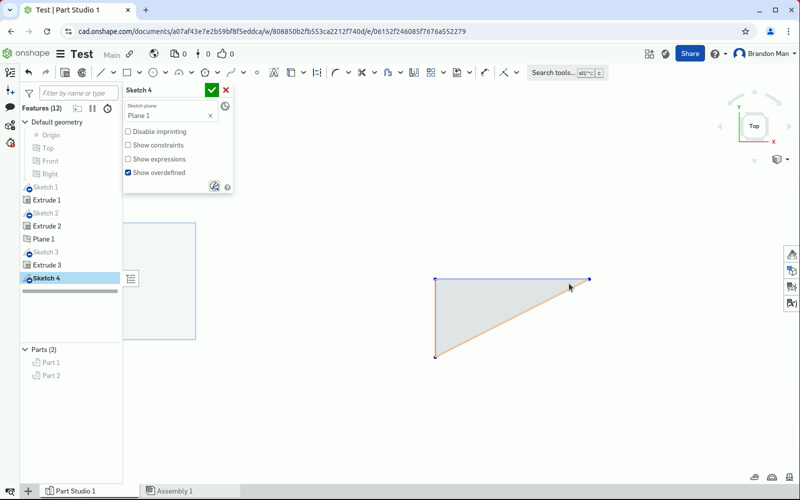
scroll(6)
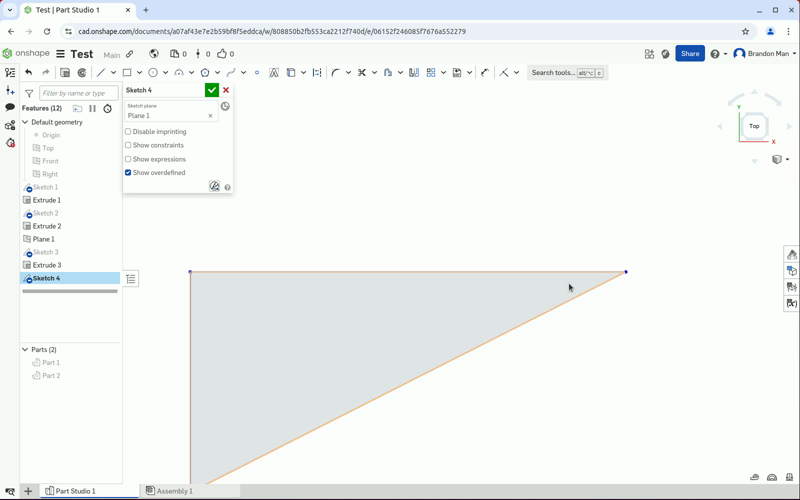
click(569, 283)
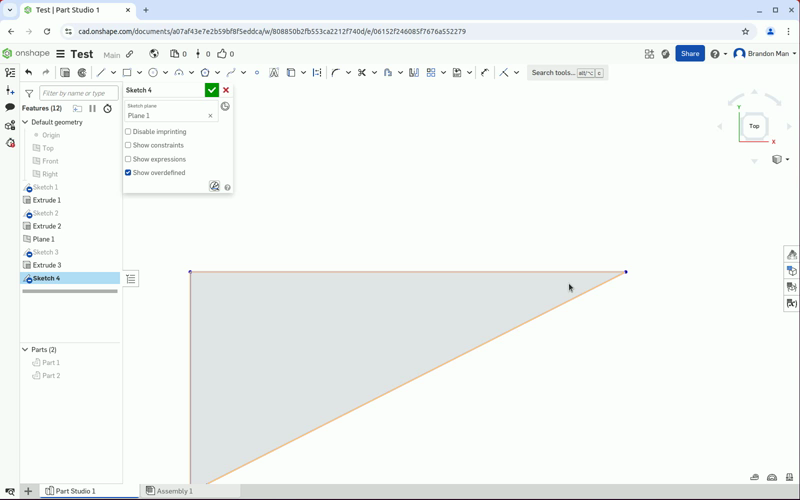
scroll(-6)
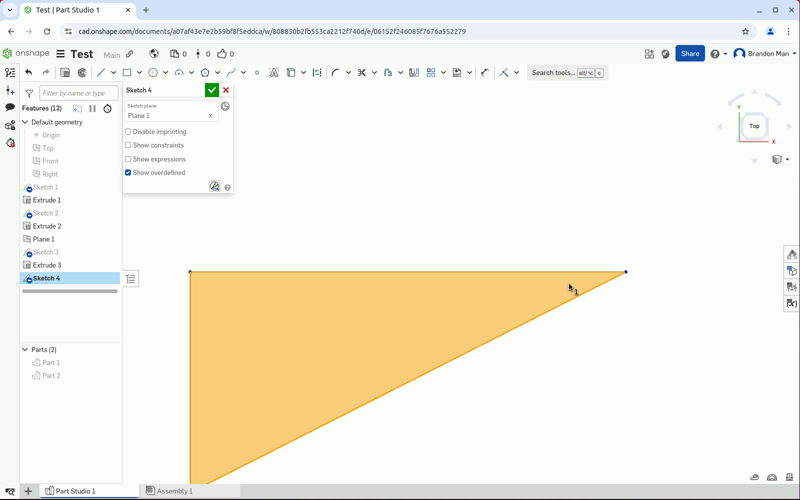
scroll(-6)
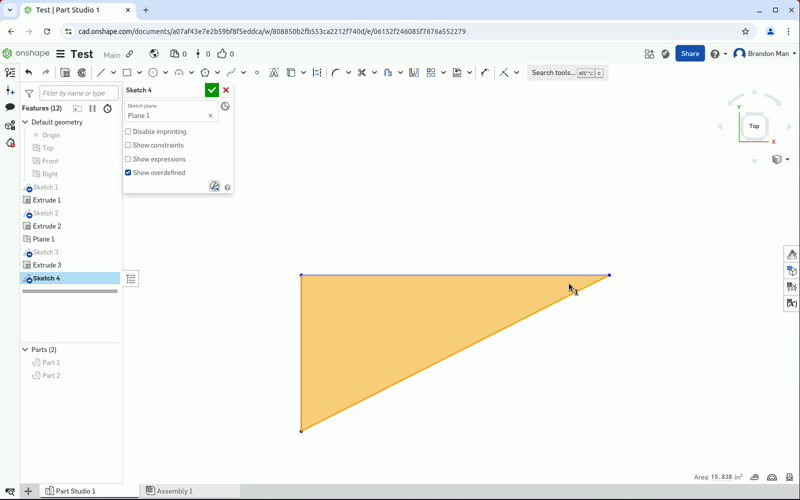
scroll(-6)
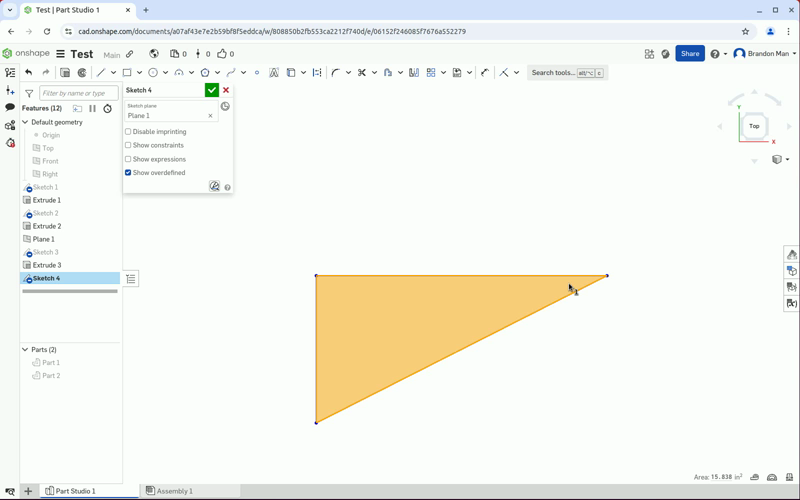
scroll(-6)
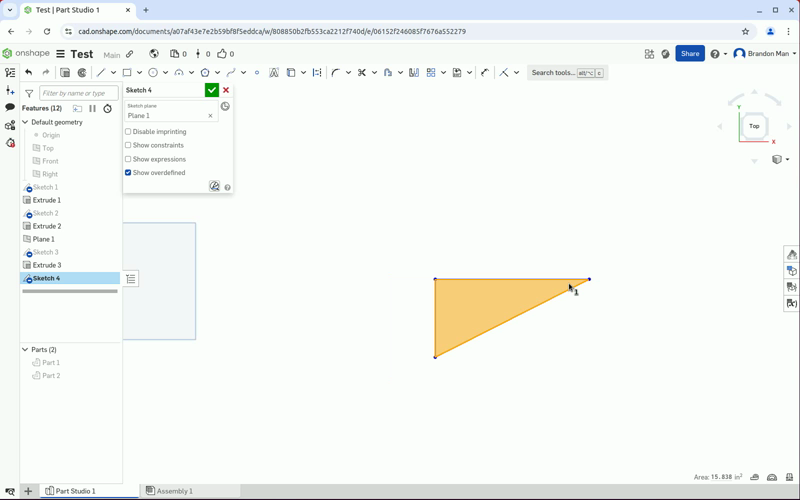
scroll(-6)
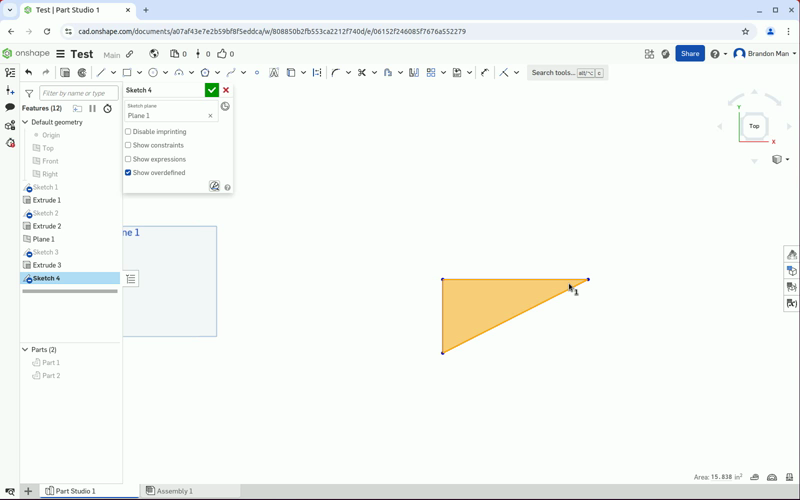
scroll(-6)
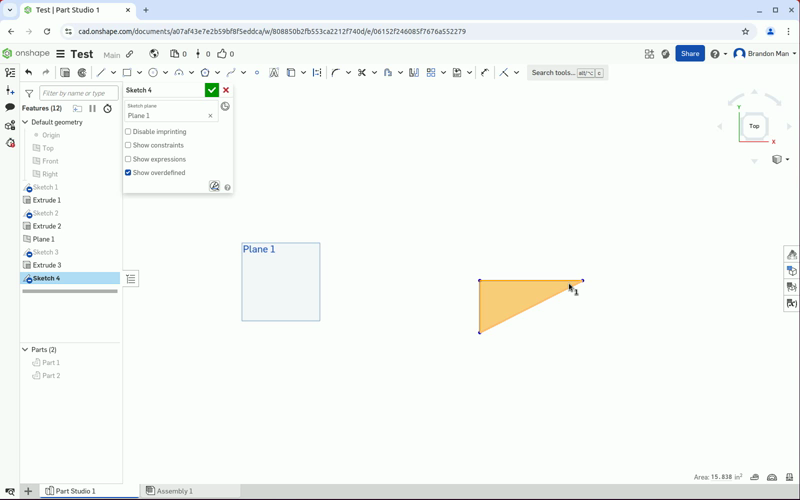
scroll(-6)
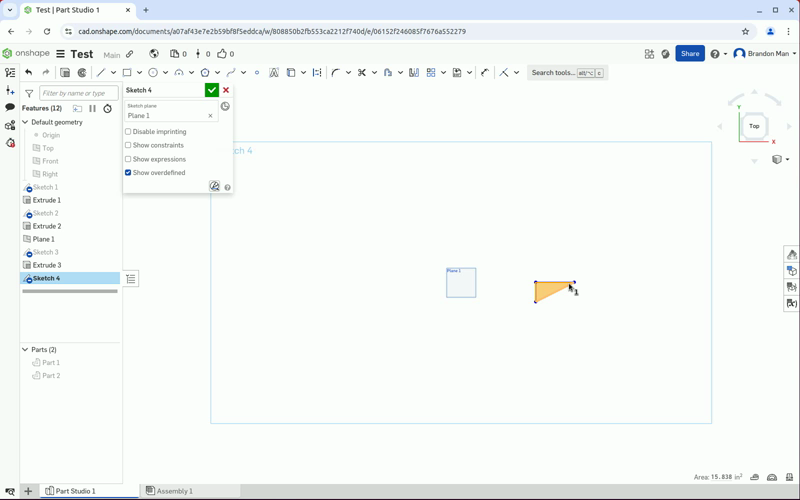
mouse_move(73, 352)
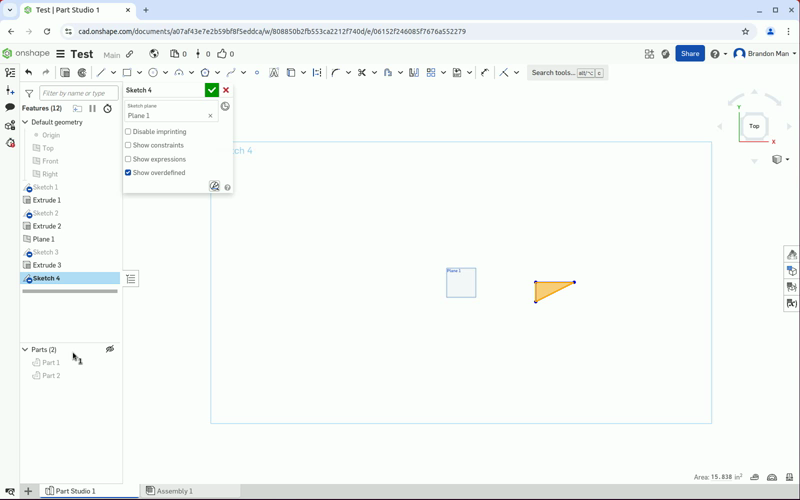
key(shift+y)
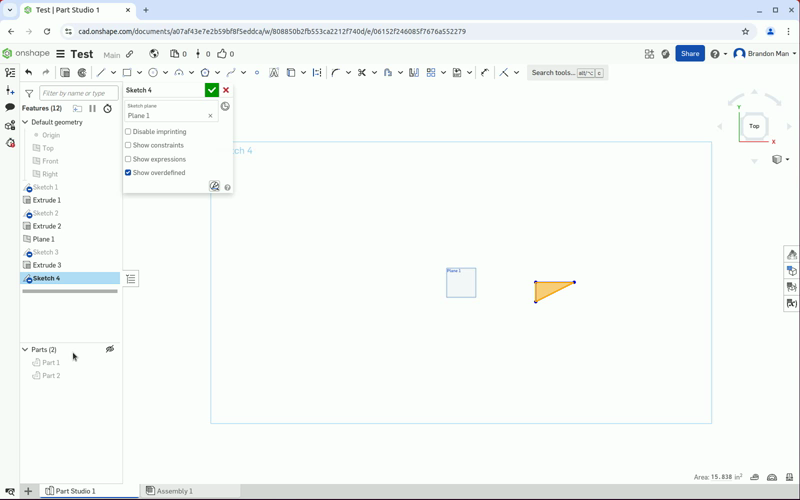
key(shift+e)
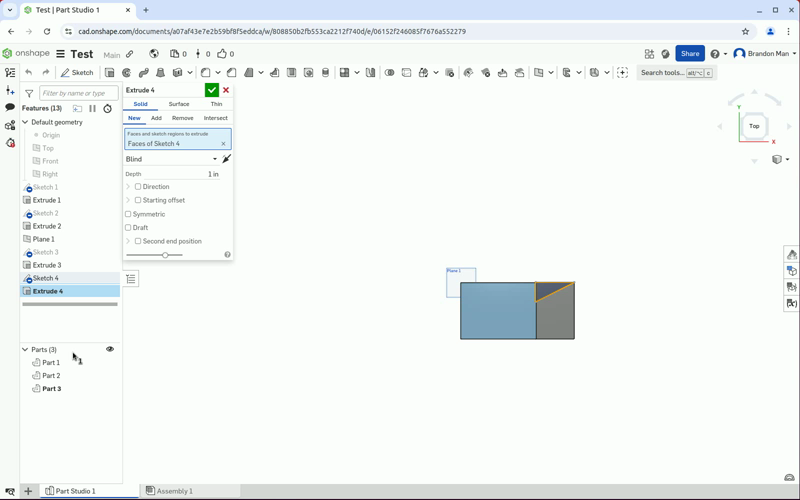
mouse_move(143, 106)
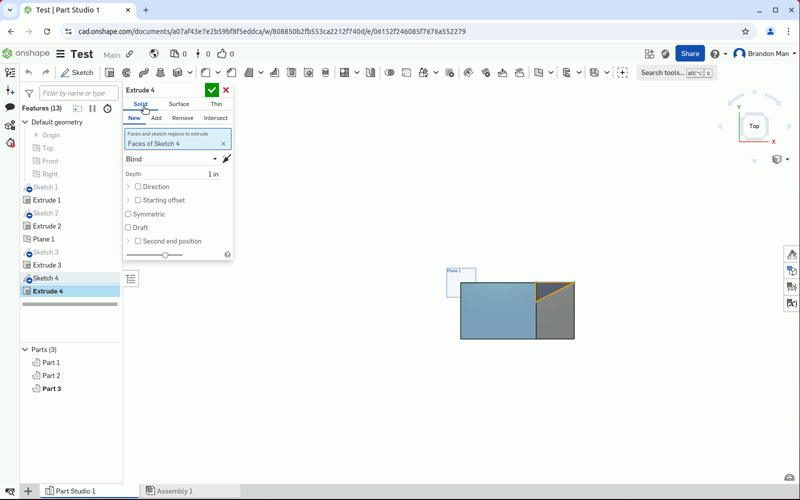
click(143, 106)
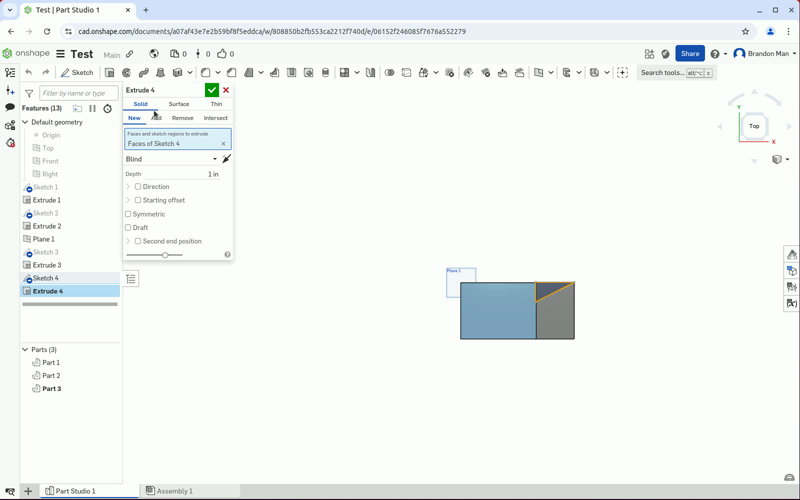
mouse_move(186, 120)
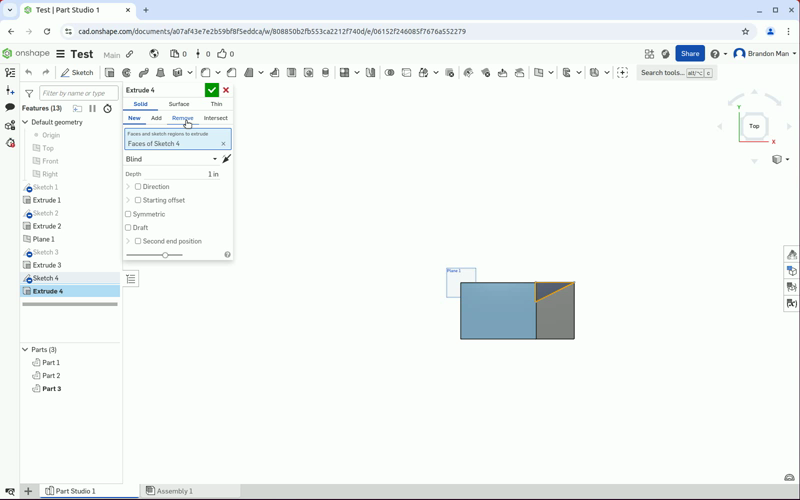
click(186, 120)
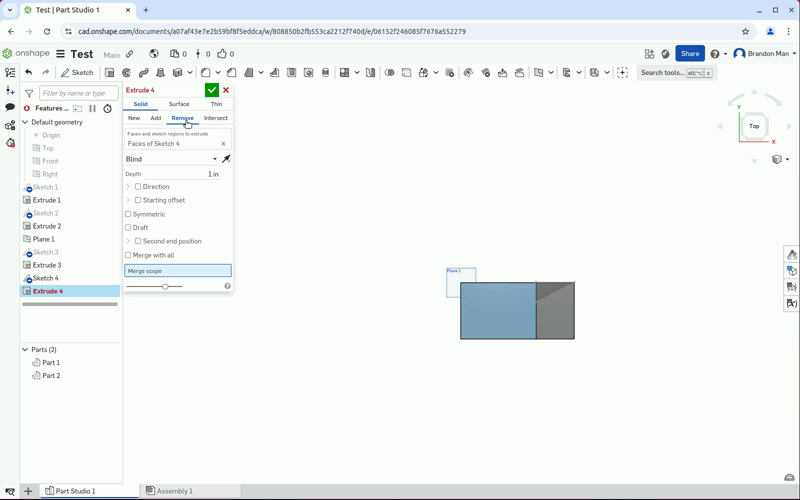
key(tab, 4)
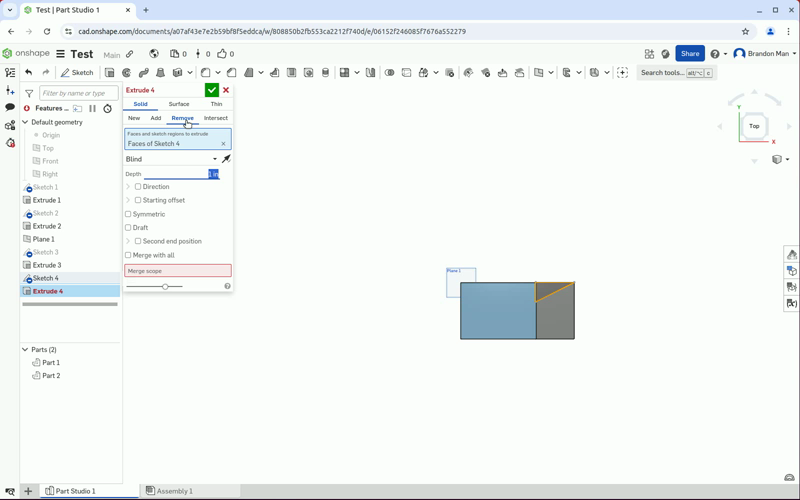
text(3.851)
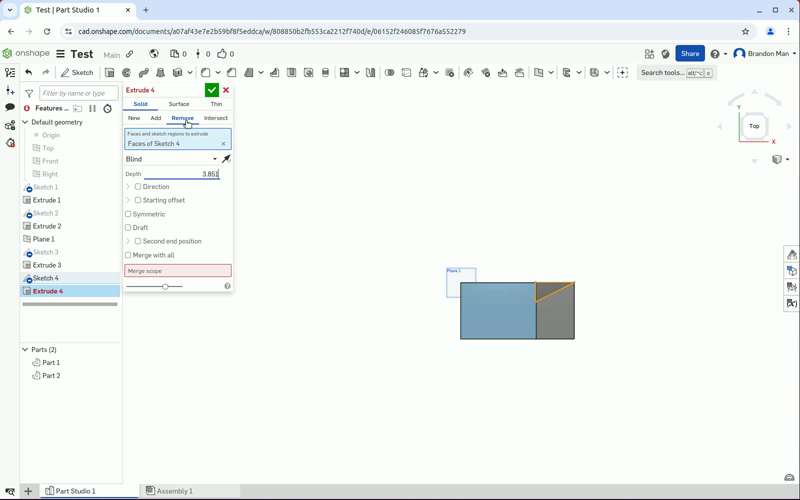
key(tab, 6)
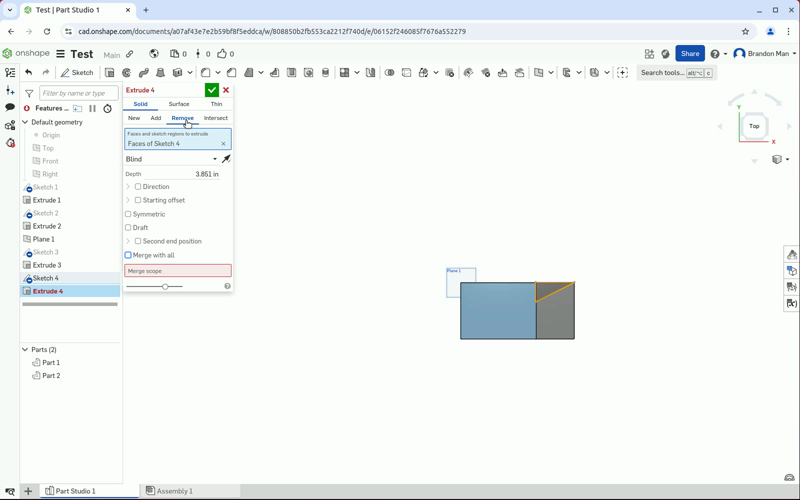
key(space)
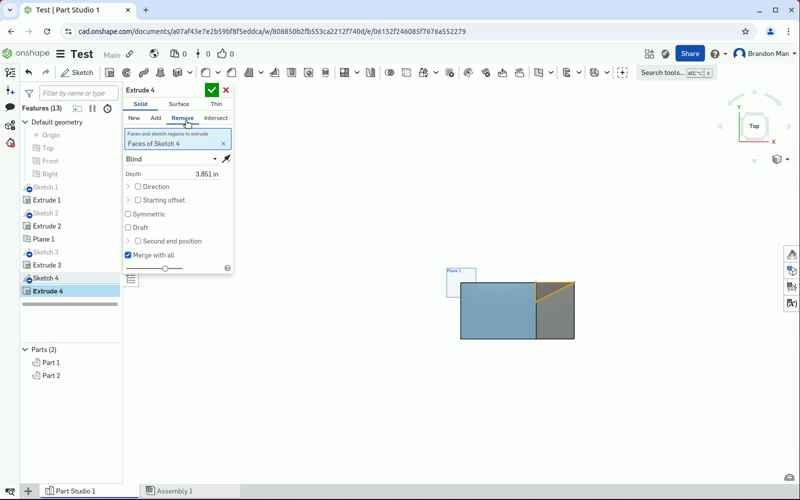
key(enter)
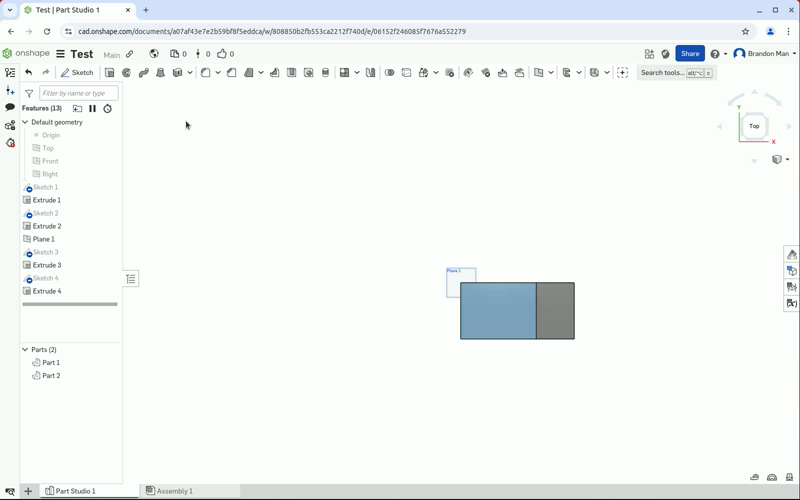
key(shift+h)
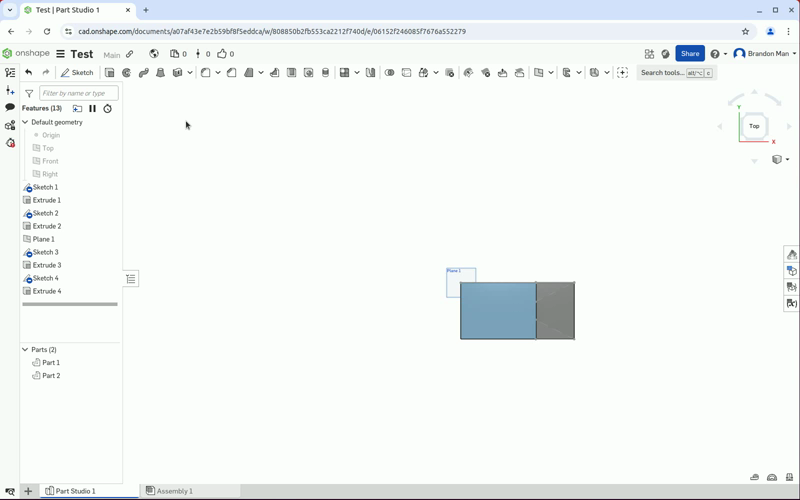
key(shift+h)
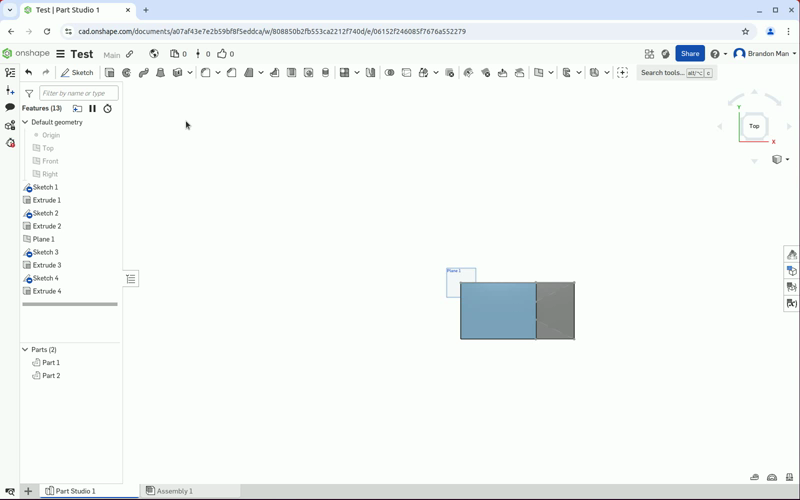
key(shift+7)
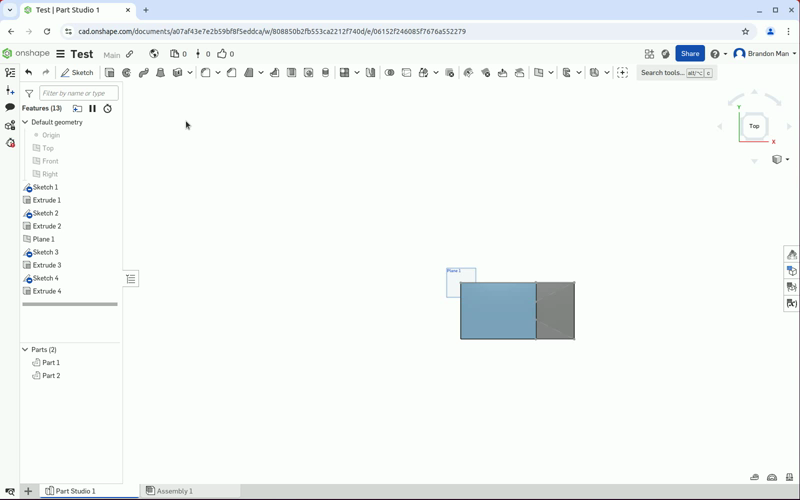
key(up, 3)
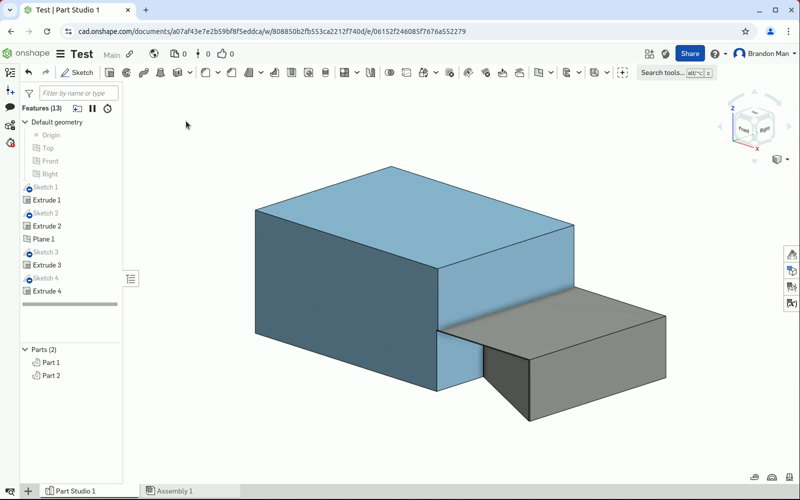
key(left, 3)
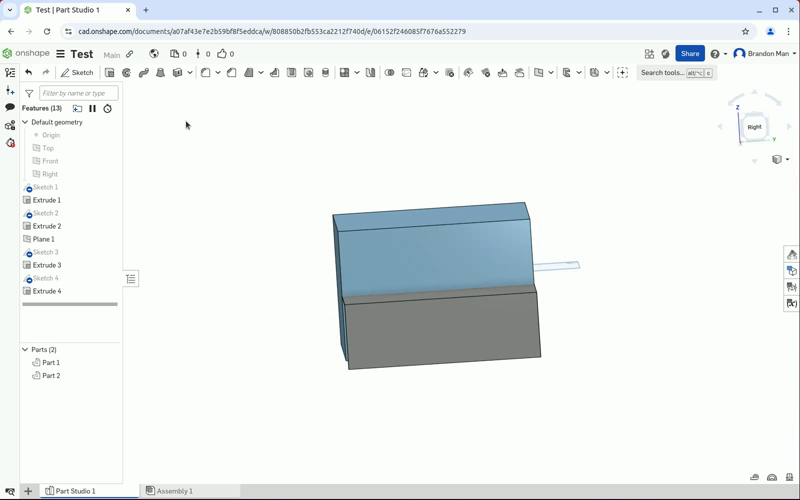
key(right, 3)
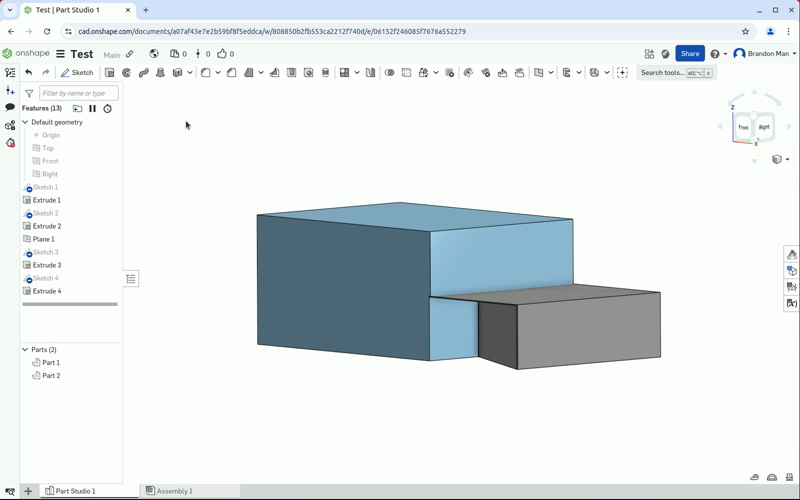
key(down, 3)
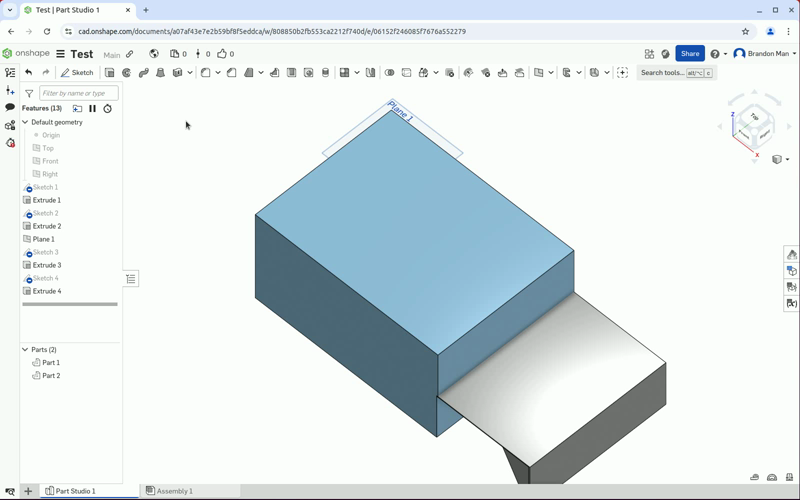
mouse_move(73, 189)
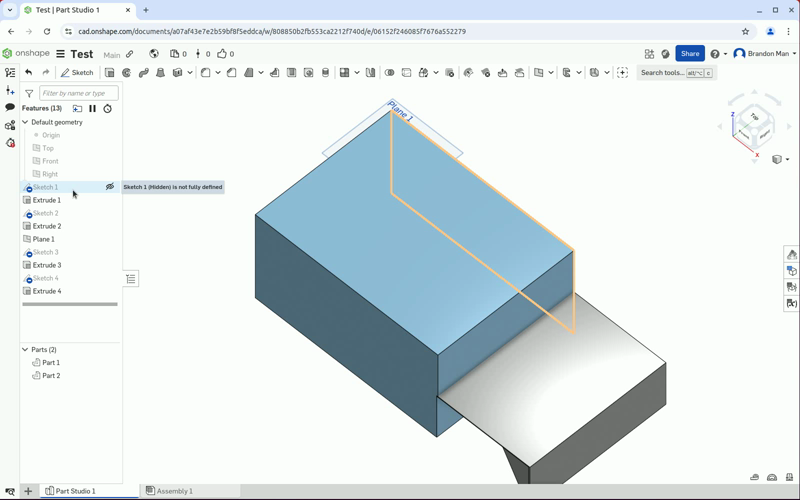
click(73, 189)